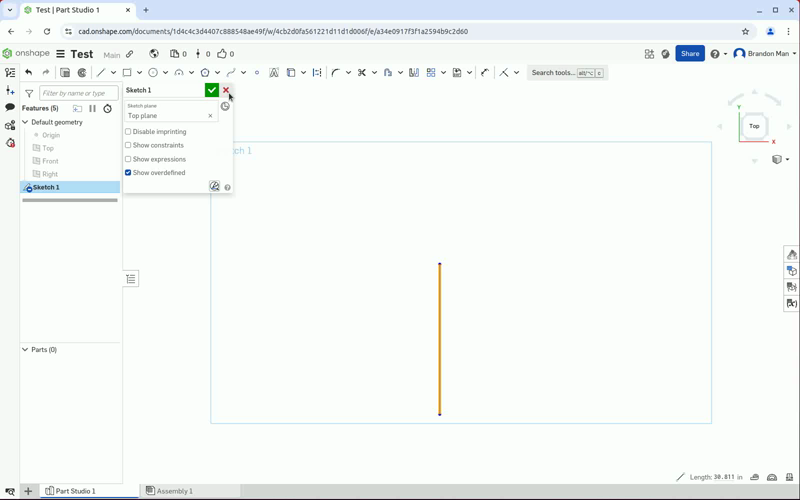
key(shift+h)
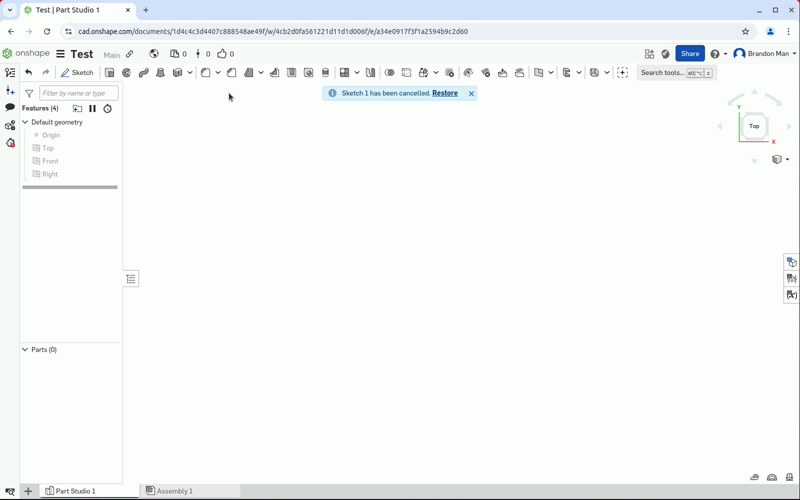
mouse_move(73, 352)
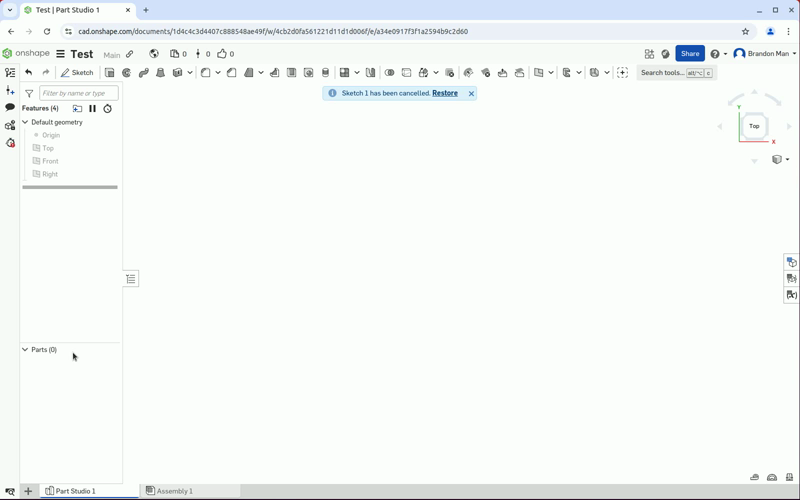
key(y)
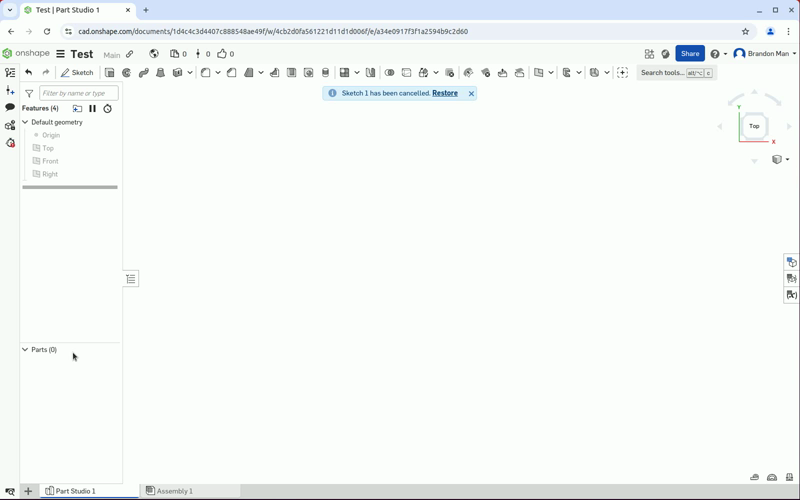
key(shift+p)
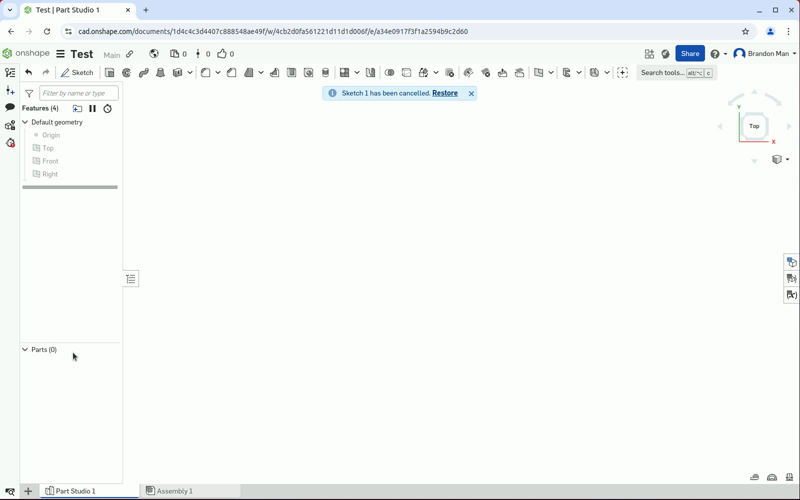
key(space)
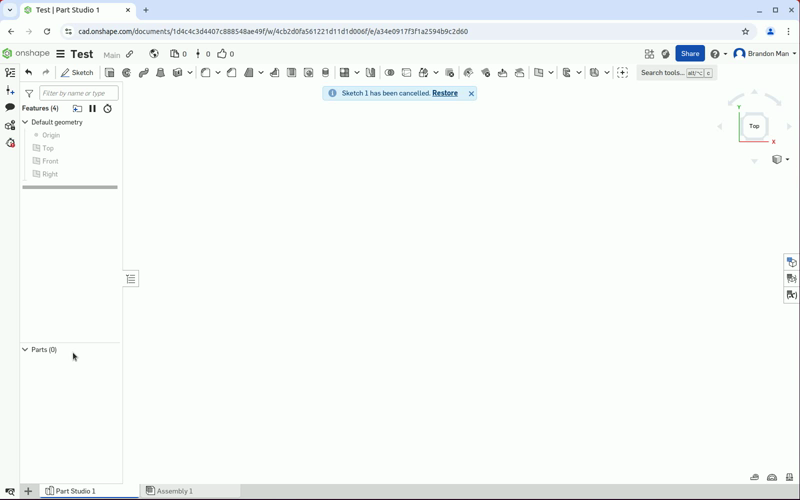
key_down(shift)
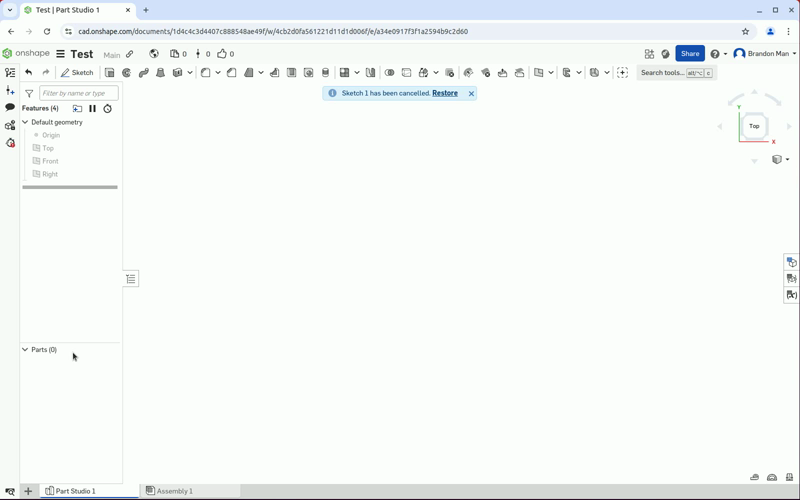
key(up)
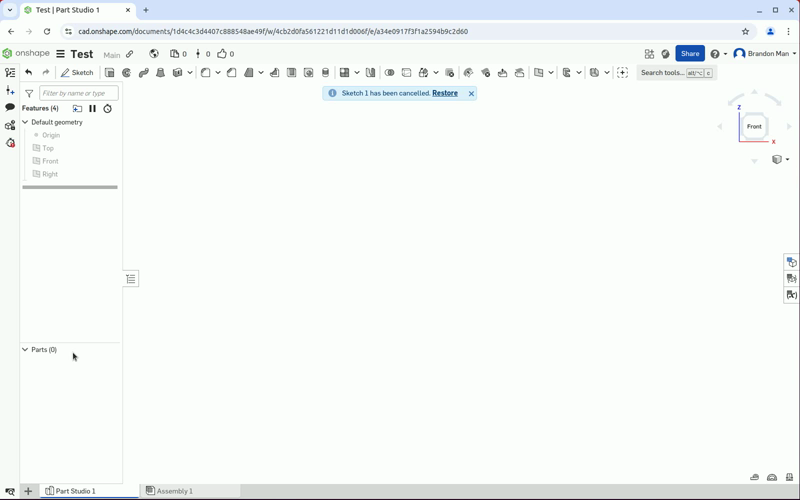
key_up(shift)
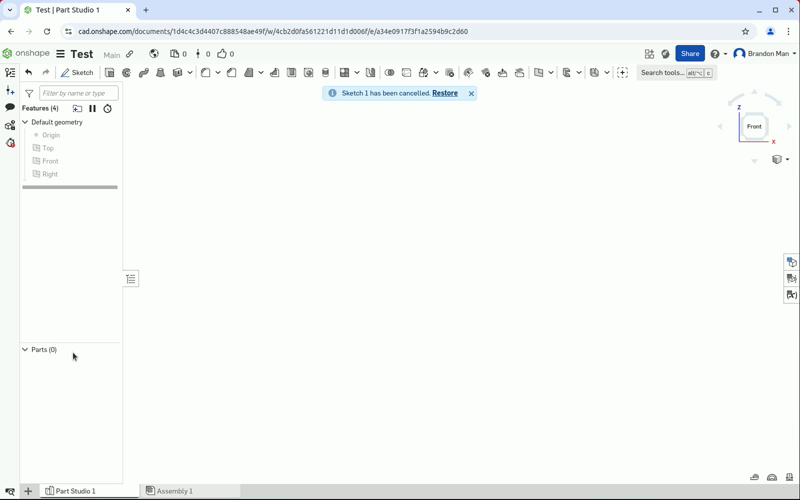
mouse_move(73, 352)
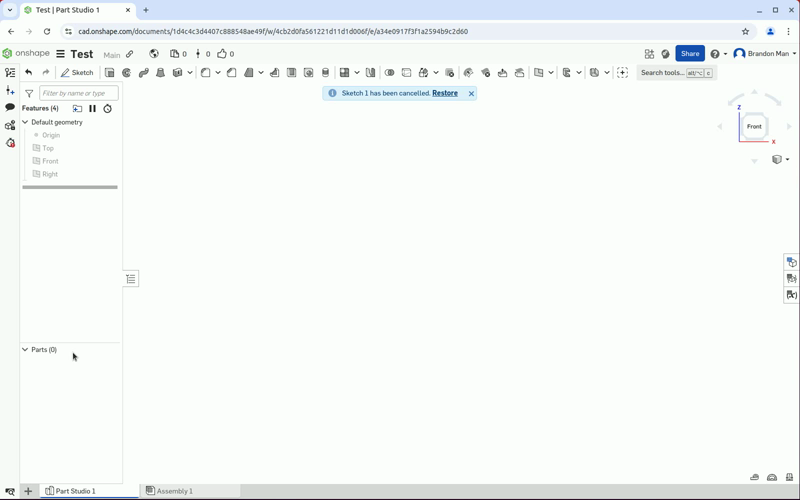
key(shift+y)
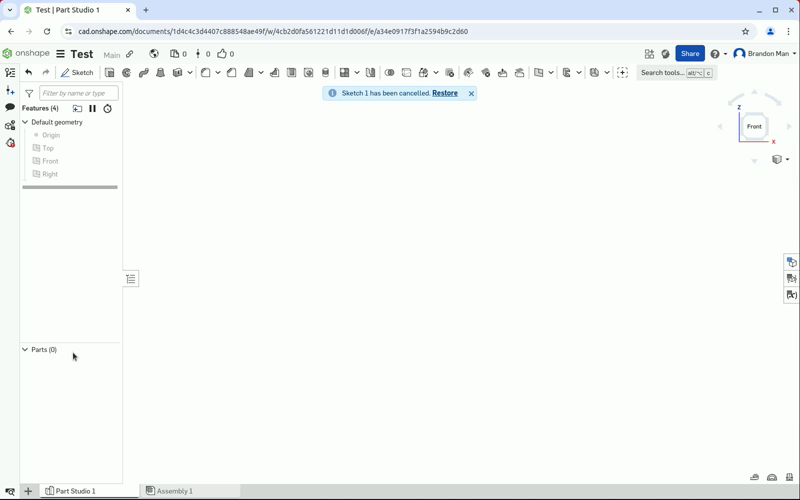
key(shift+s)
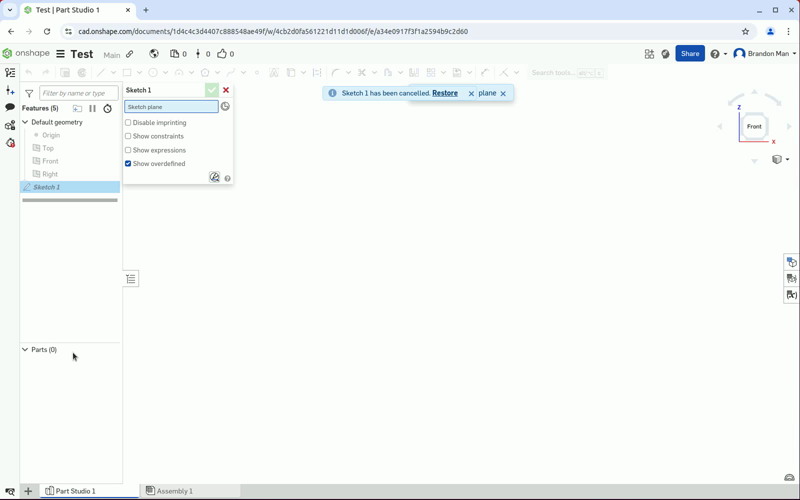
mouse_move(73, 163)
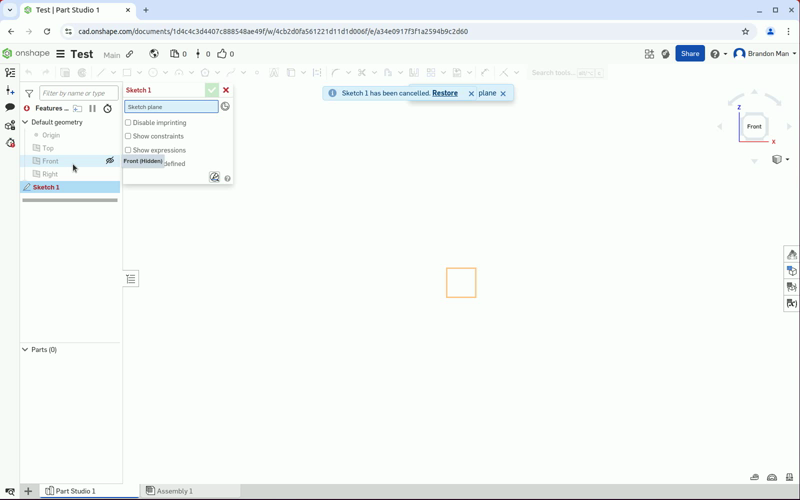
click(73, 163)
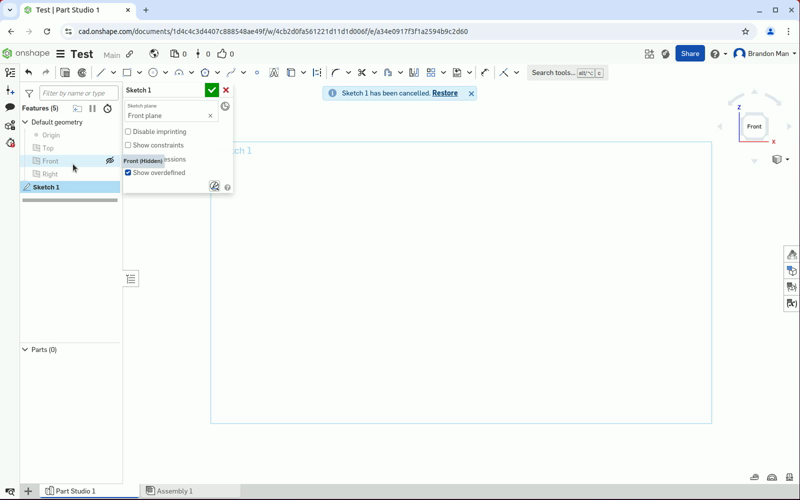
mouse_move(73, 352)
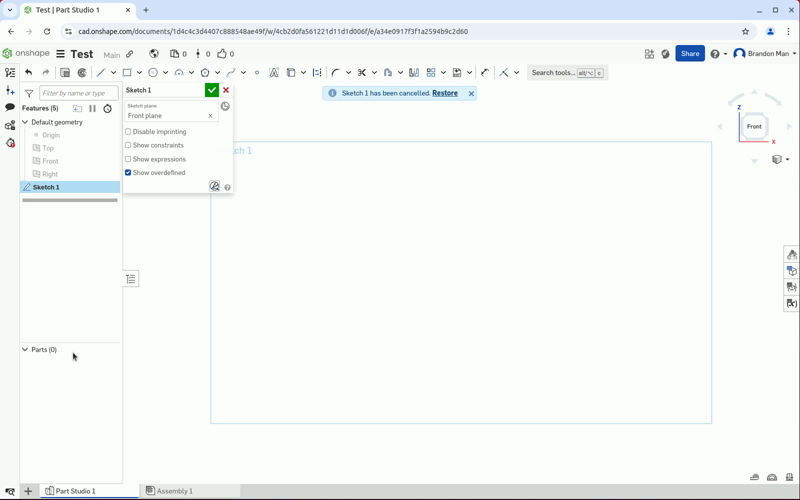
key(y)
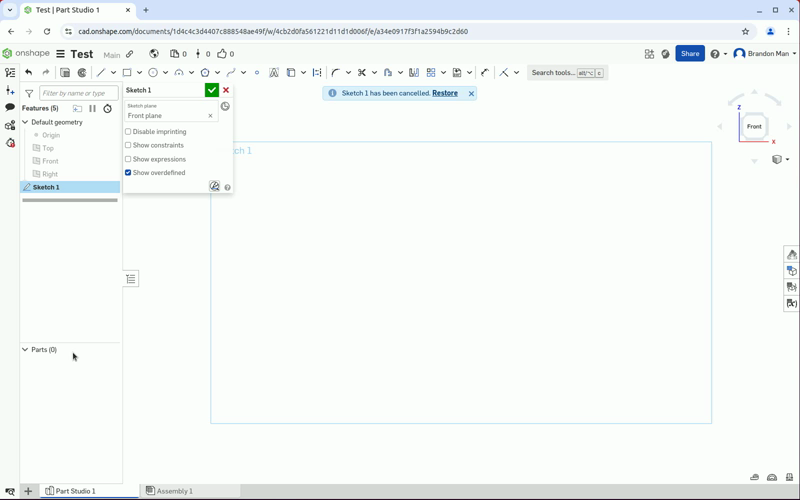
key(c)
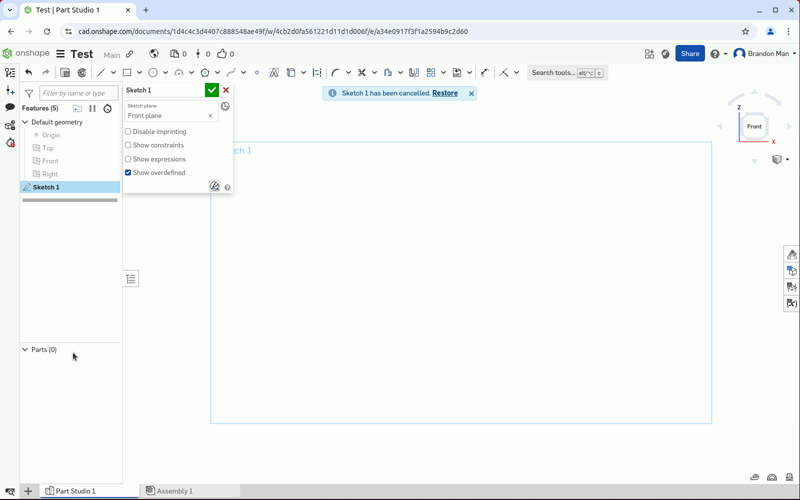
key_down(shift)
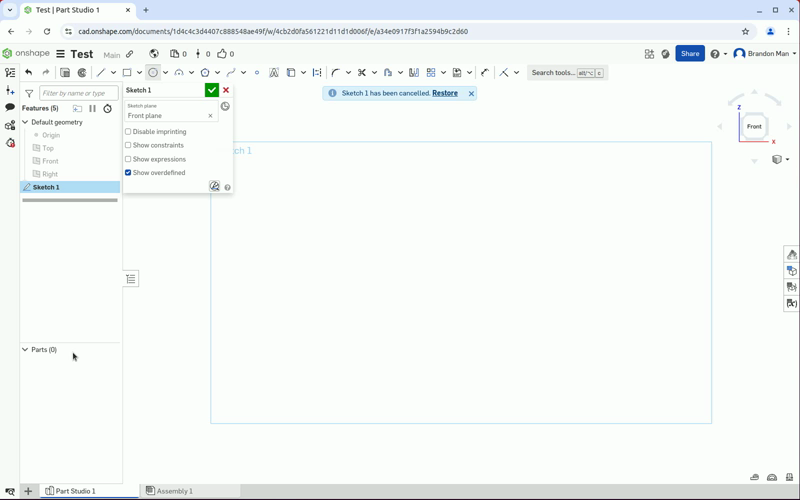
mouse_move(416, 238)
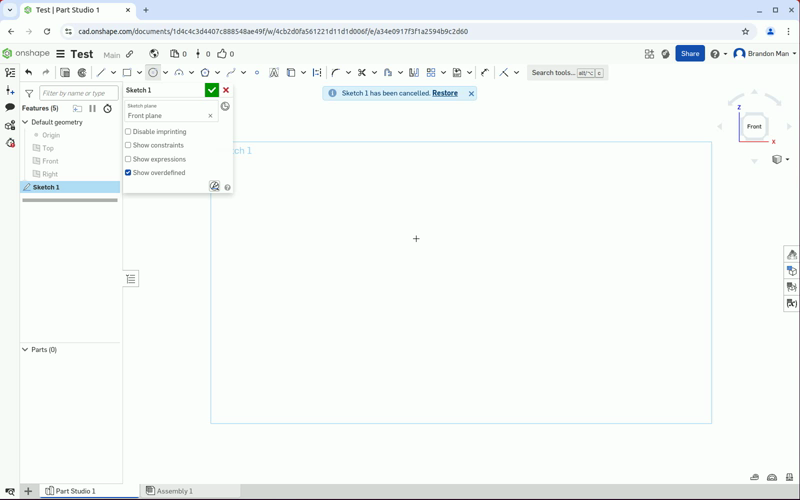
click(416, 238)
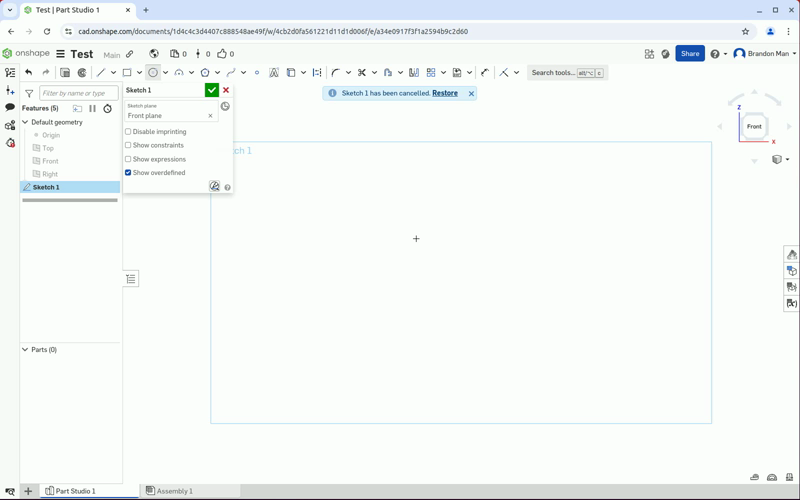
key_up(shift)
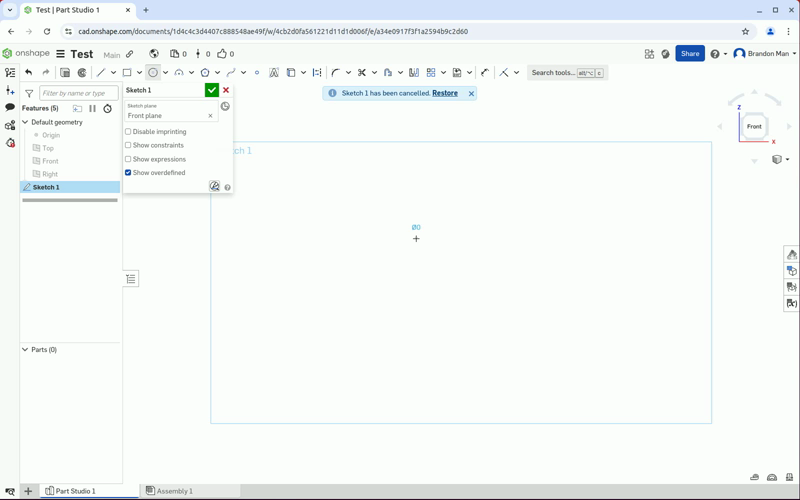
mouse_move(448, 238)
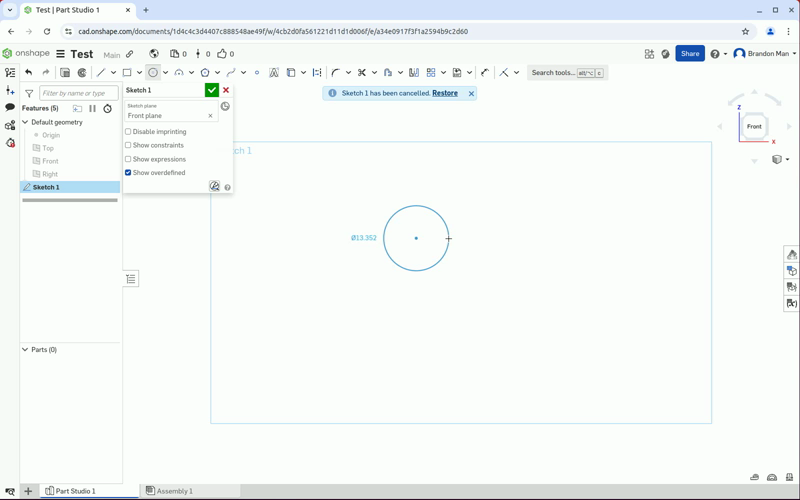
click(448, 238)
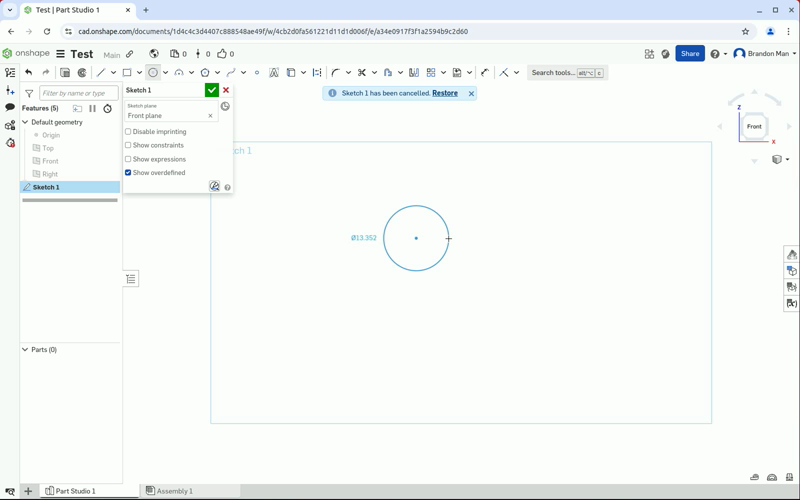
key(esc)
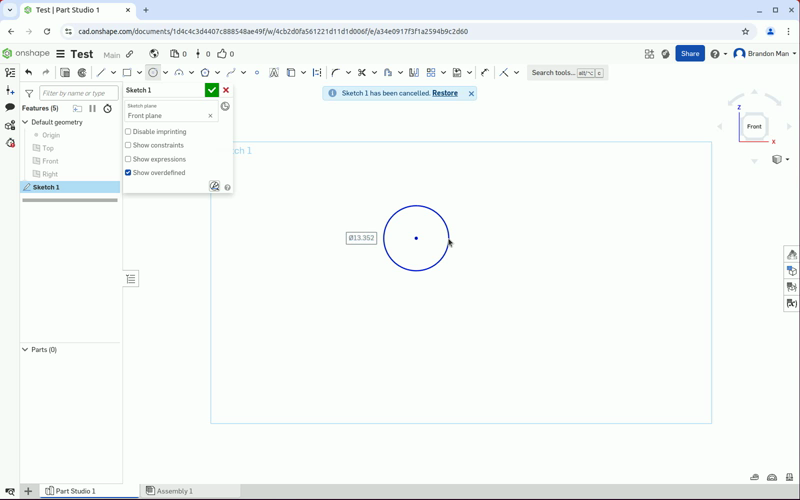
key(c)
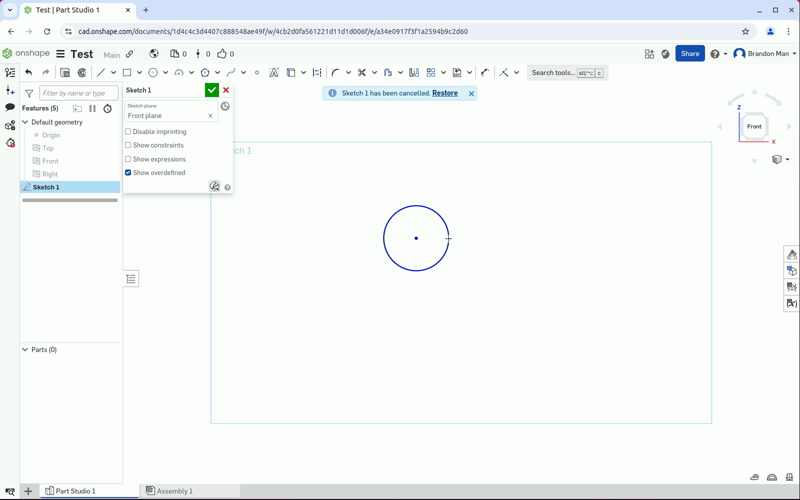
key_down(shift)
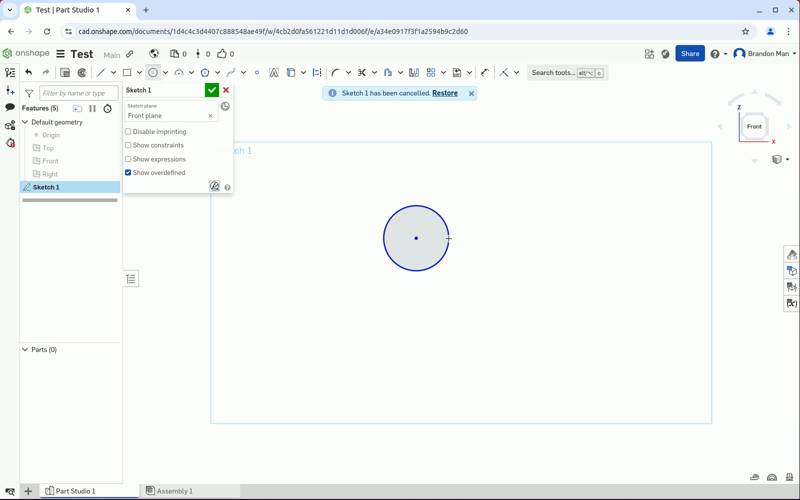
mouse_move(416, 238)
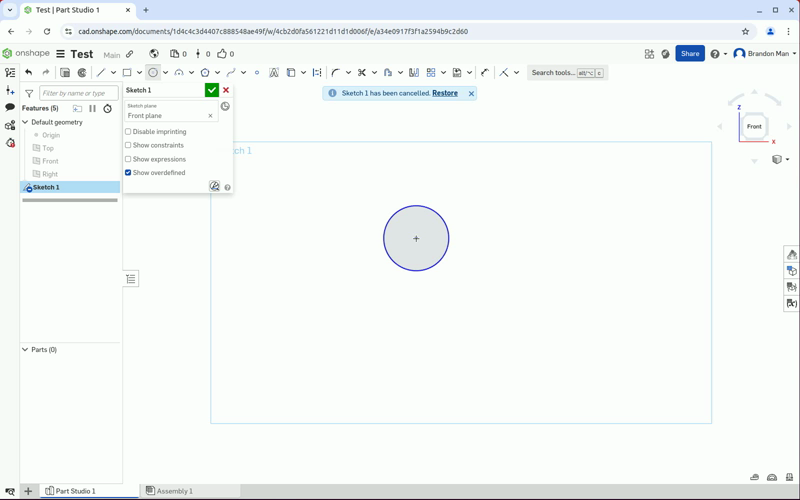
click(416, 238)
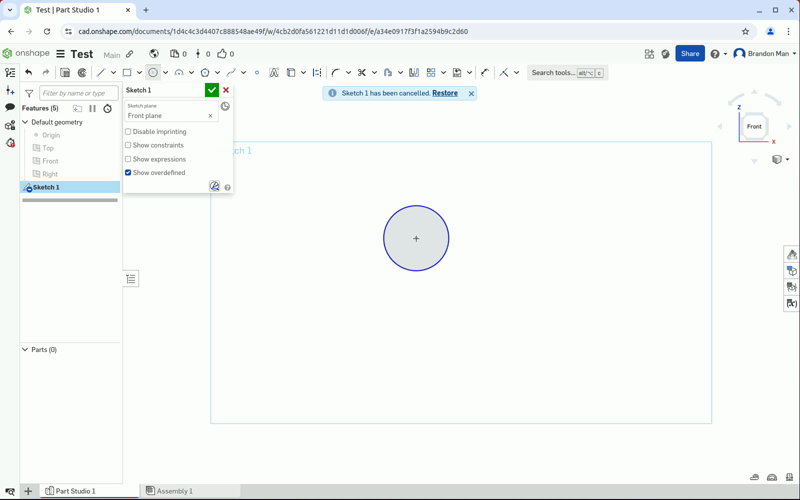
key_up(shift)
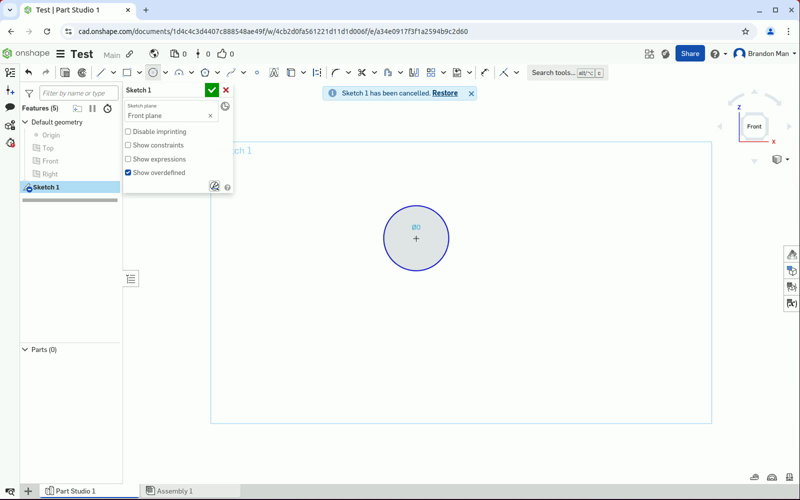
mouse_move(440, 238)
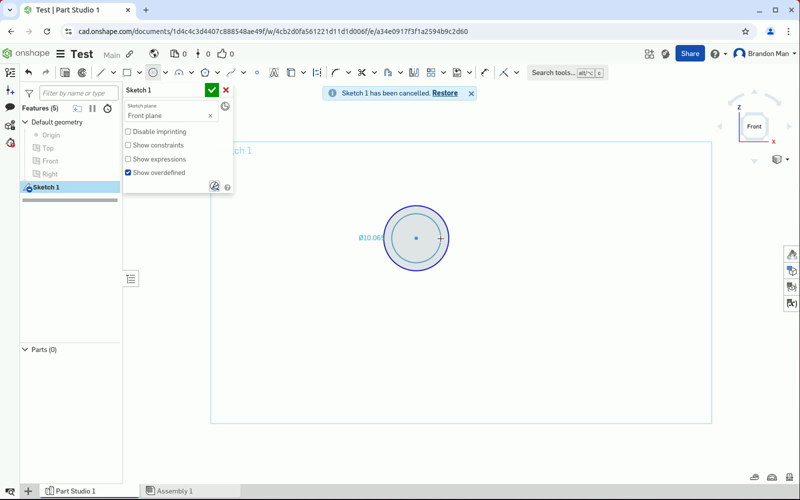
click(440, 238)
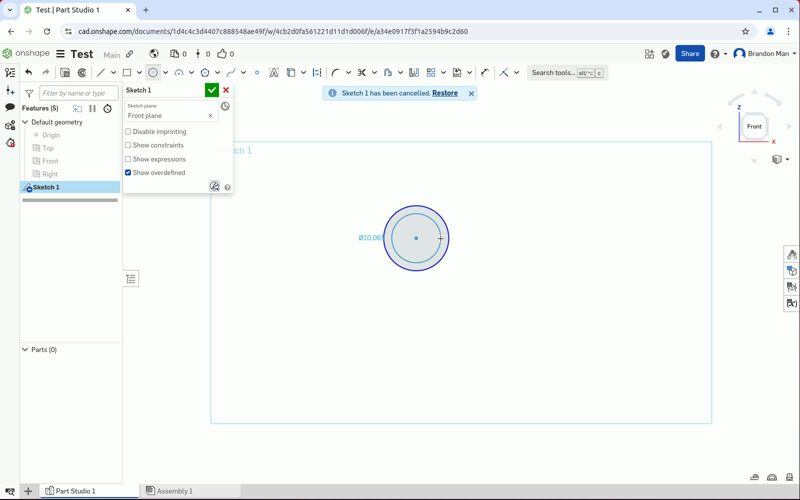
key(esc)
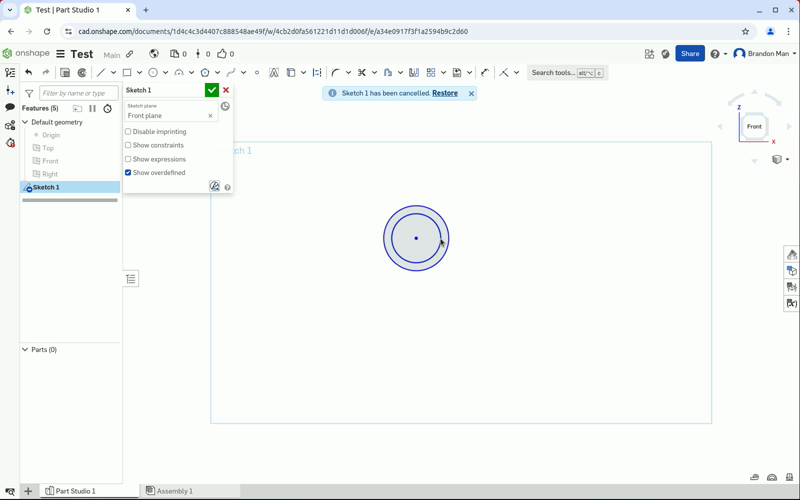
mouse_move(426, 264)
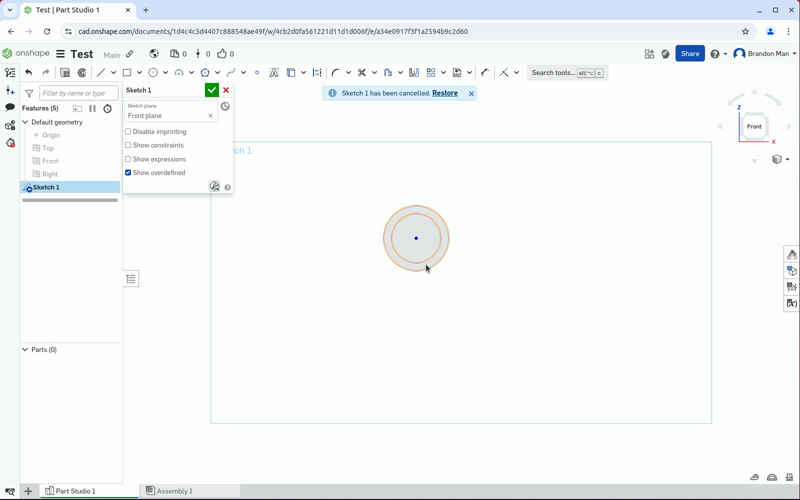
scroll(6)
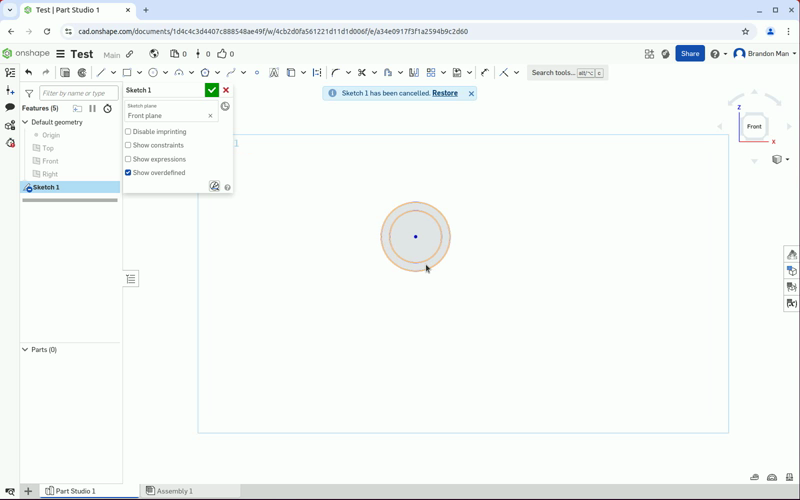
scroll(6)
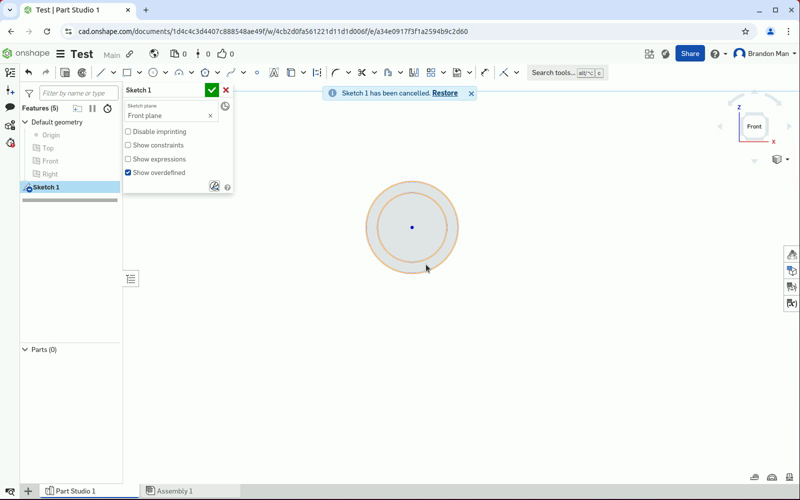
scroll(6)
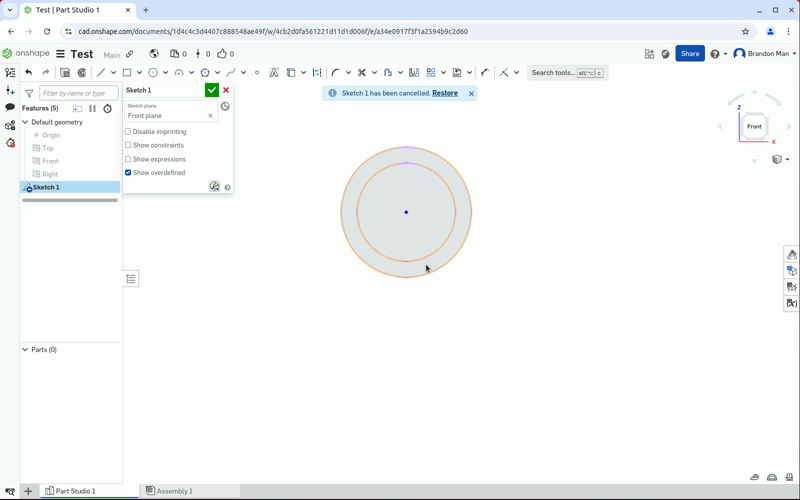
scroll(6)
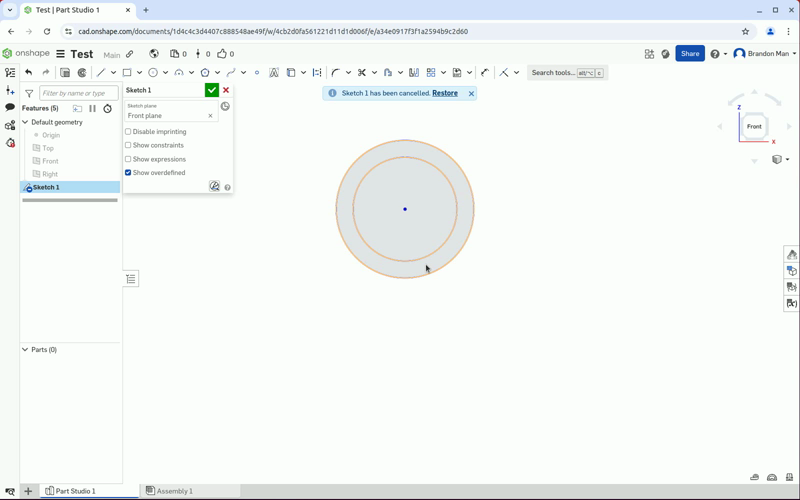
scroll(6)
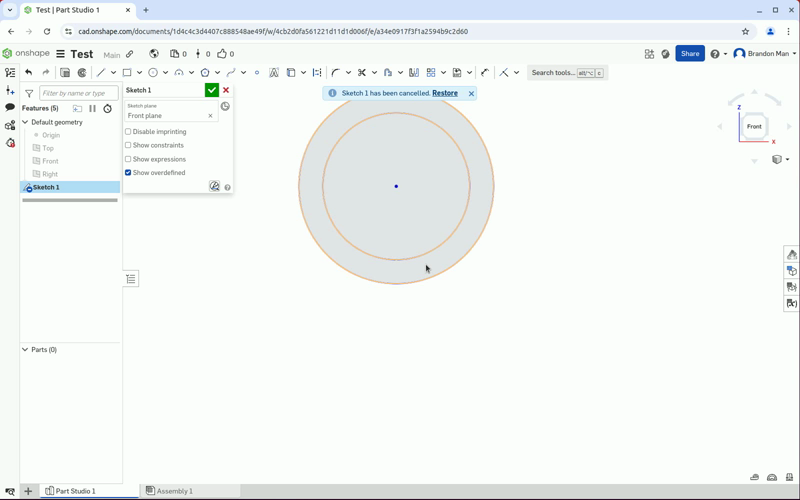
scroll(6)
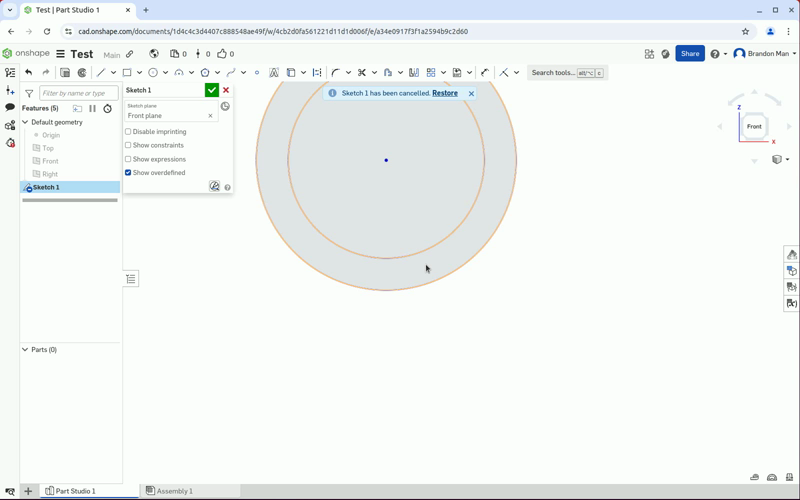
scroll(6)
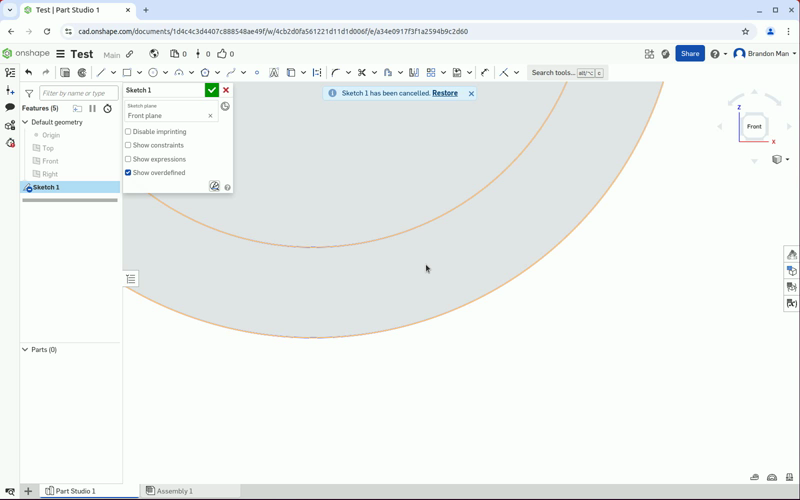
click(426, 264)
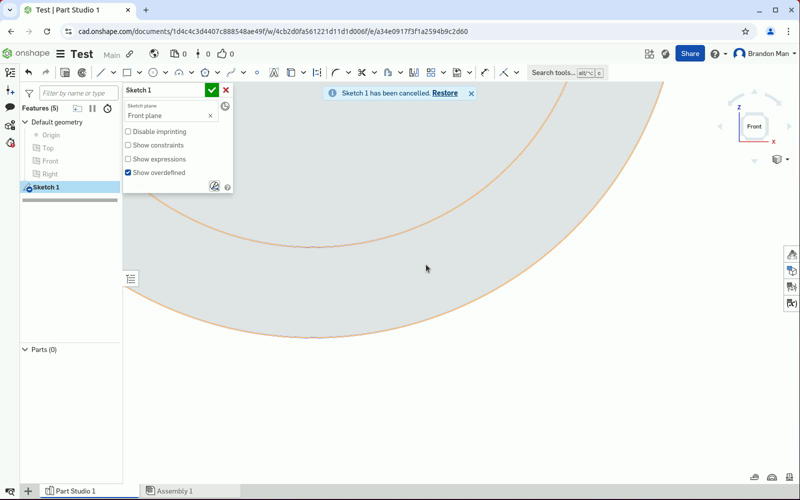
scroll(-6)
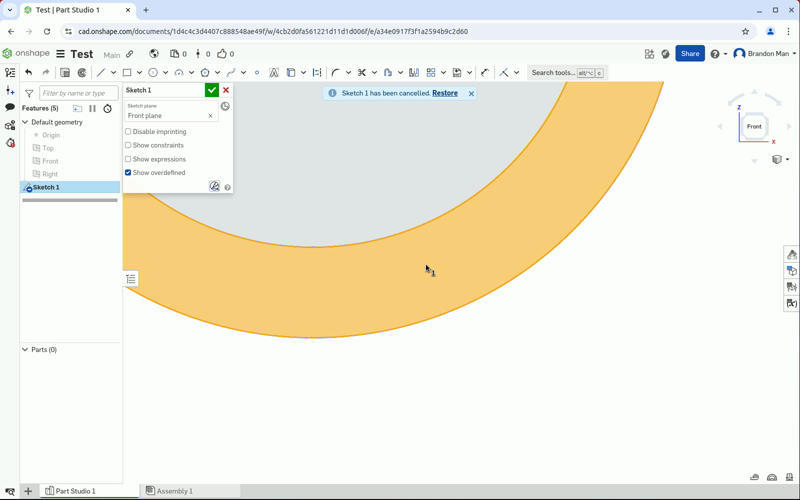
scroll(-6)
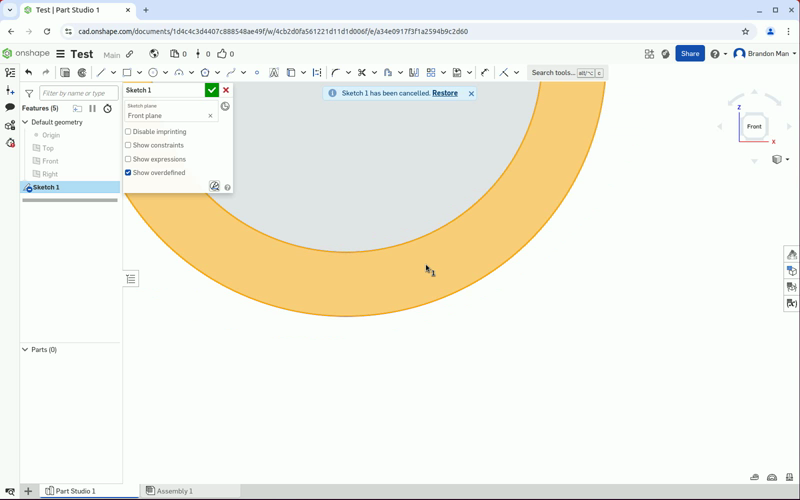
scroll(-6)
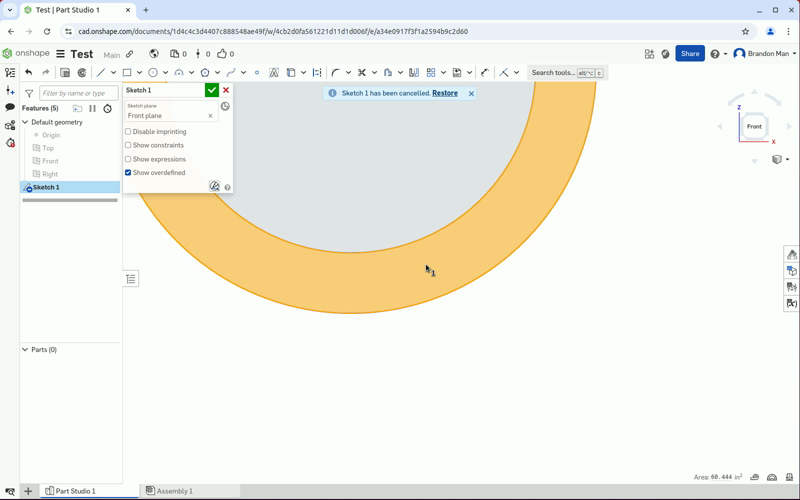
scroll(-6)
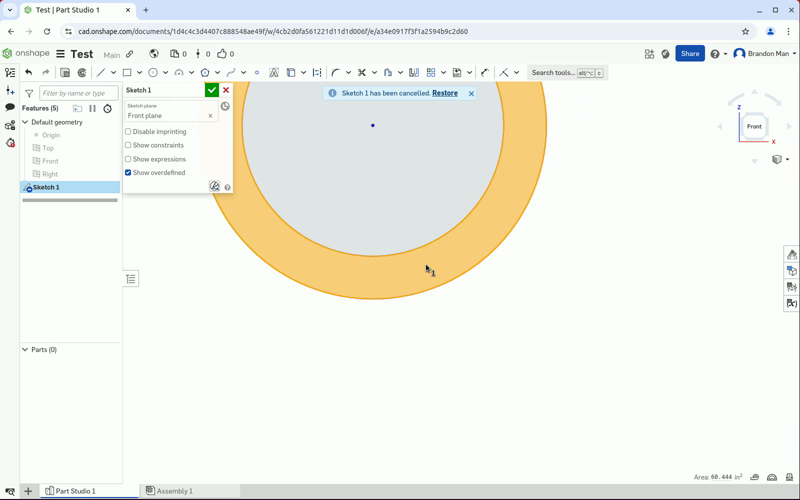
scroll(-6)
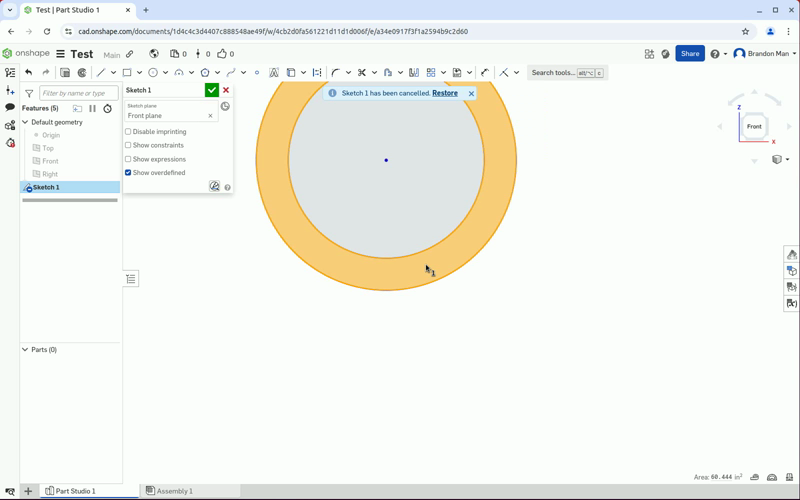
scroll(-6)
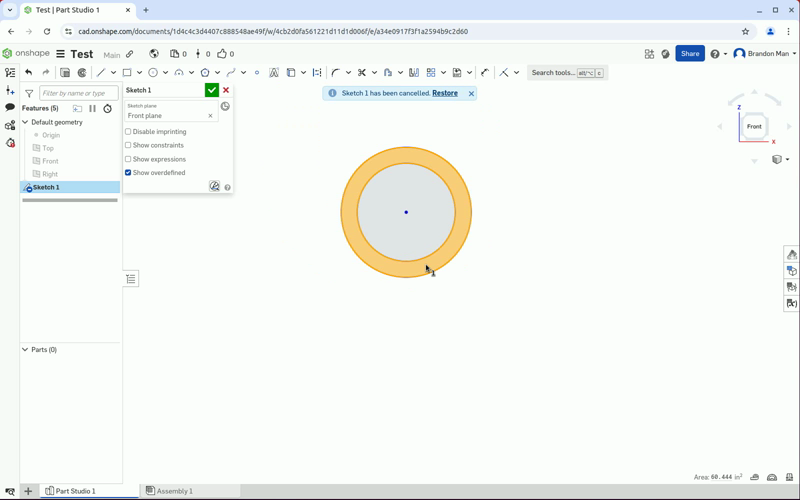
scroll(-6)
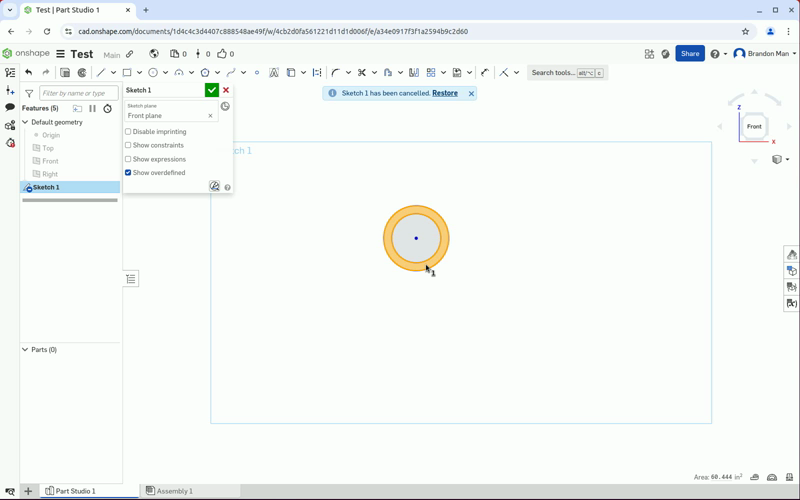
mouse_move(73, 352)
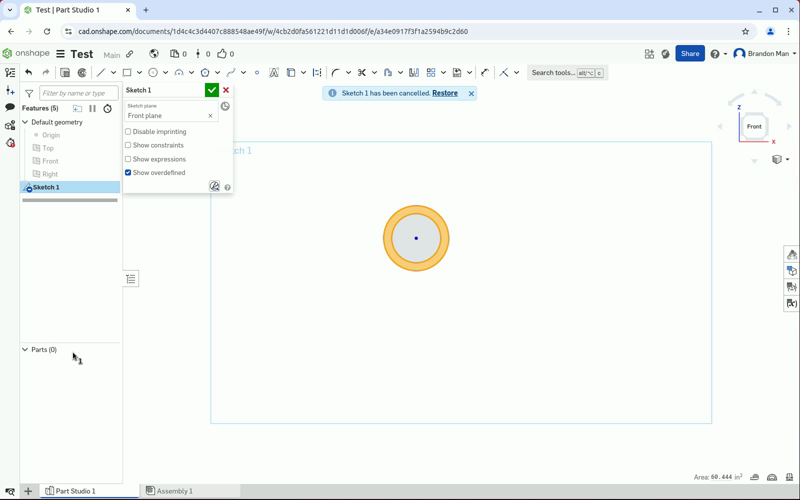
key(shift+y)
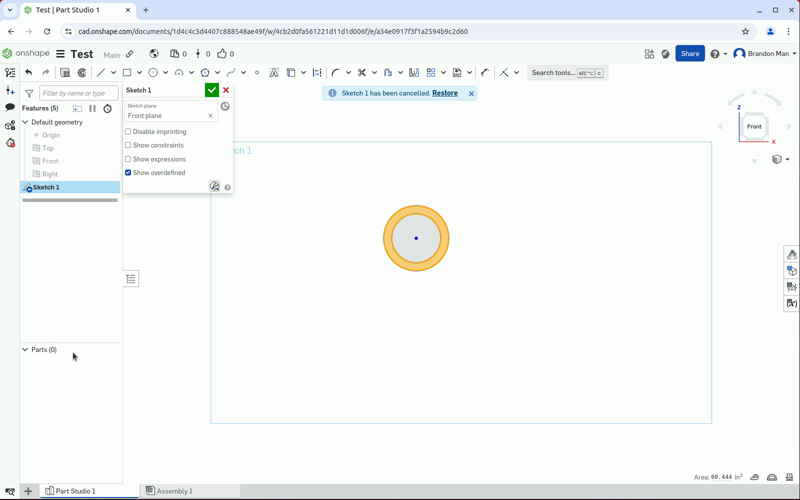
key(shift+e)
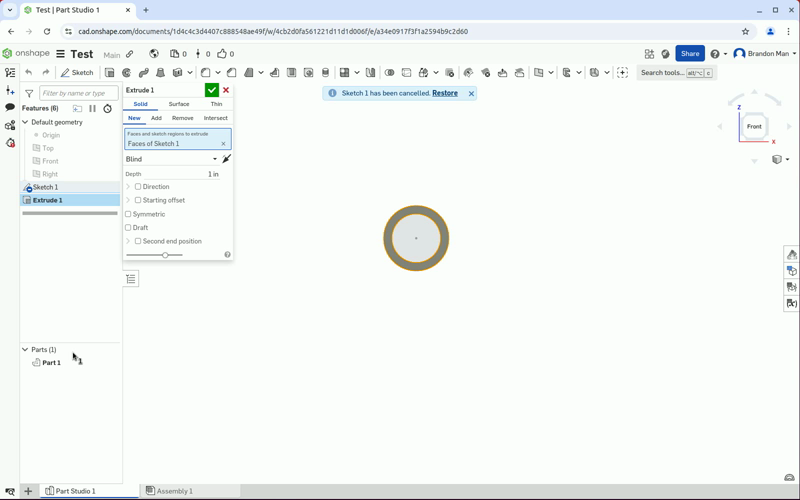
mouse_move(143, 106)
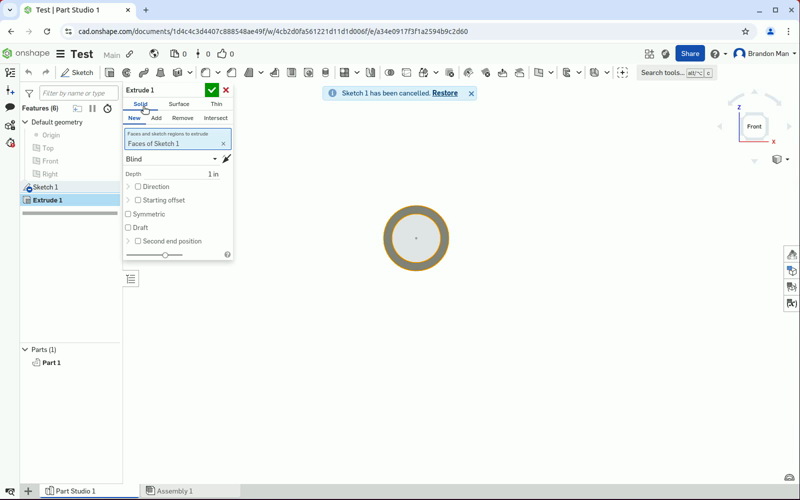
click(143, 106)
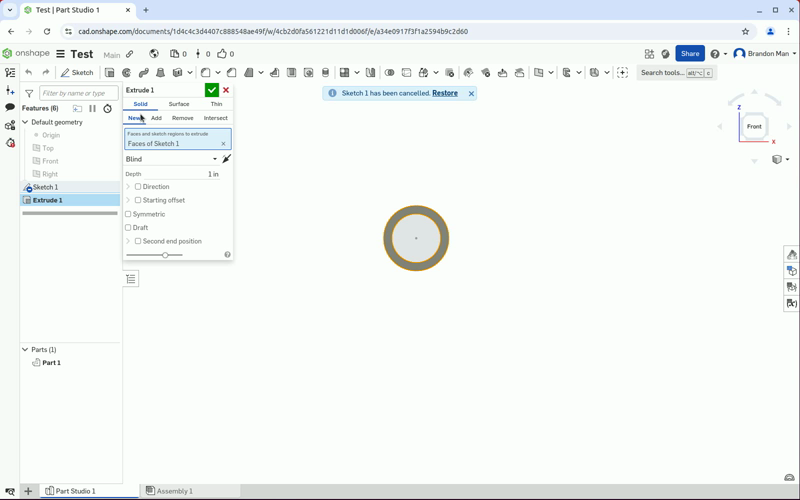
mouse_move(137, 120)
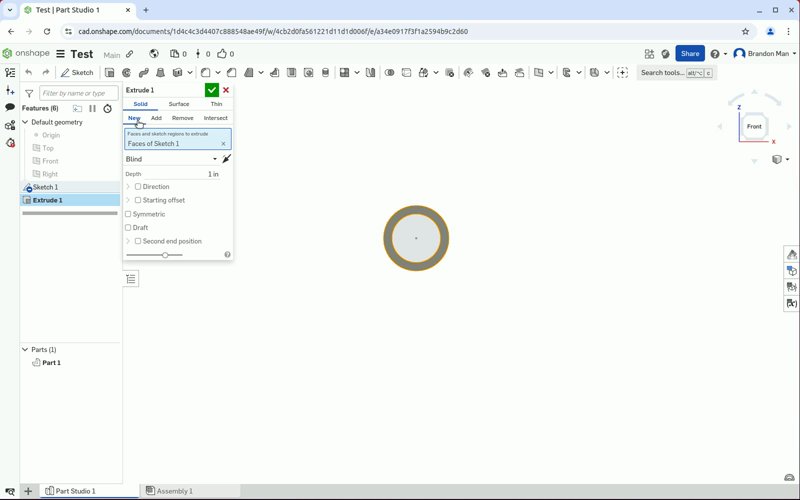
click(137, 120)
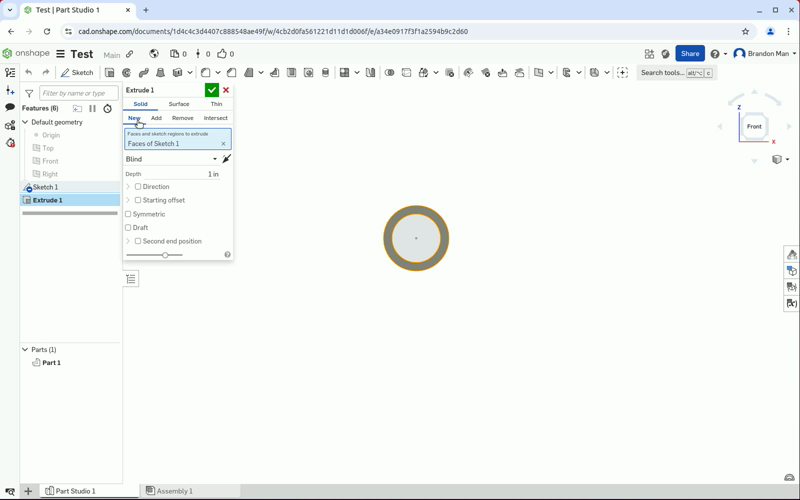
key(tab, 4)
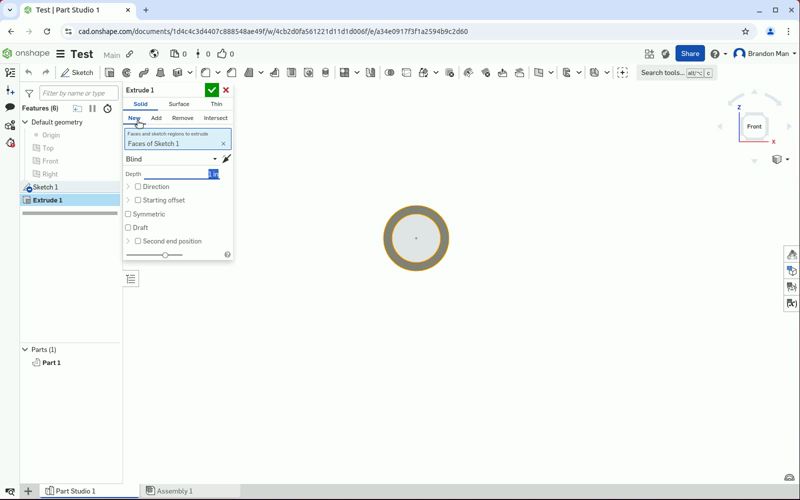
text(23.108)
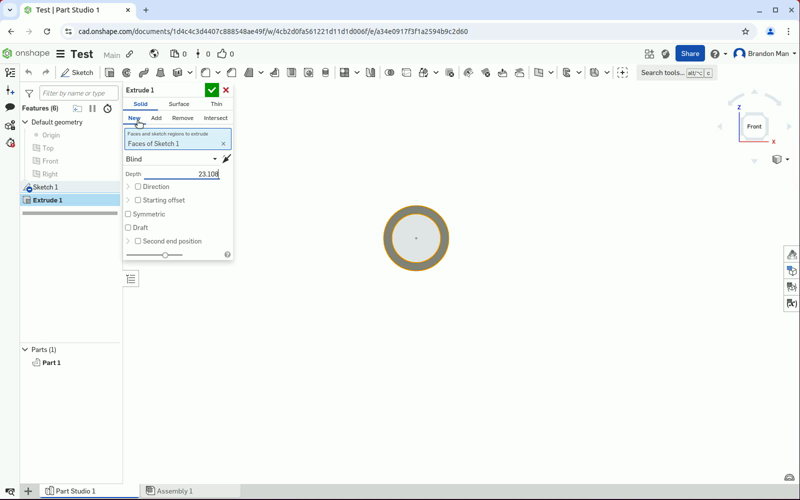
key(enter)
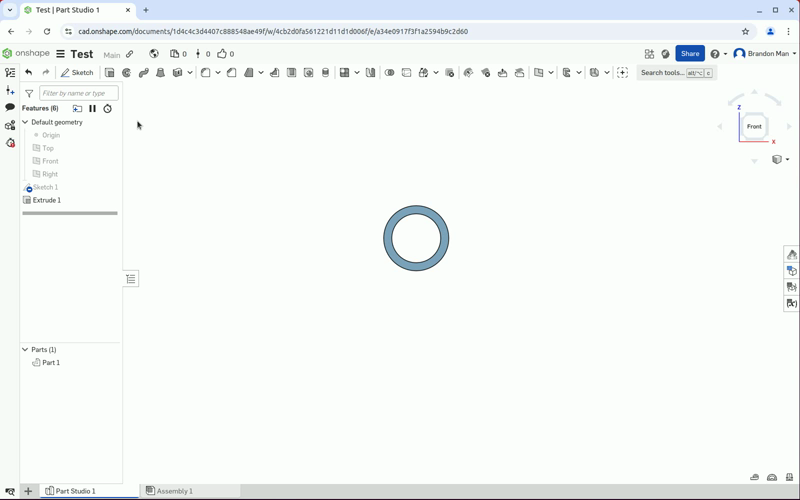
key(shift+h)
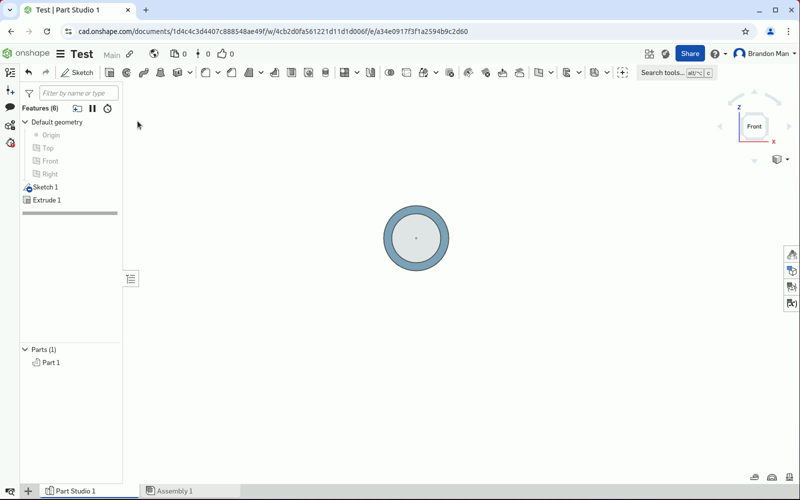
key(shift+h)
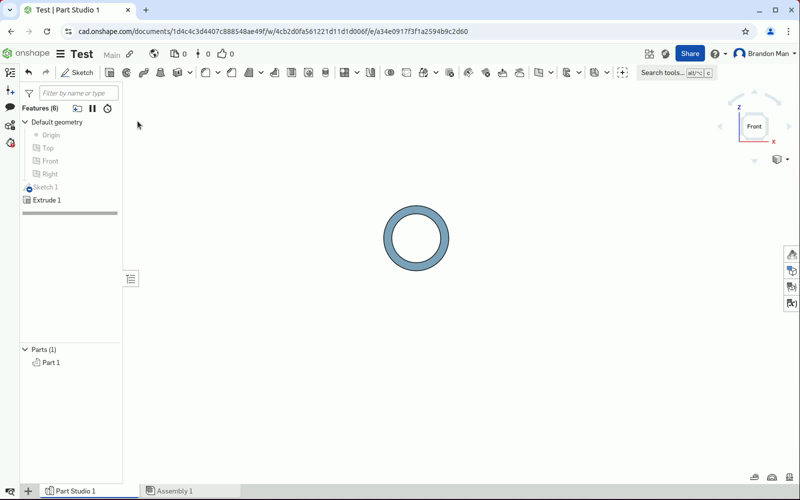
mouse_move(73, 189)
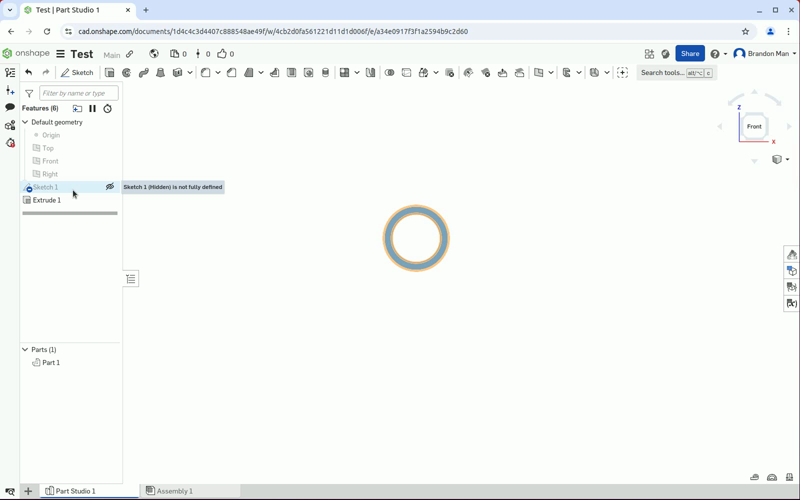
click(73, 189)
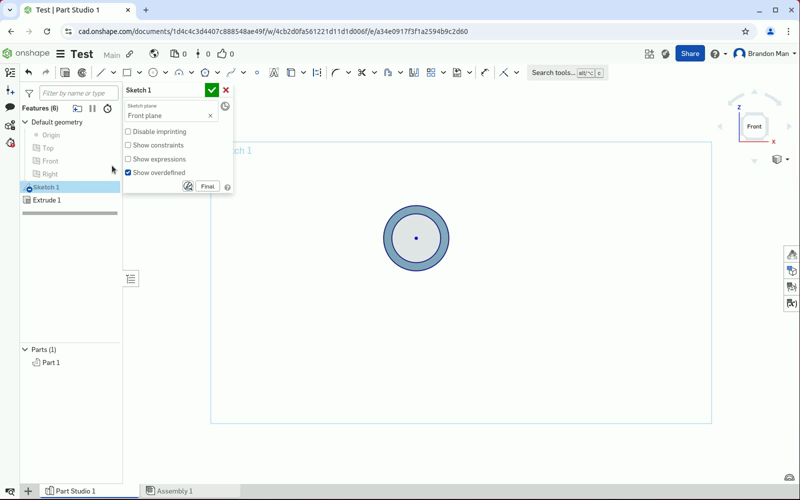
mouse_move(229, 92)
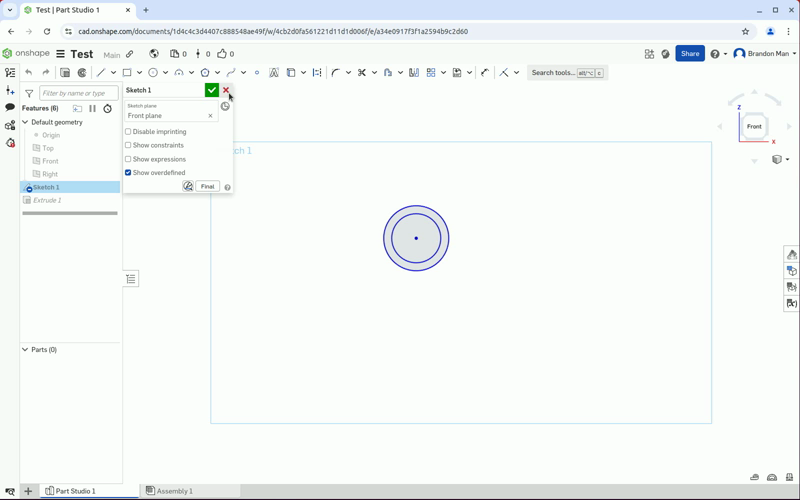
click(229, 92)
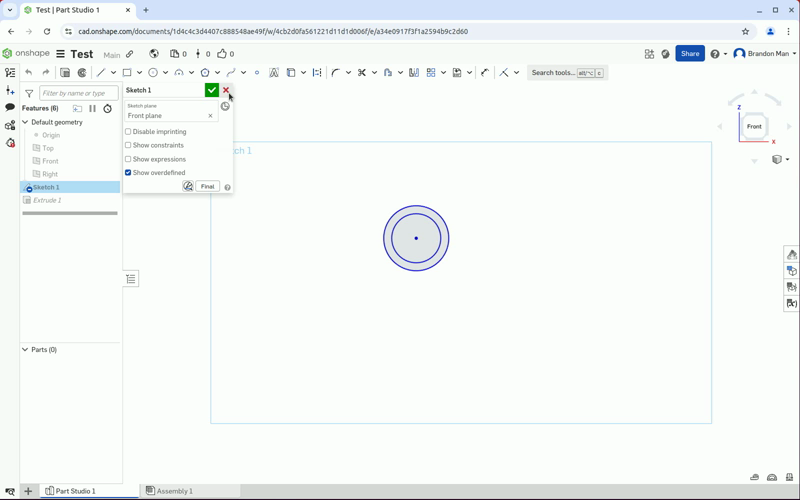
key(shift+s)
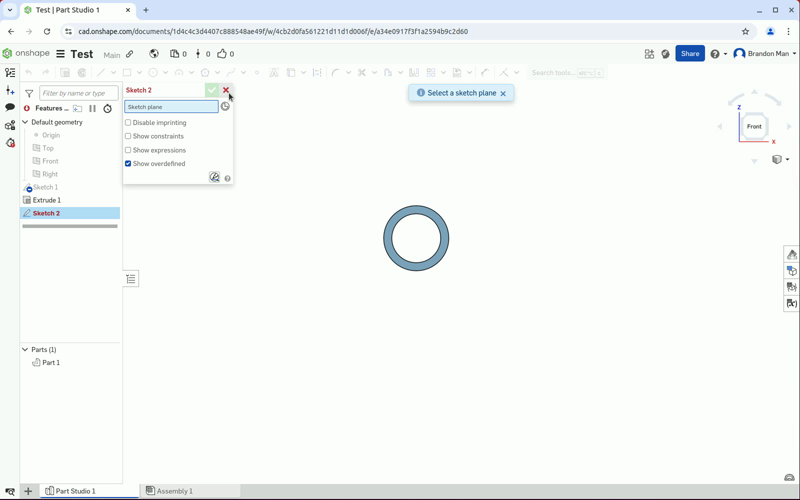
mouse_move(73, 163)
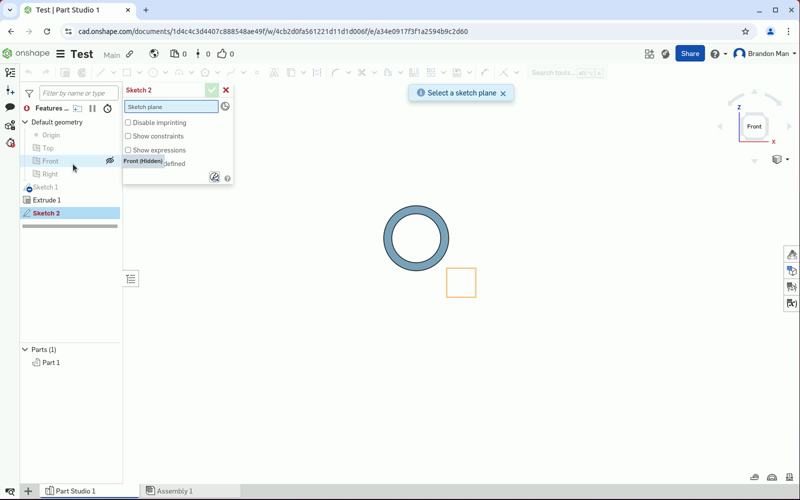
click(73, 163)
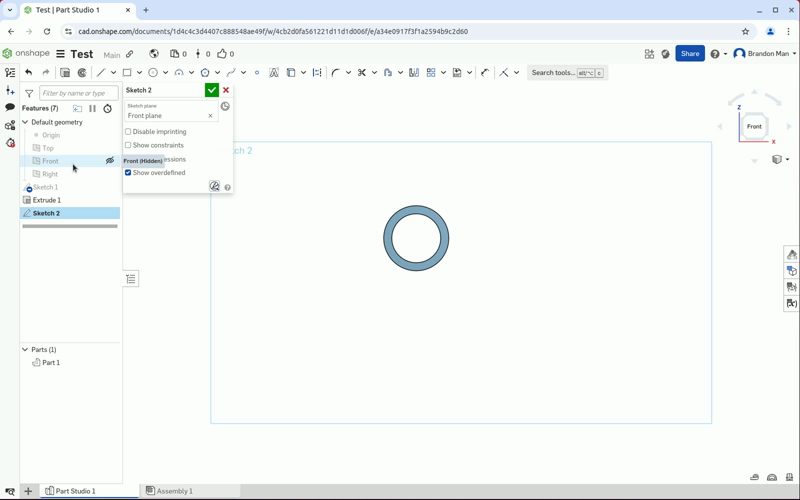
mouse_move(73, 352)
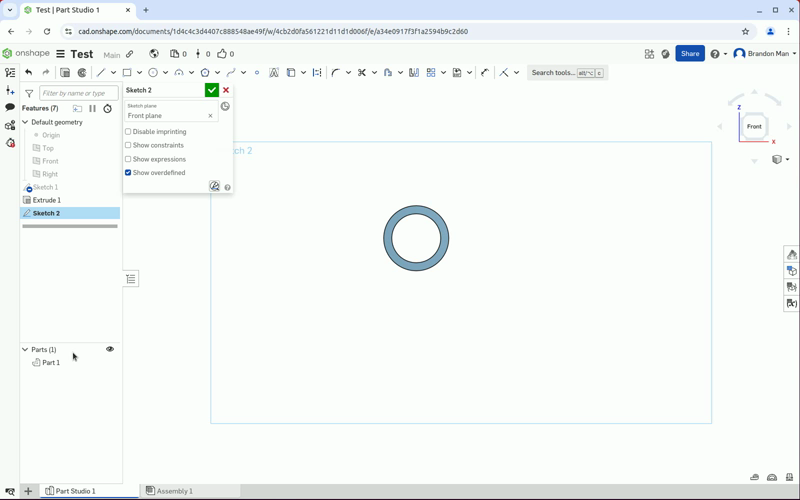
key(y)
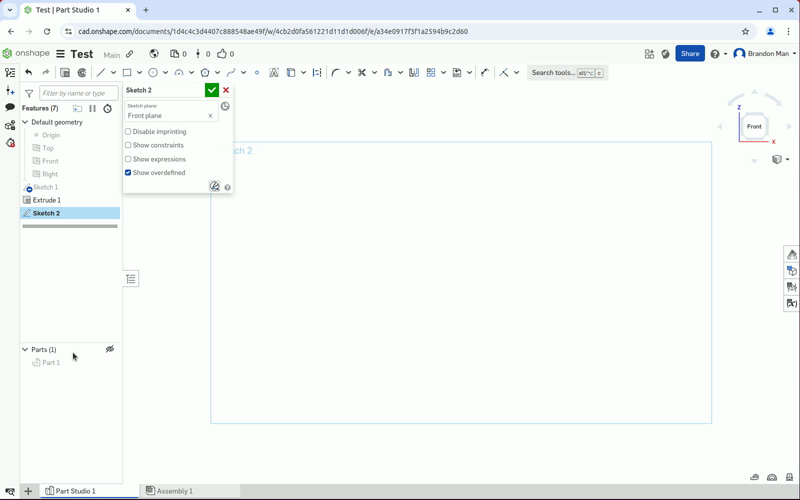
key(c)
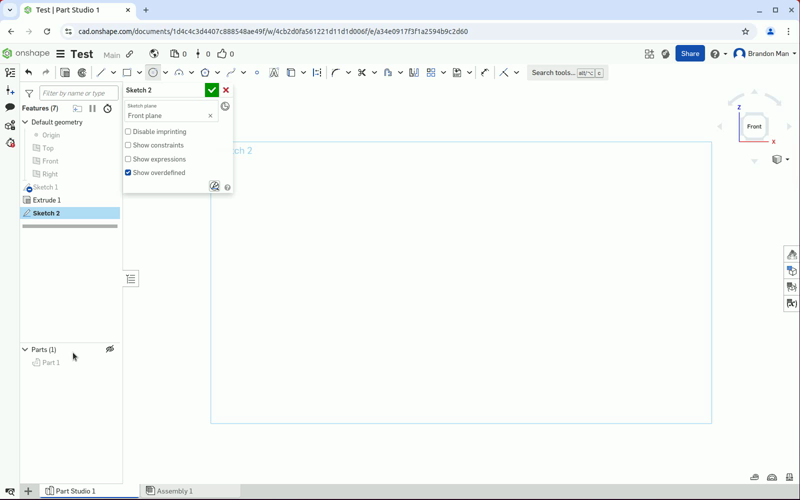
key_down(shift)
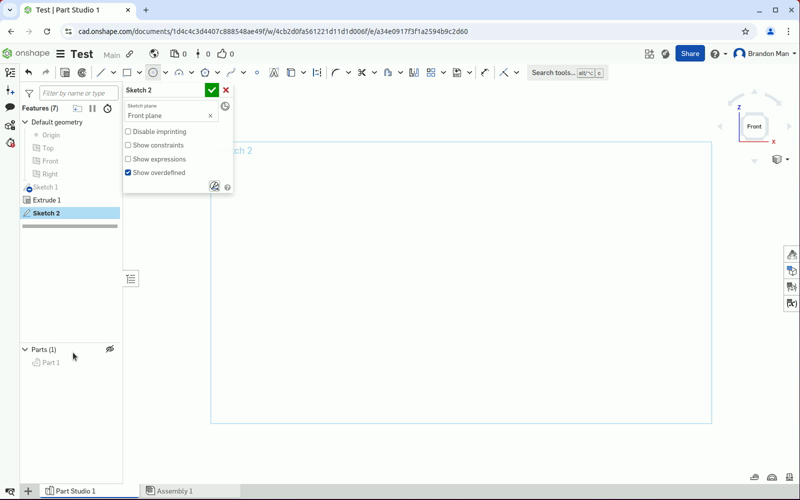
mouse_move(508, 238)
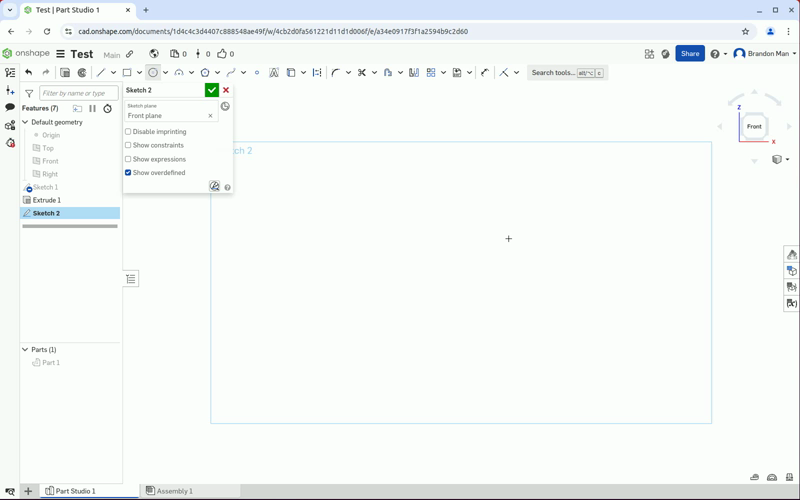
click(508, 238)
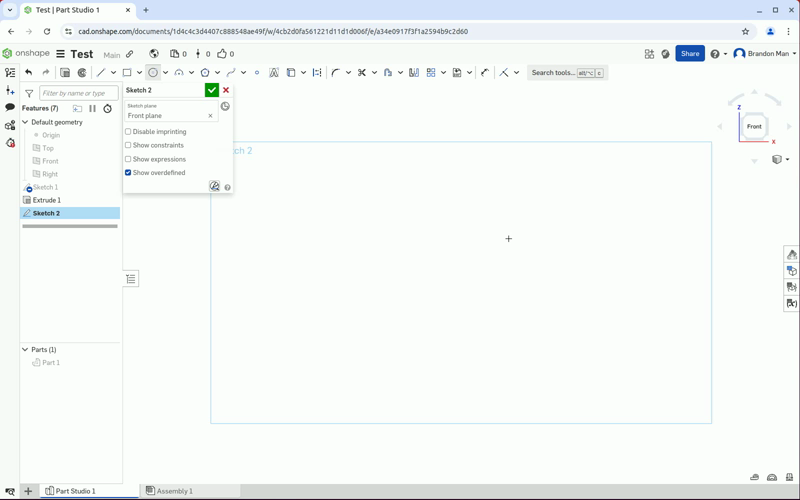
key_up(shift)
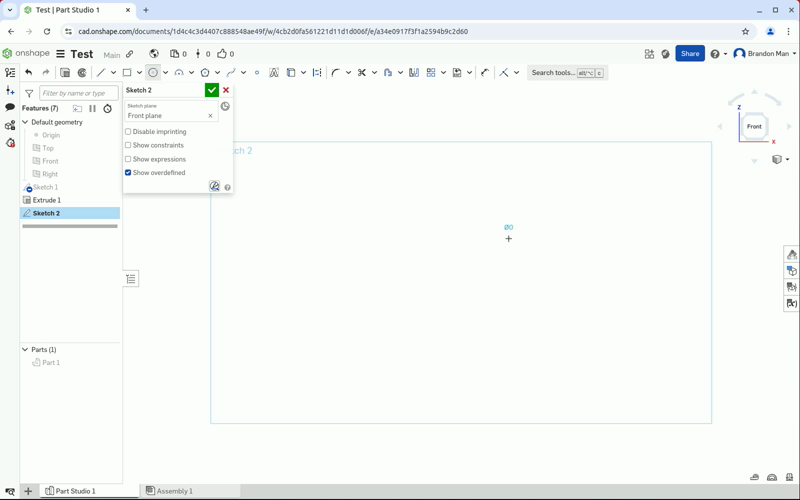
mouse_move(541, 238)
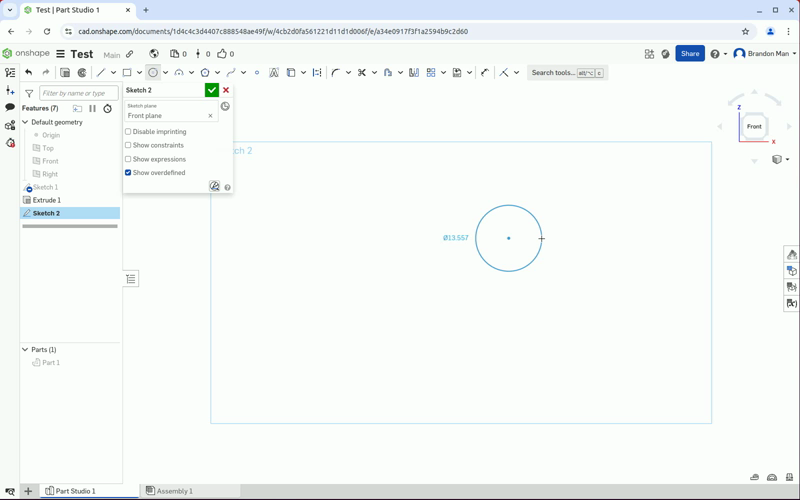
click(541, 238)
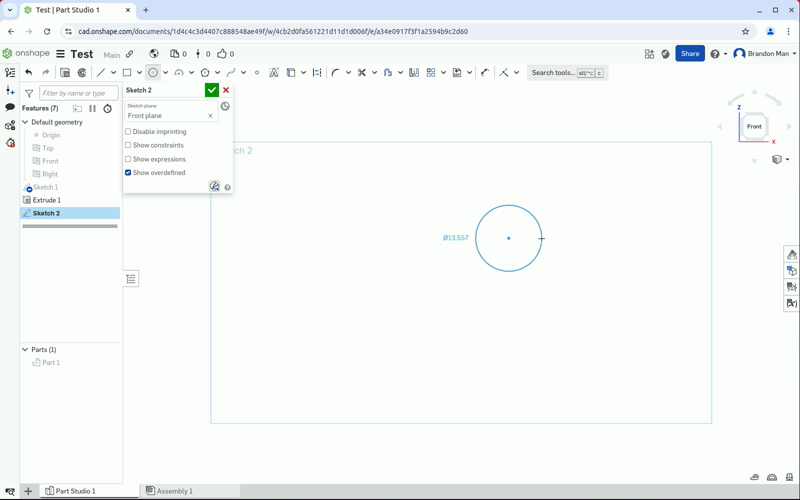
key(esc)
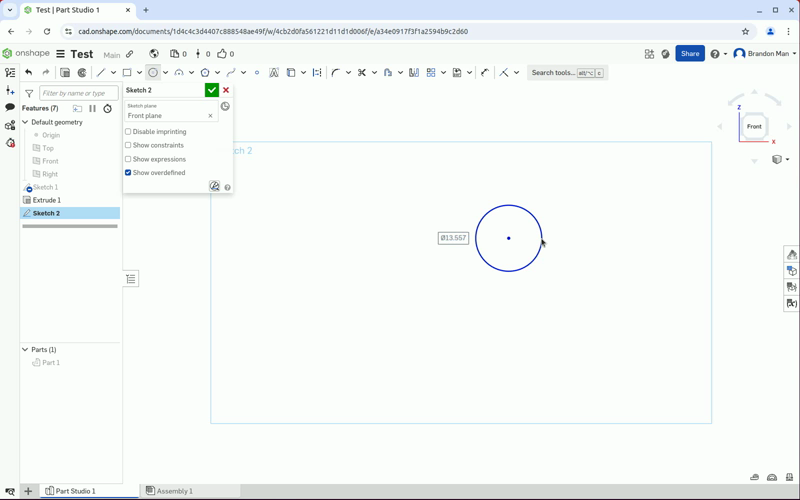
key(c)
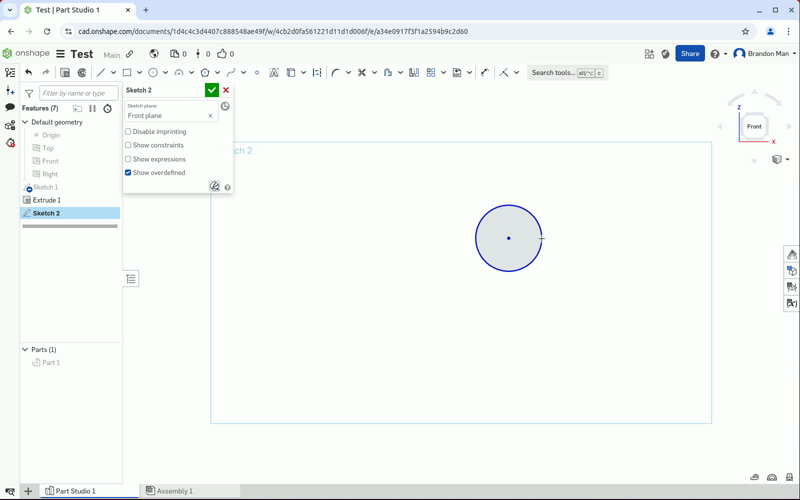
key_down(shift)
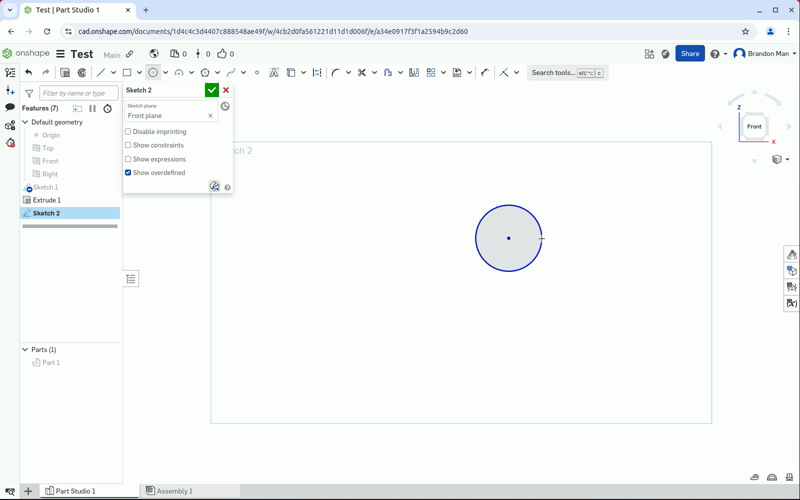
mouse_move(508, 238)
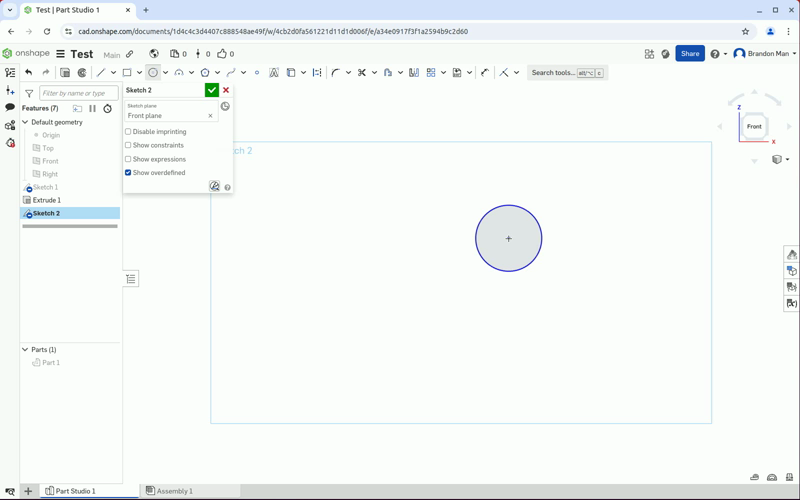
click(508, 238)
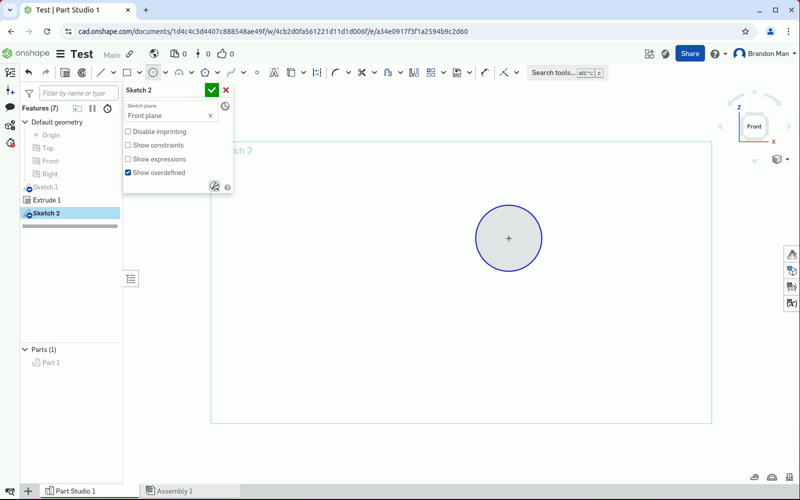
key_up(shift)
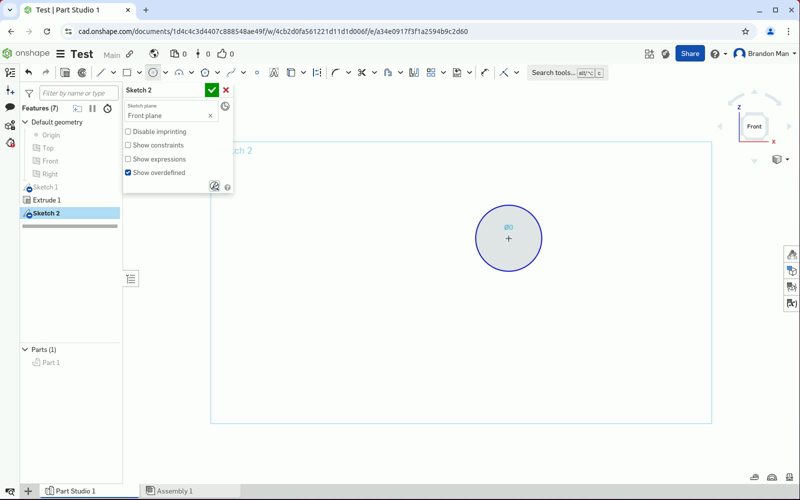
mouse_move(533, 238)
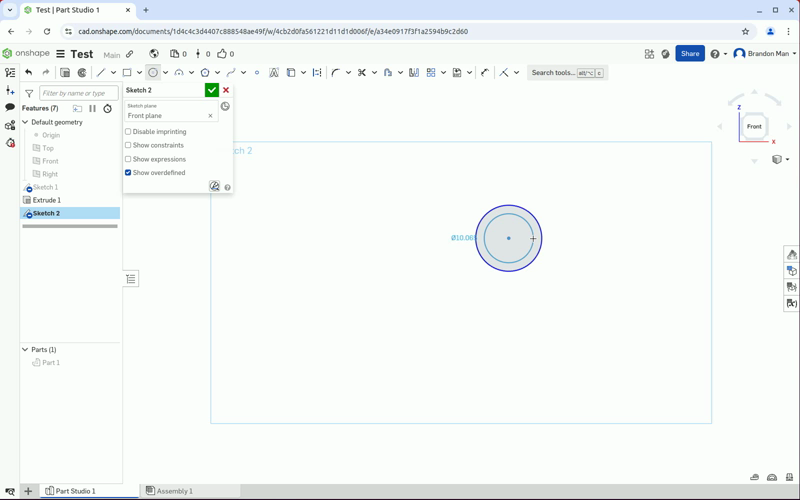
click(533, 238)
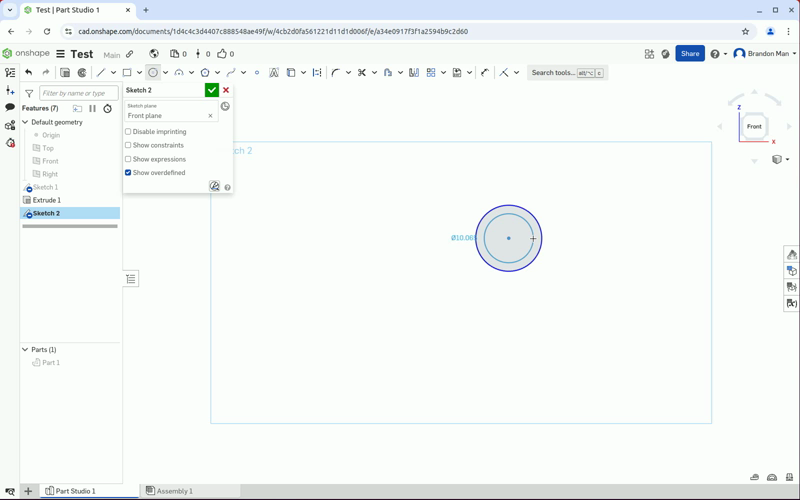
key(esc)
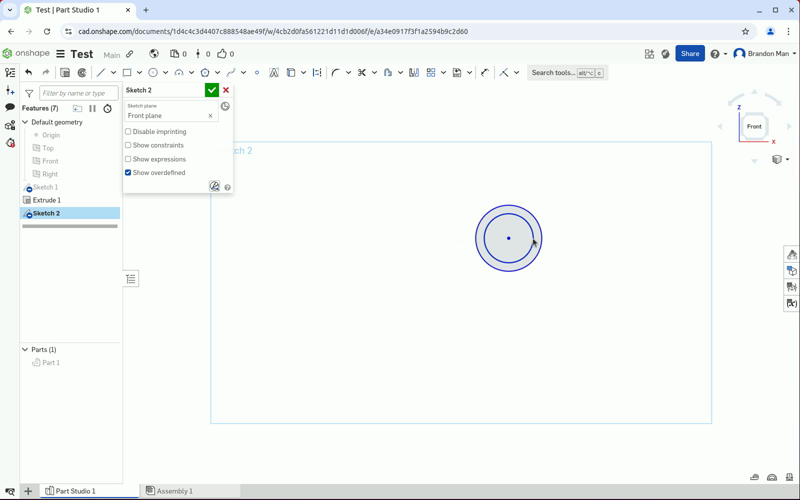
mouse_move(478, 231)
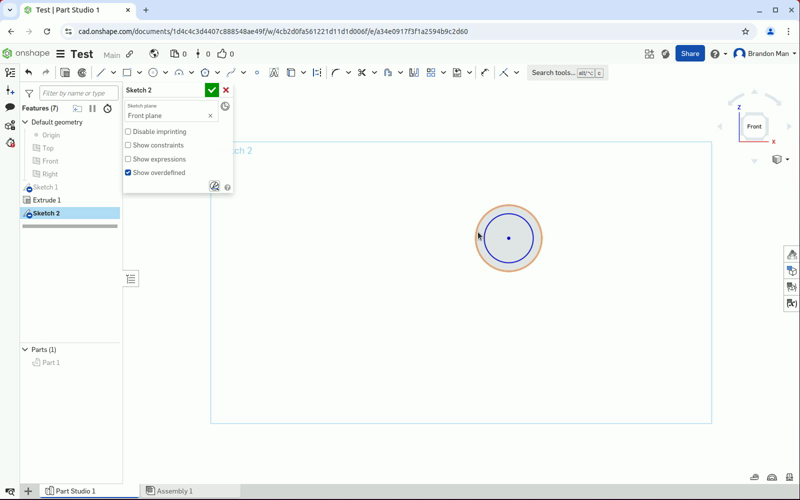
scroll(6)
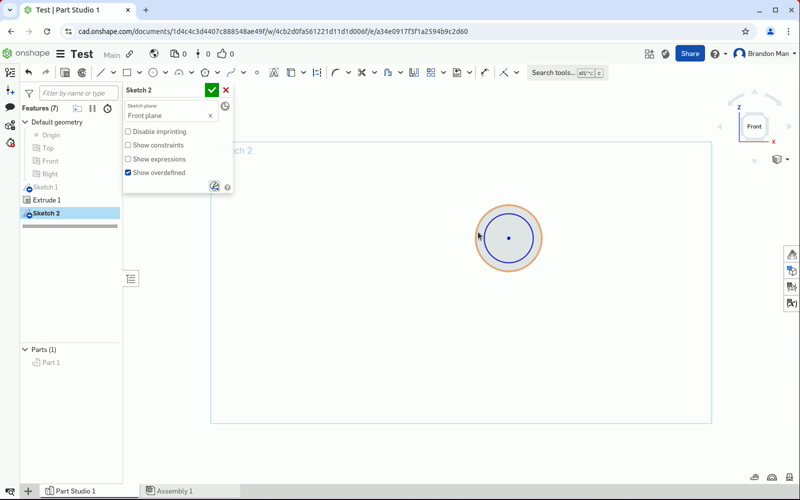
scroll(6)
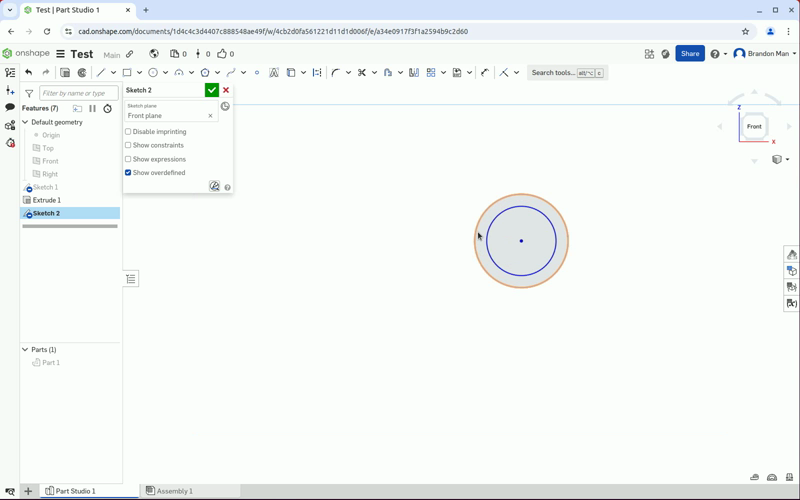
scroll(6)
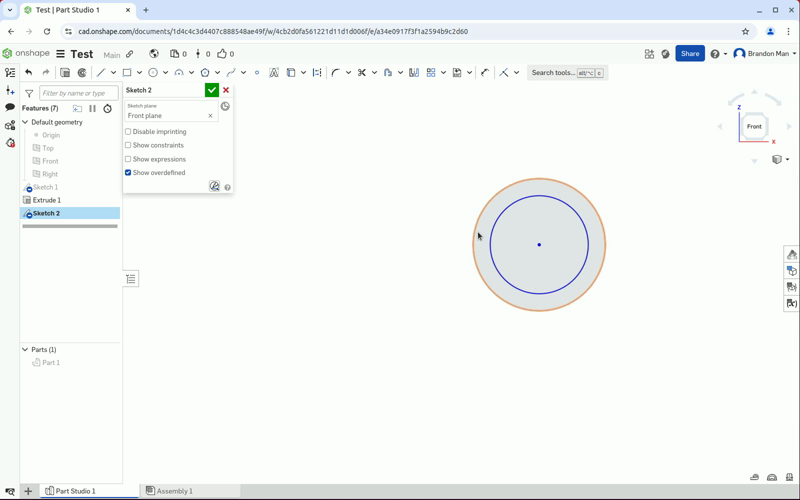
scroll(6)
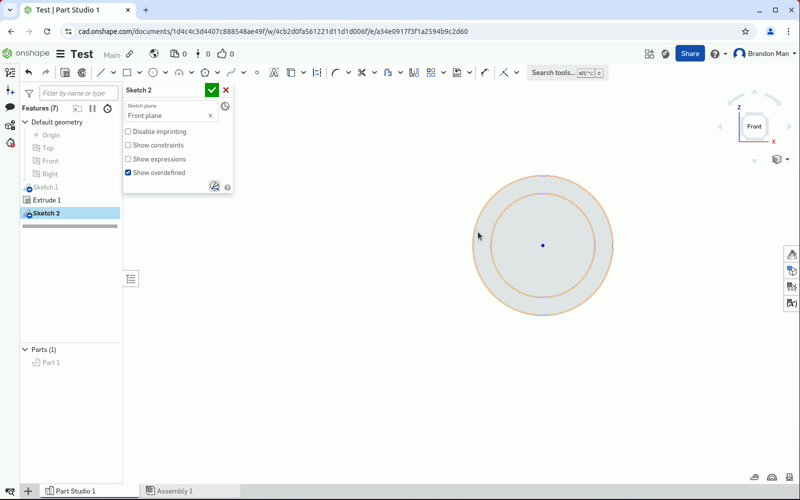
scroll(6)
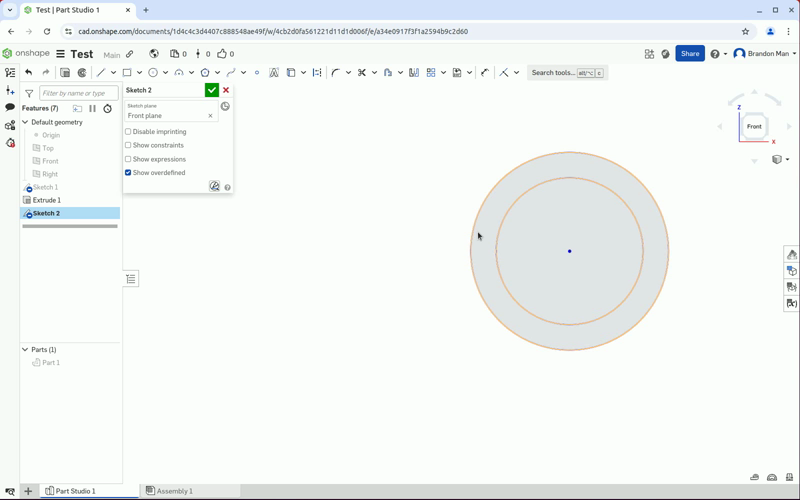
scroll(6)
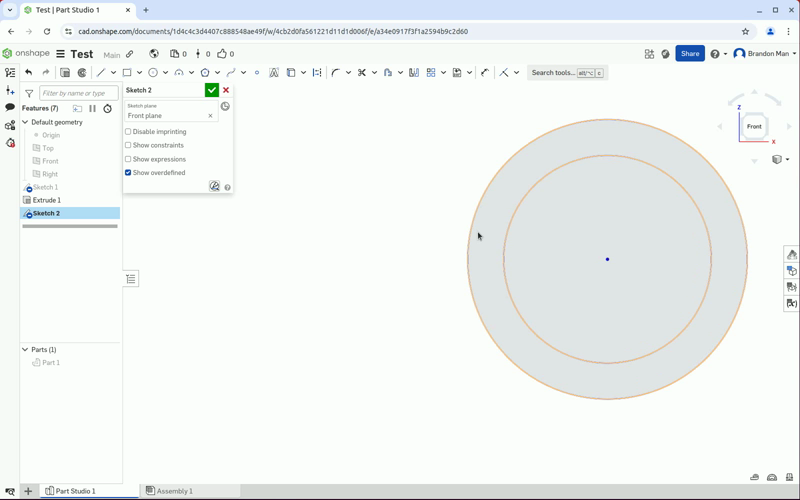
scroll(6)
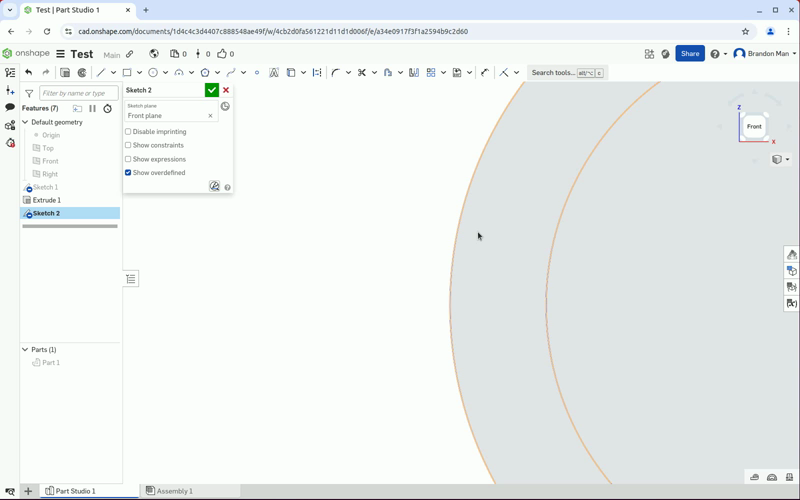
click(478, 231)
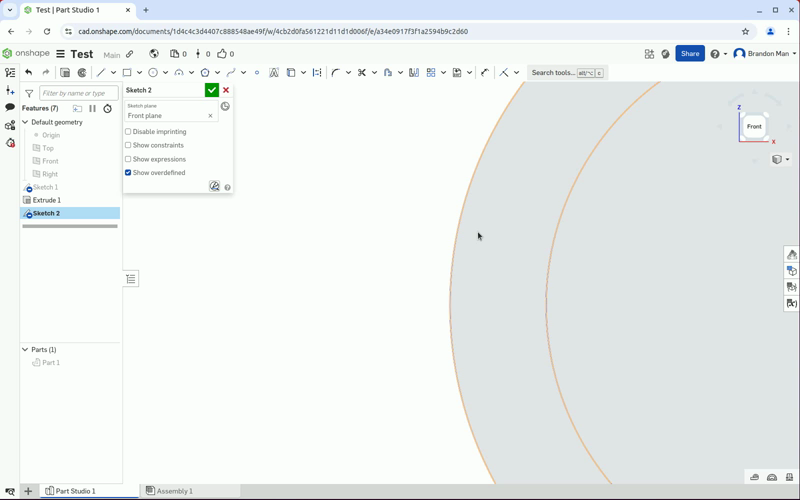
scroll(-6)
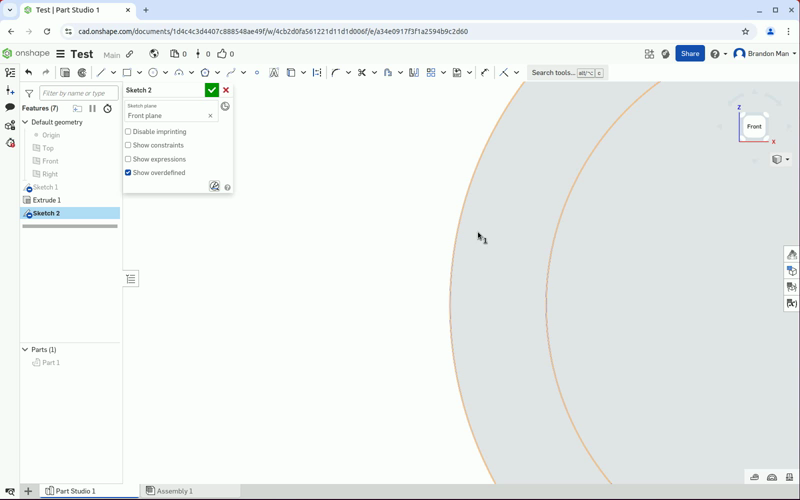
scroll(-6)
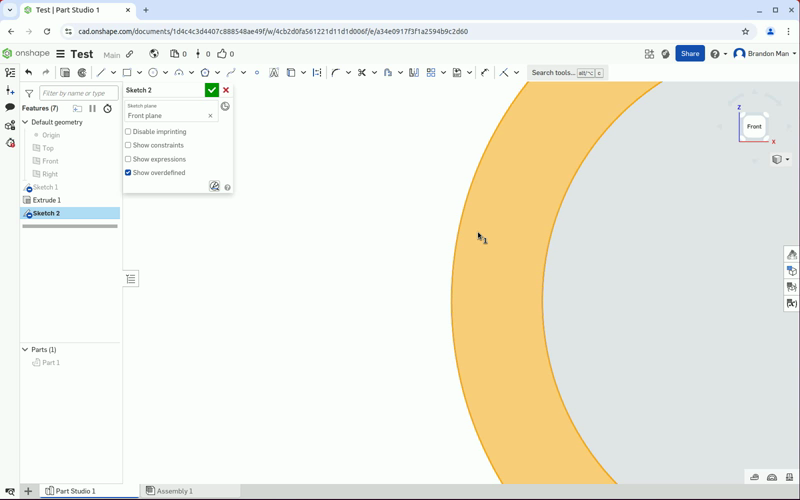
scroll(-6)
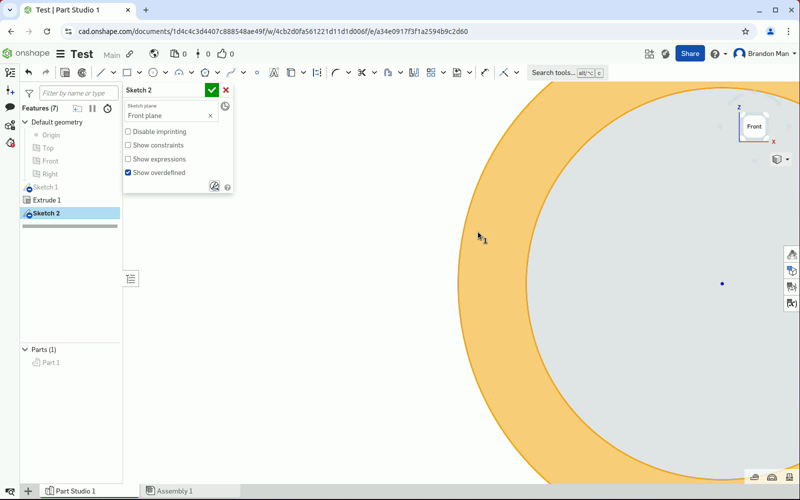
scroll(-6)
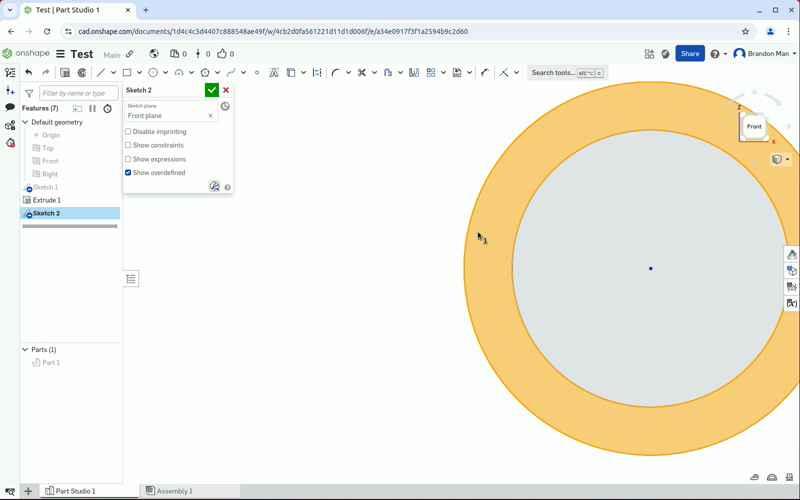
scroll(-6)
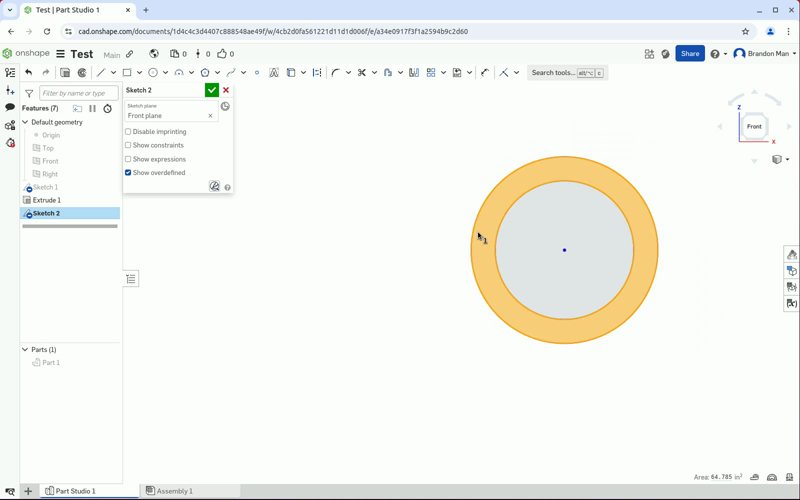
scroll(-6)
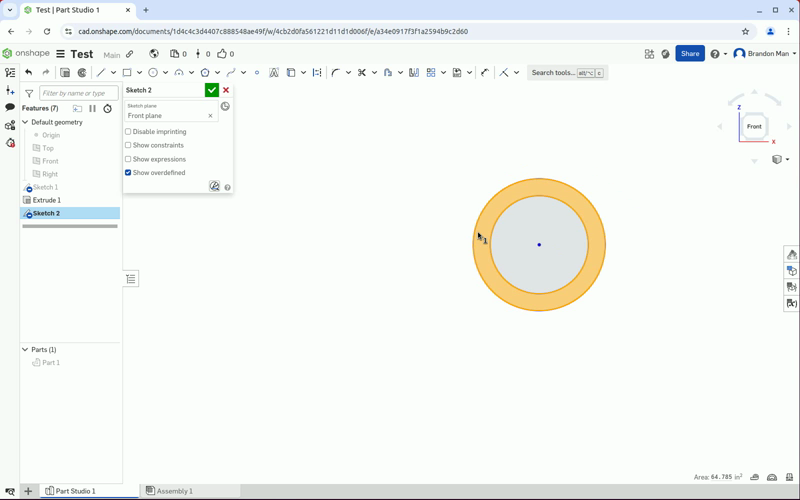
scroll(-6)
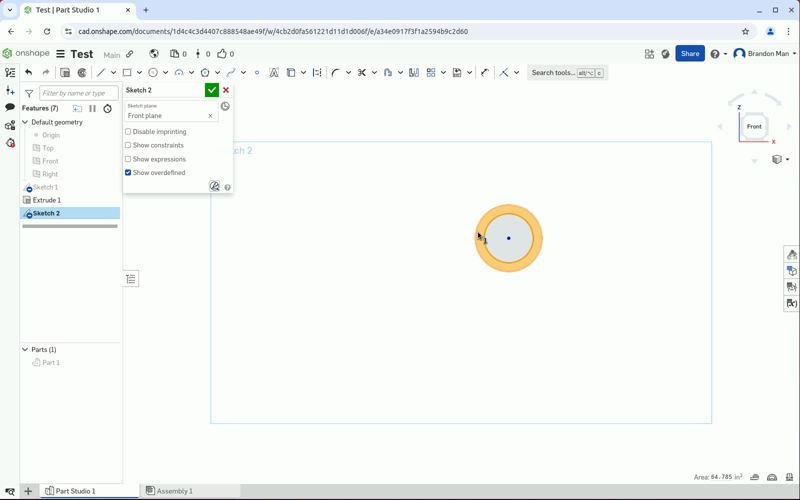
mouse_move(73, 352)
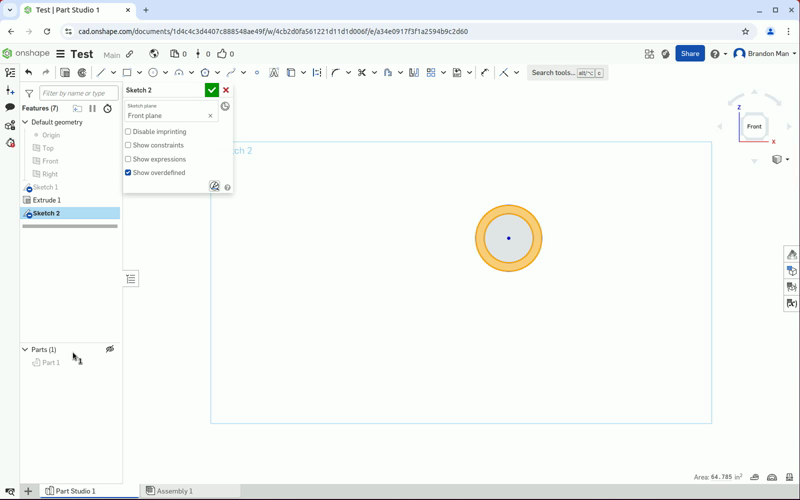
key(shift+y)
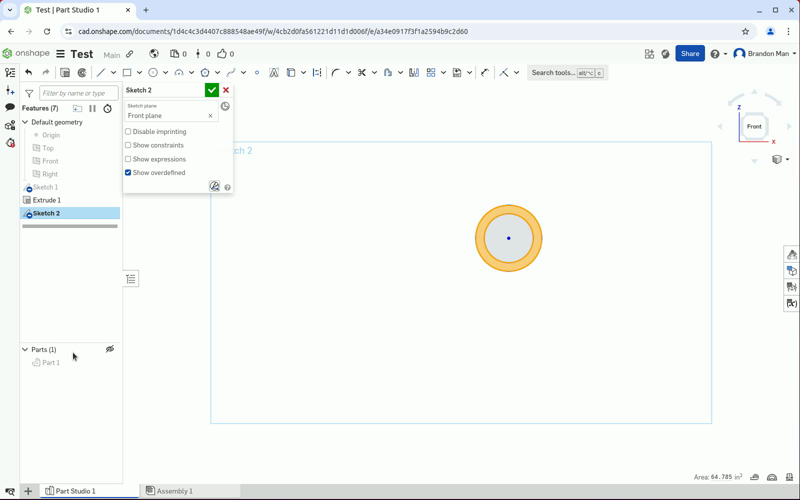
key(shift+e)
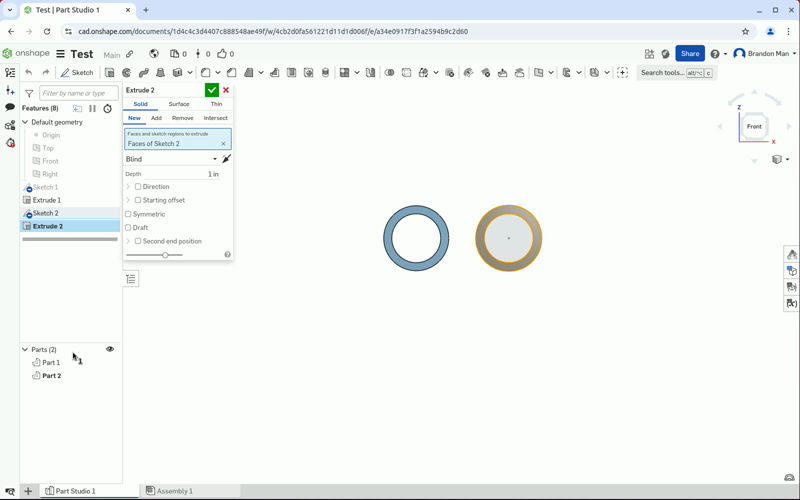
mouse_move(143, 106)
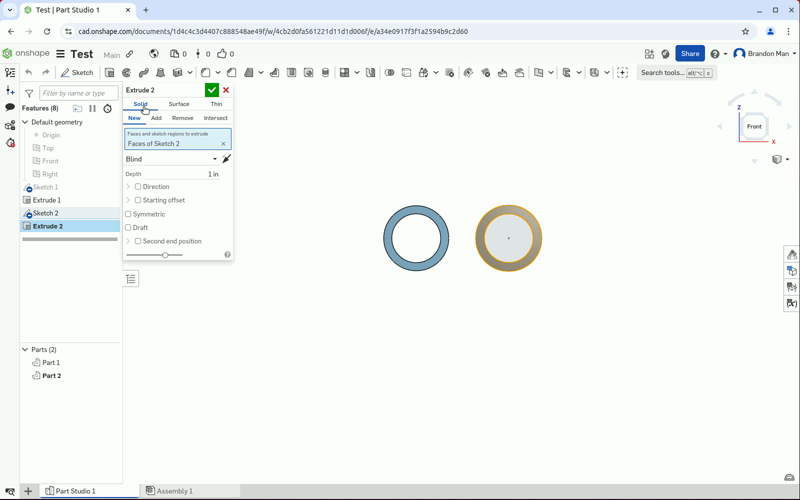
click(143, 106)
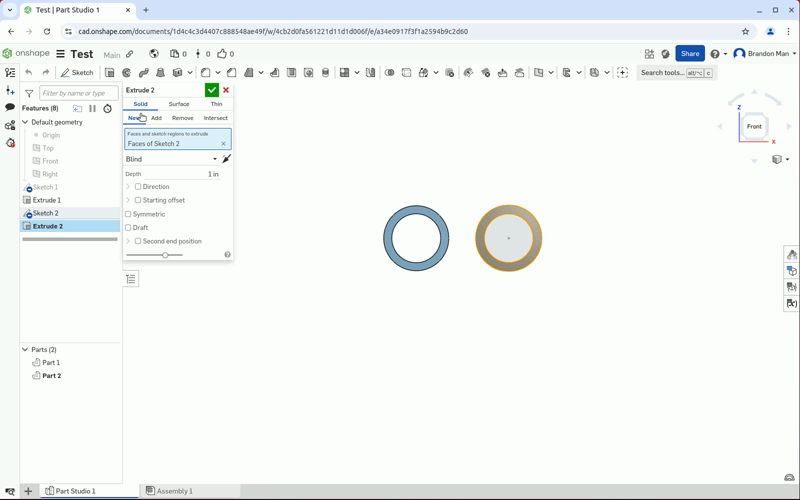
mouse_move(137, 120)
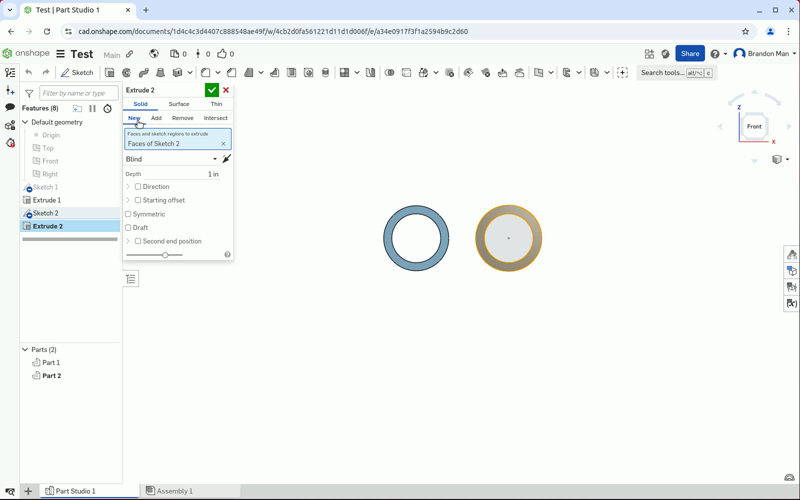
click(137, 120)
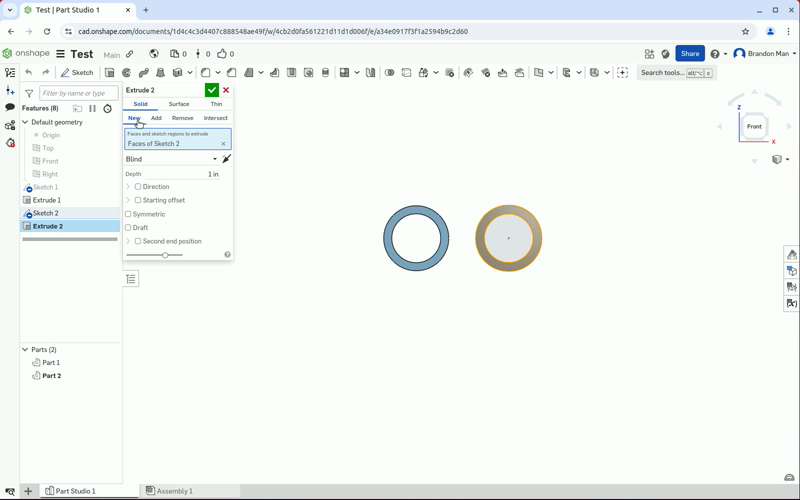
key(tab, 4)
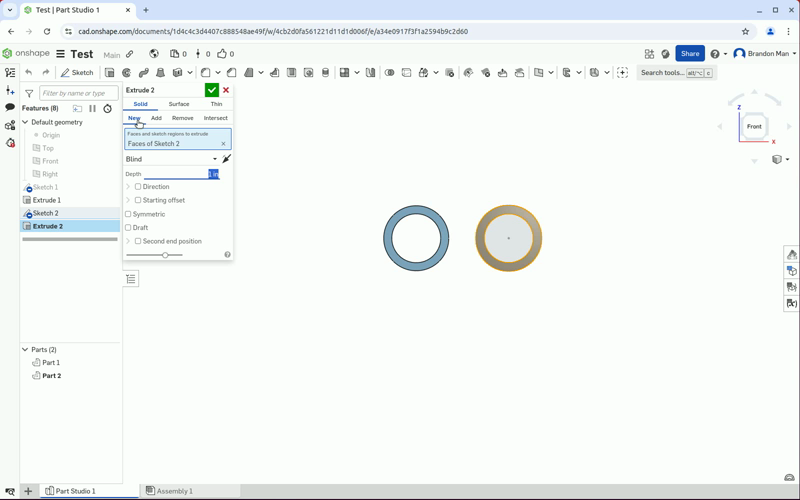
text(23.108)
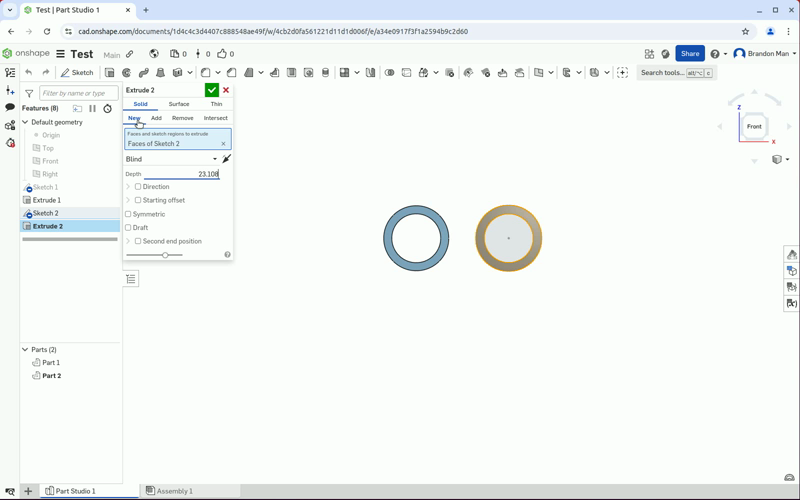
key(enter)
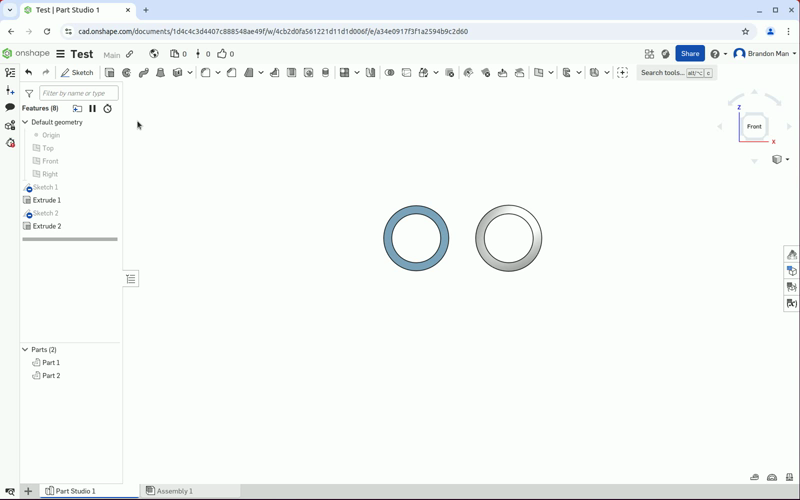
key(shift+h)
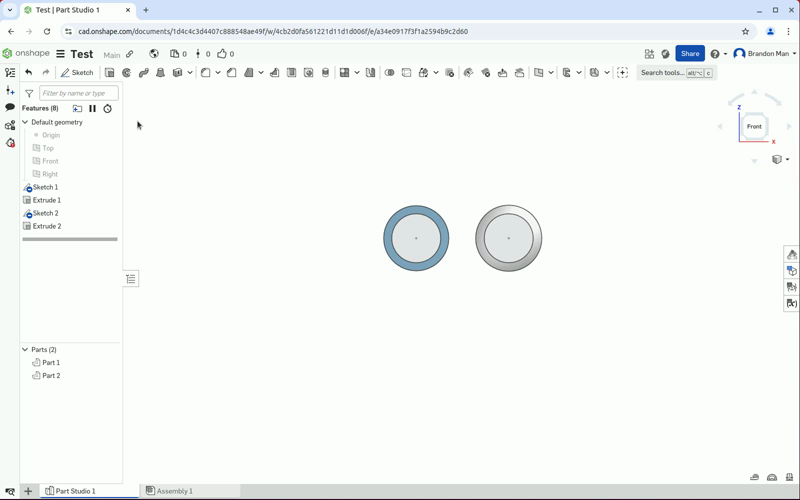
key(shift+h)
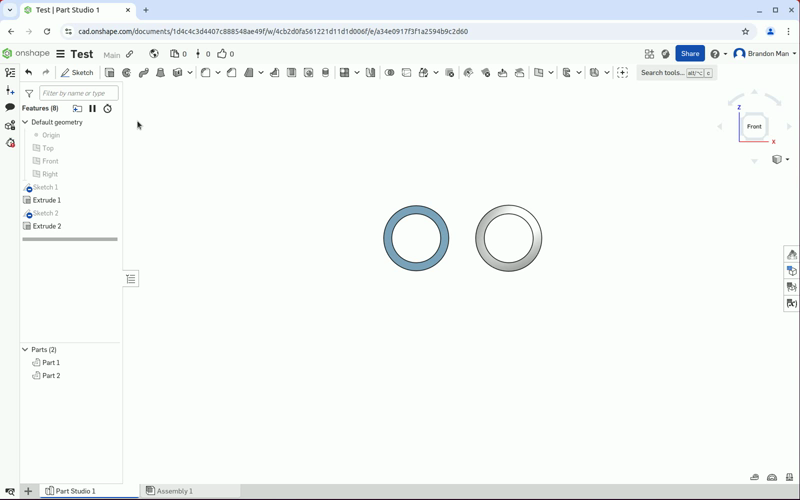
mouse_move(73, 189)
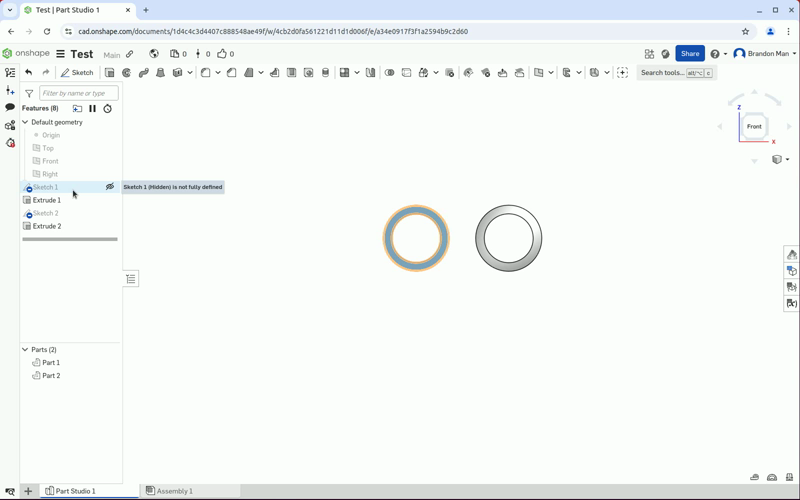
click(73, 189)
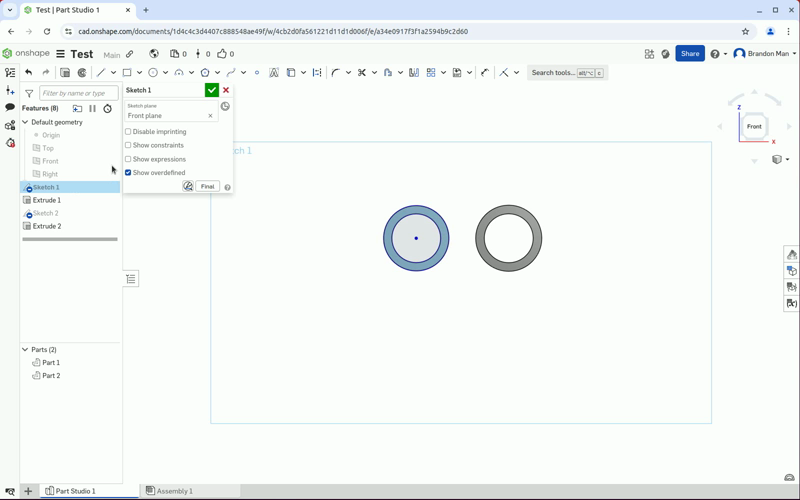
mouse_move(229, 92)
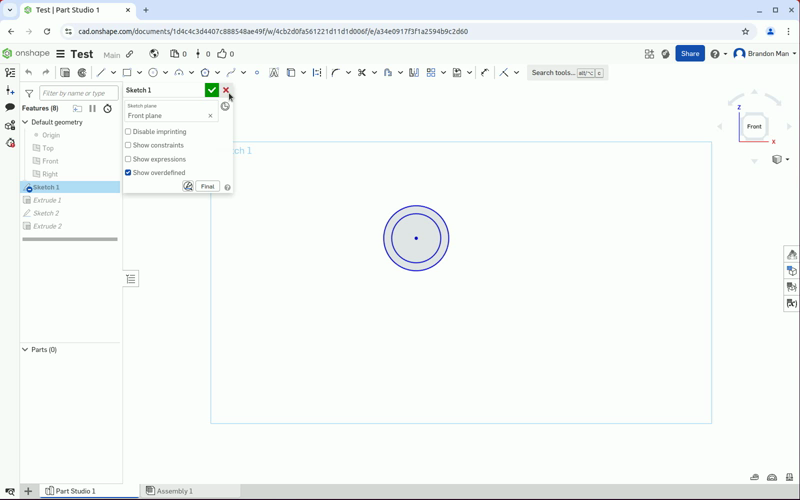
click(229, 92)
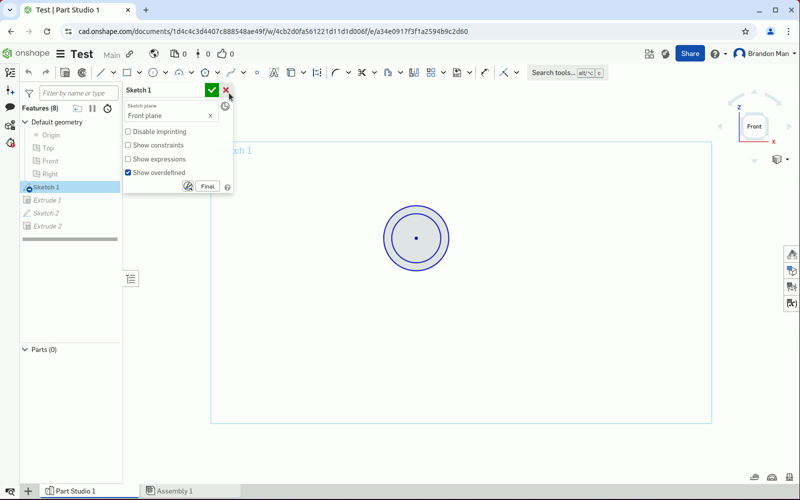
key(shift+s)
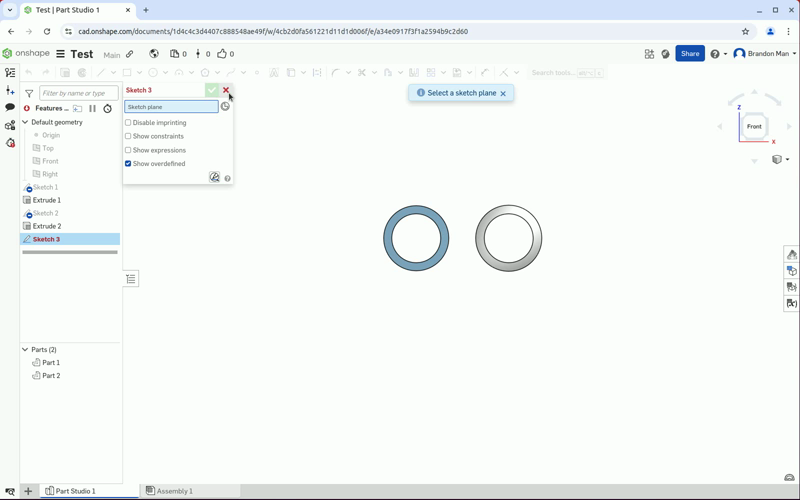
mouse_move(73, 163)
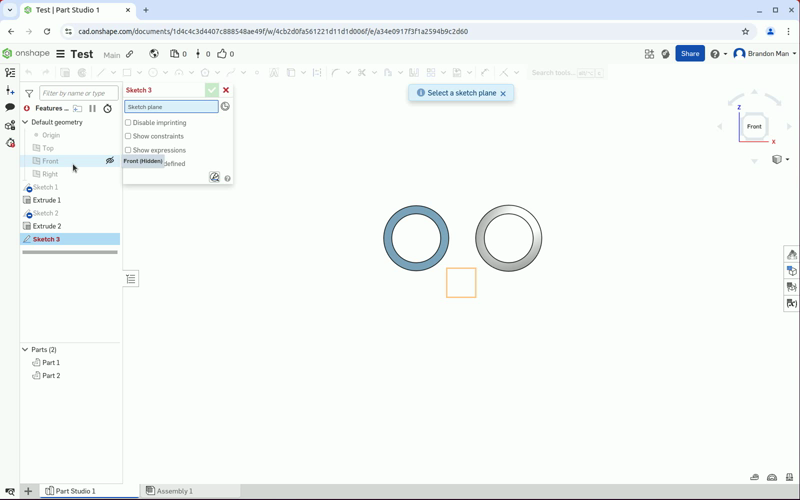
click(73, 163)
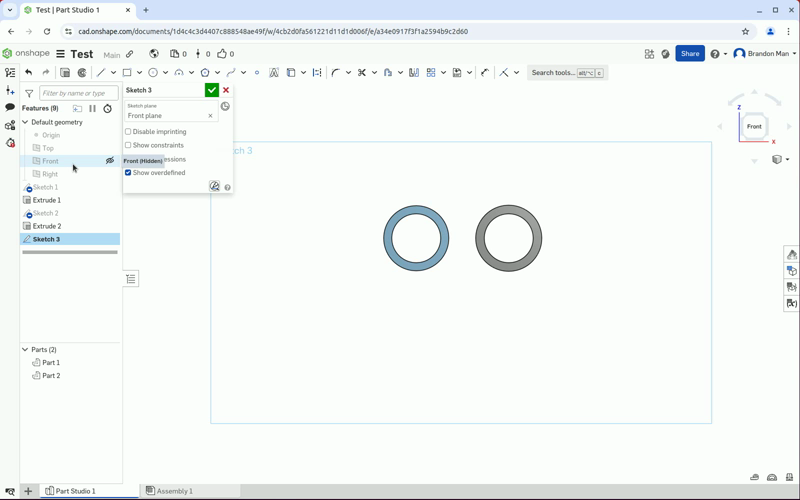
mouse_move(73, 352)
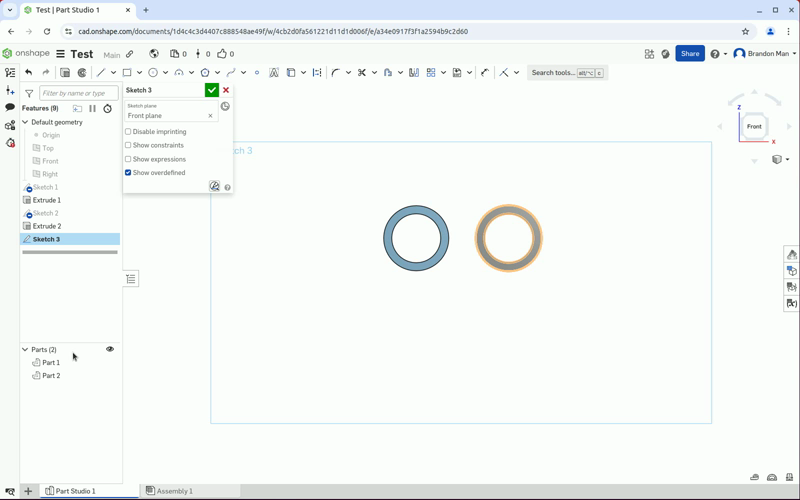
key(y)
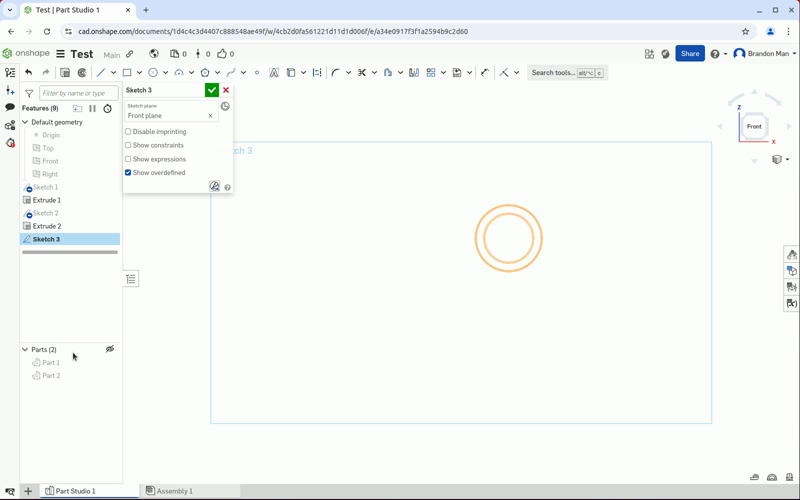
key(c)
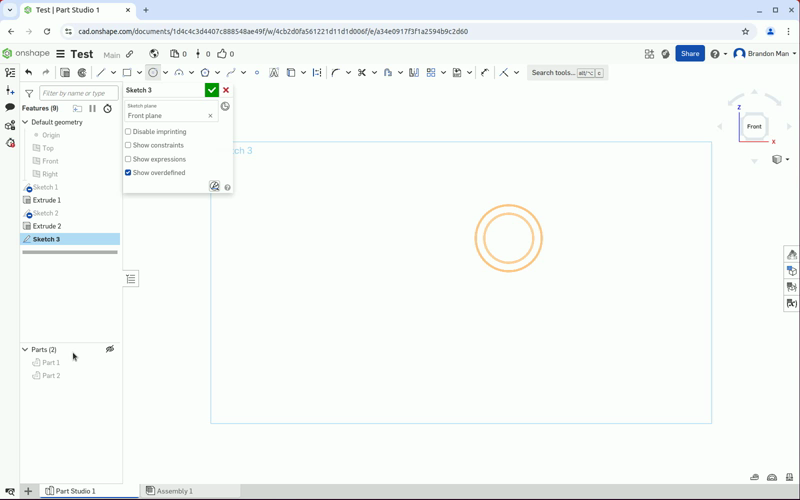
key_down(shift)
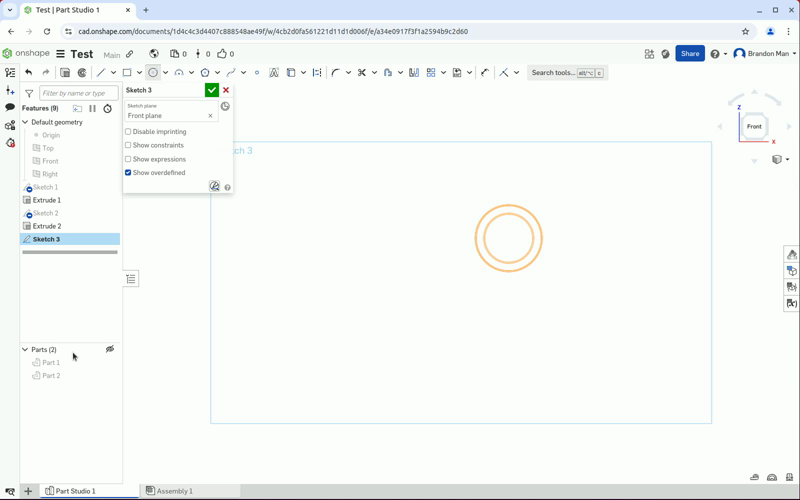
mouse_move(508, 330)
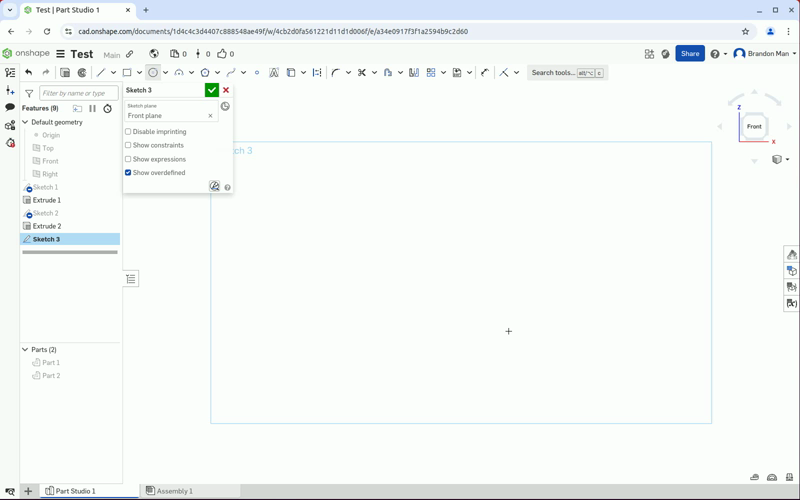
click(508, 330)
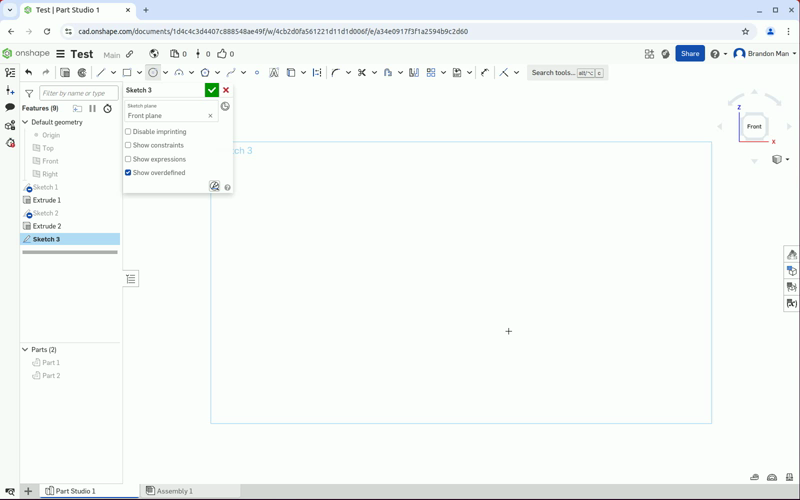
key_up(shift)
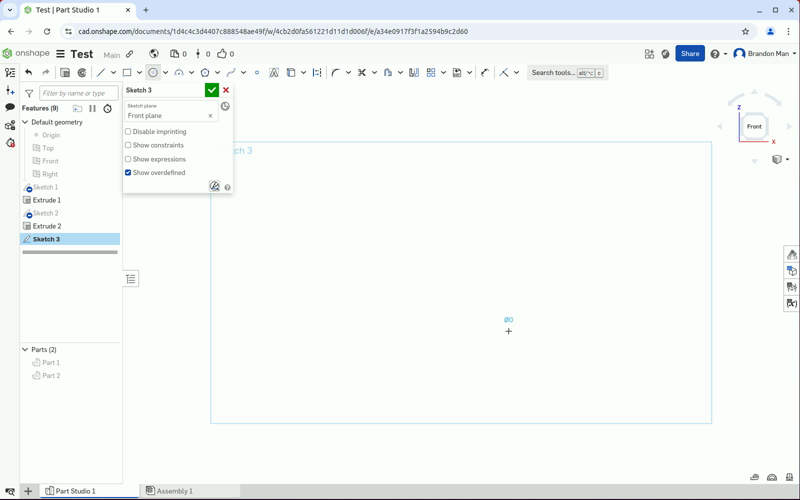
mouse_move(541, 330)
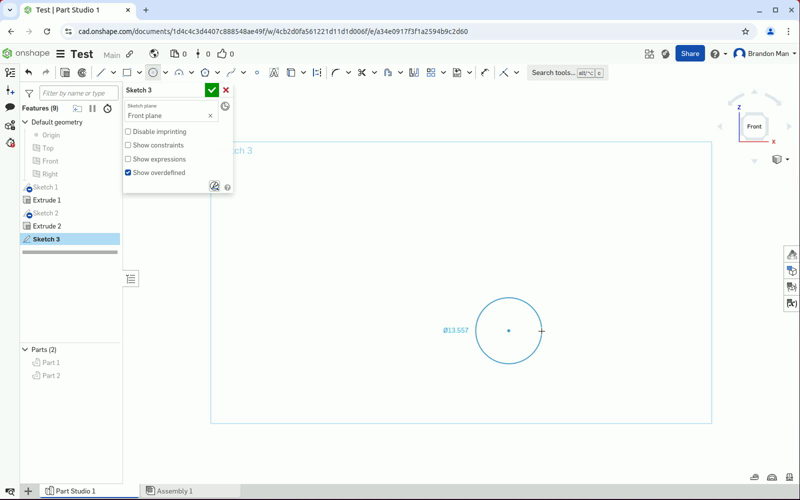
click(541, 330)
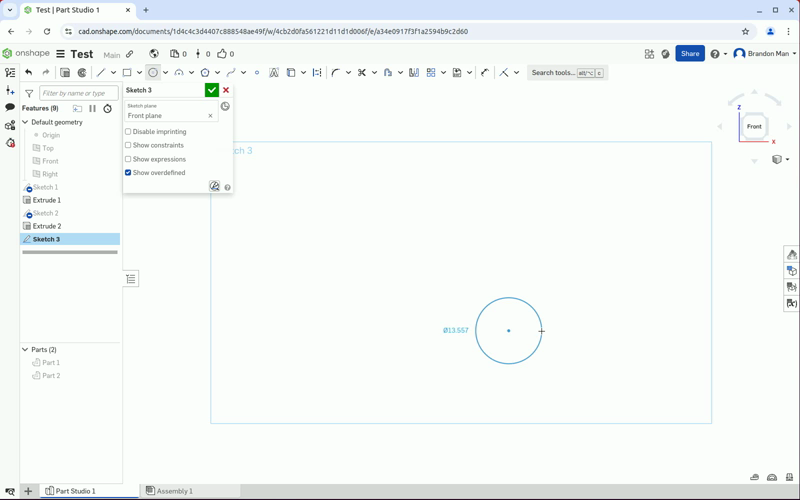
key(esc)
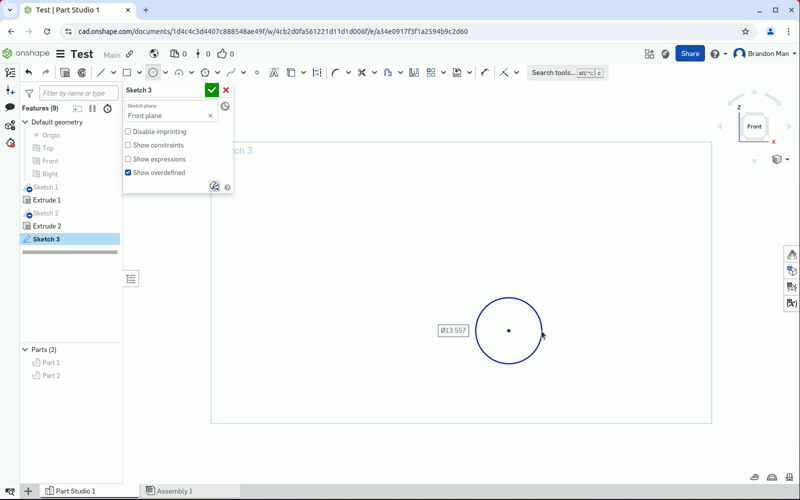
key(c)
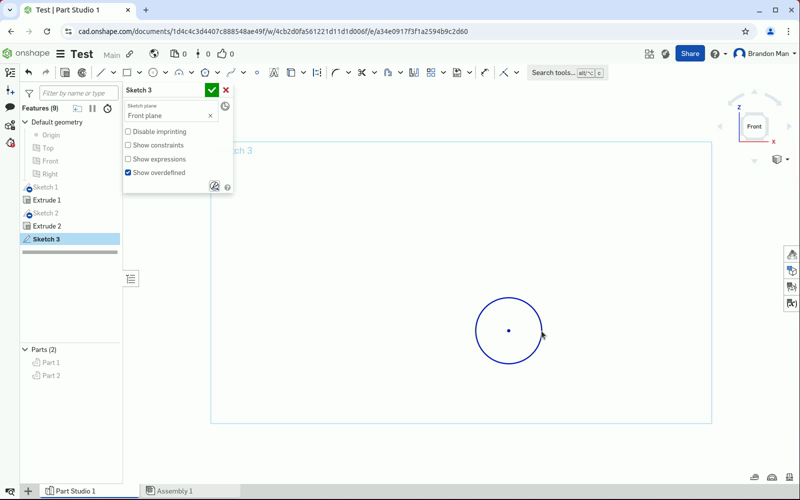
key_down(shift)
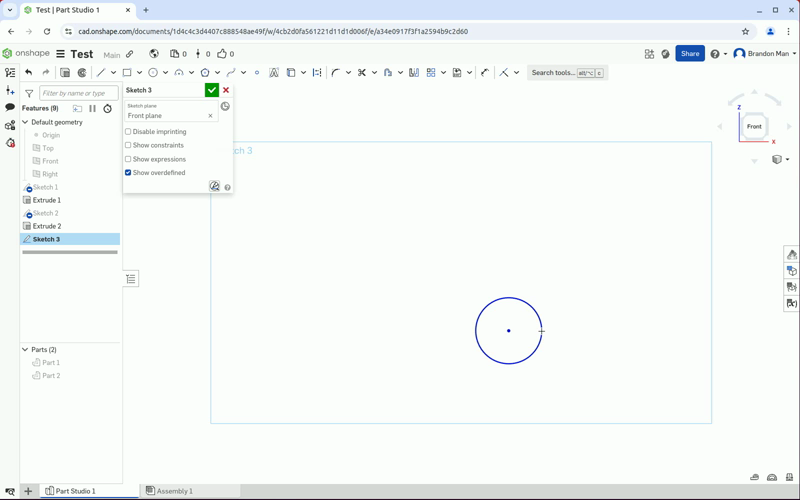
mouse_move(508, 330)
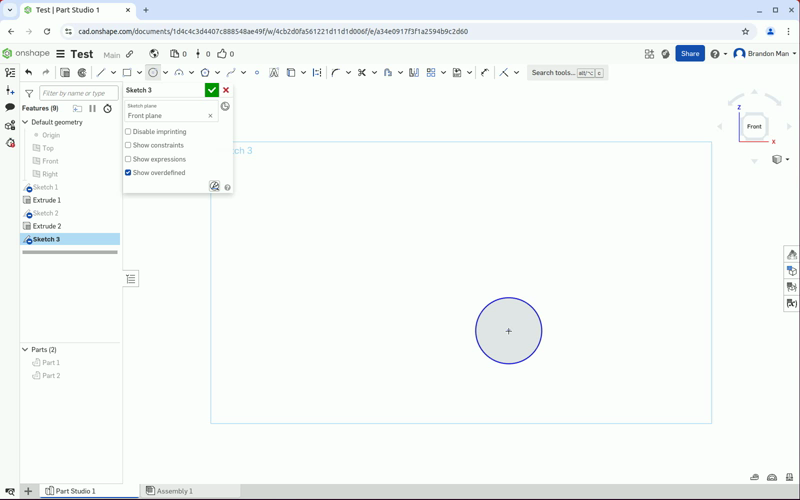
click(508, 330)
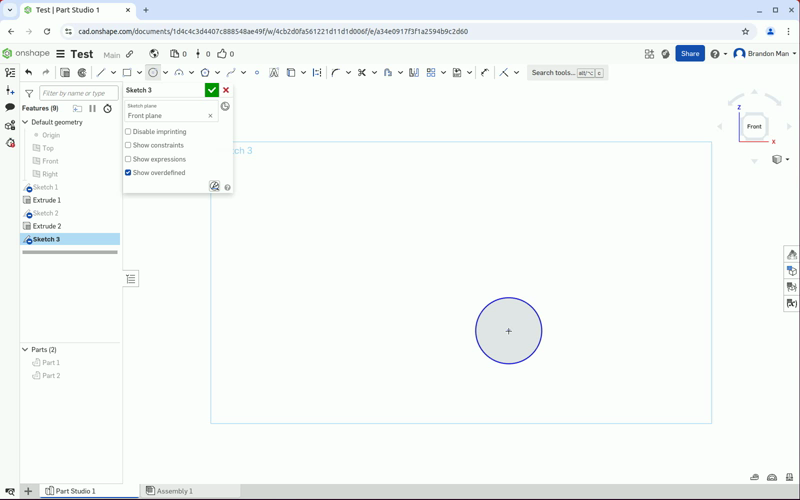
key_up(shift)
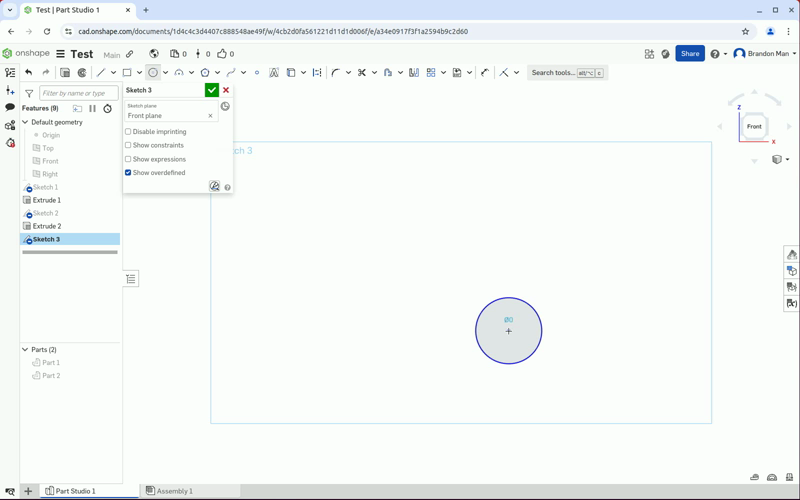
mouse_move(533, 330)
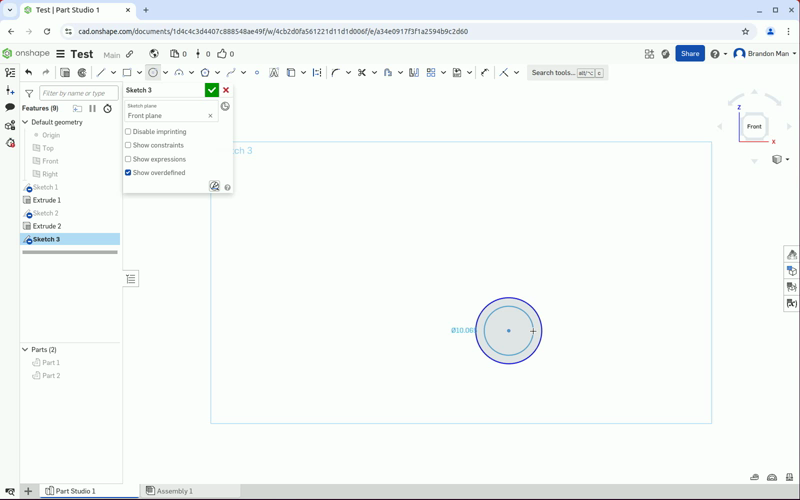
click(533, 330)
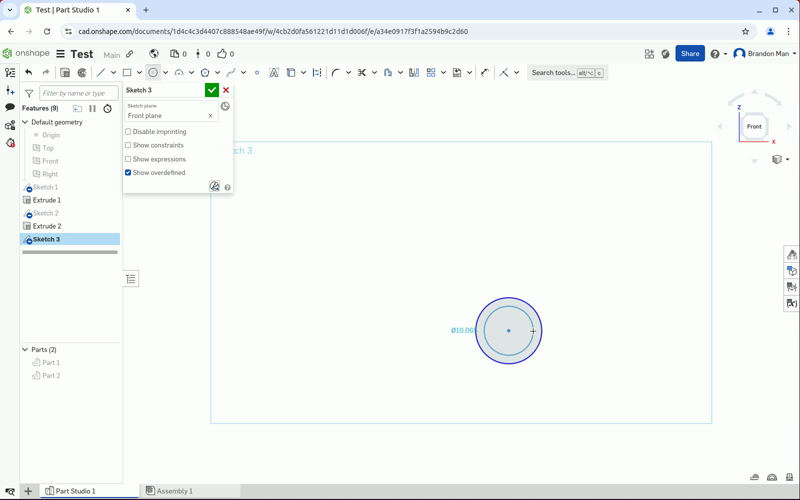
key(esc)
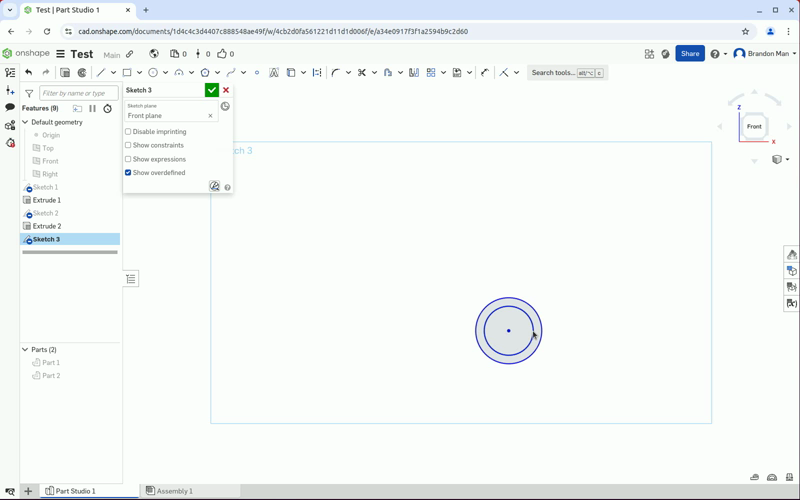
mouse_move(480, 334)
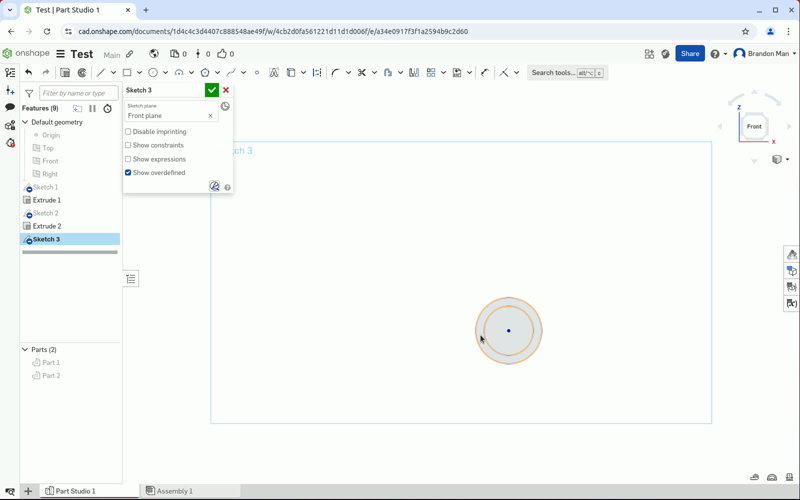
scroll(6)
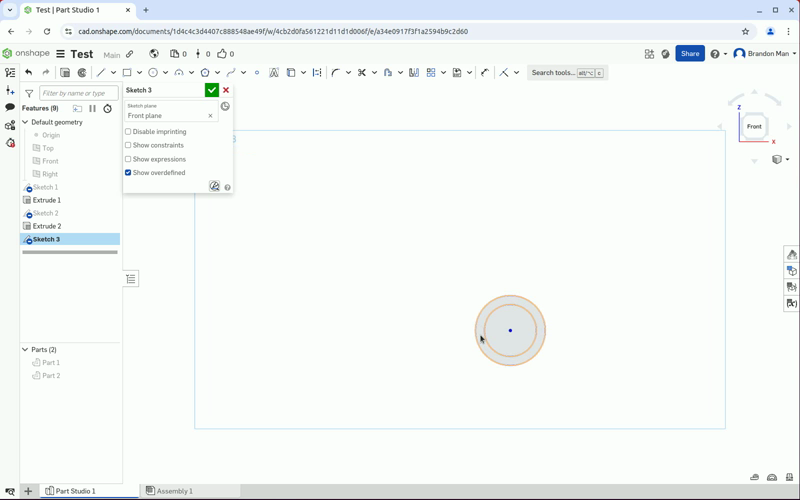
scroll(6)
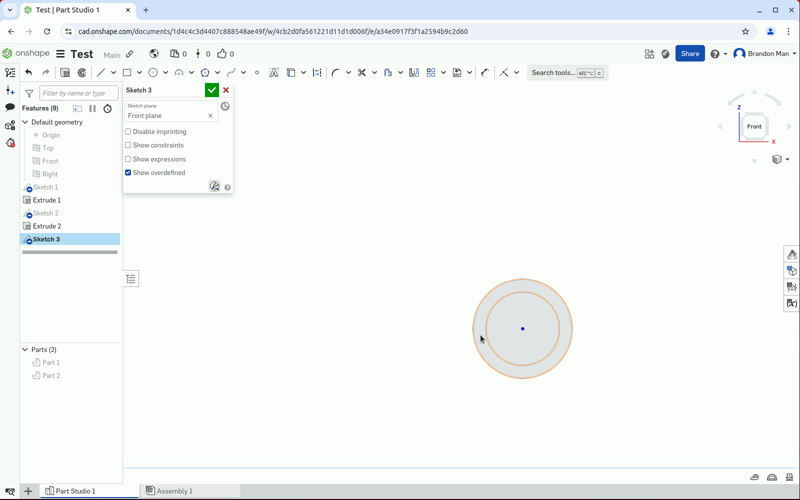
scroll(6)
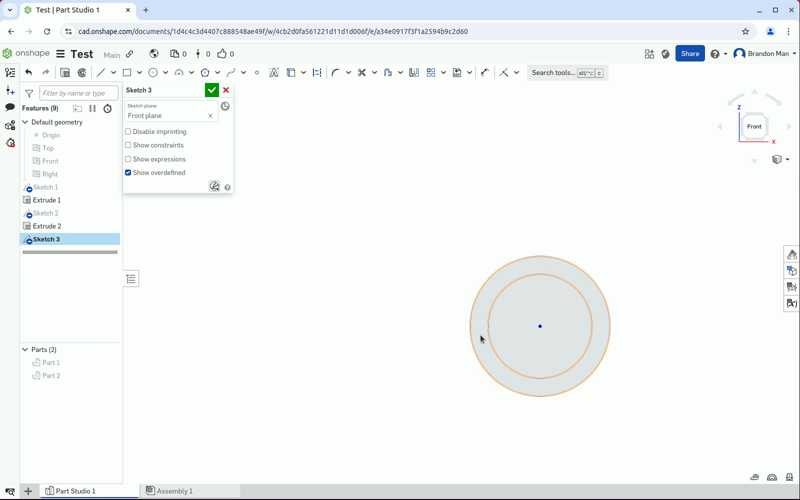
scroll(6)
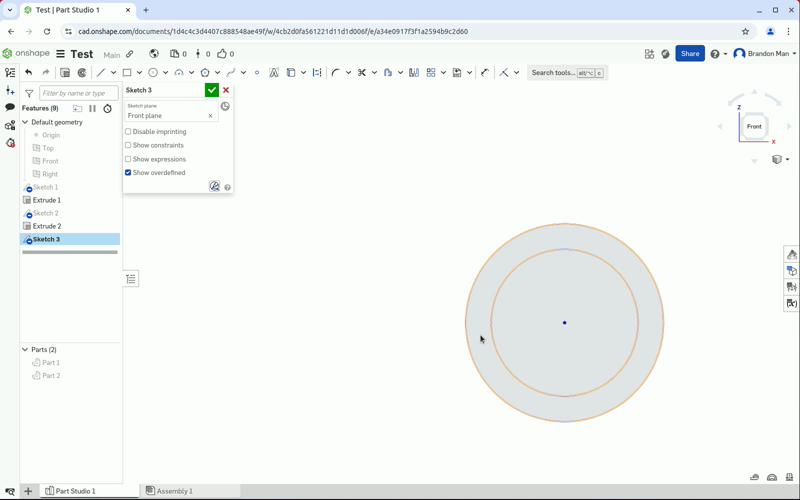
scroll(6)
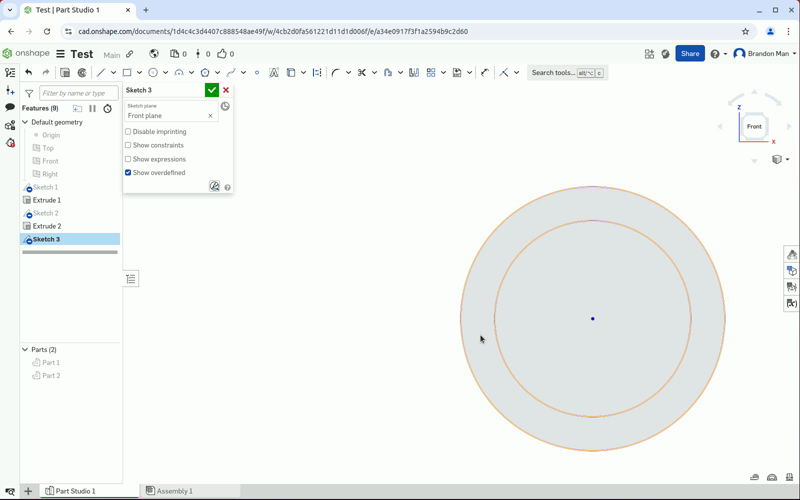
scroll(6)
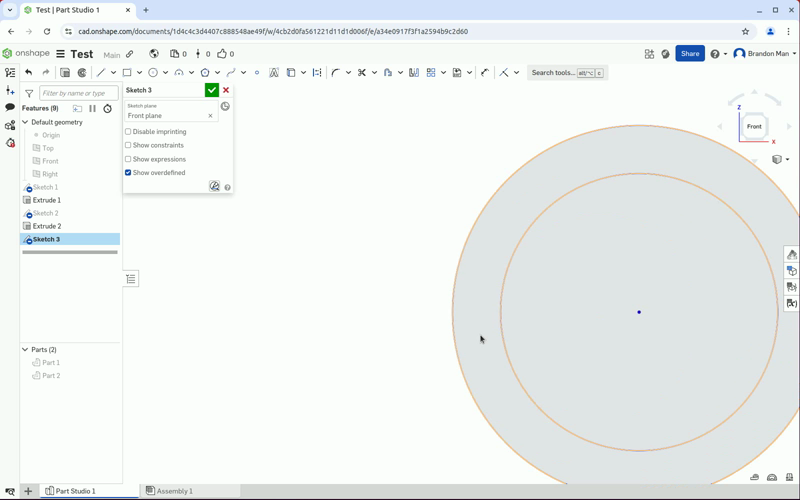
scroll(6)
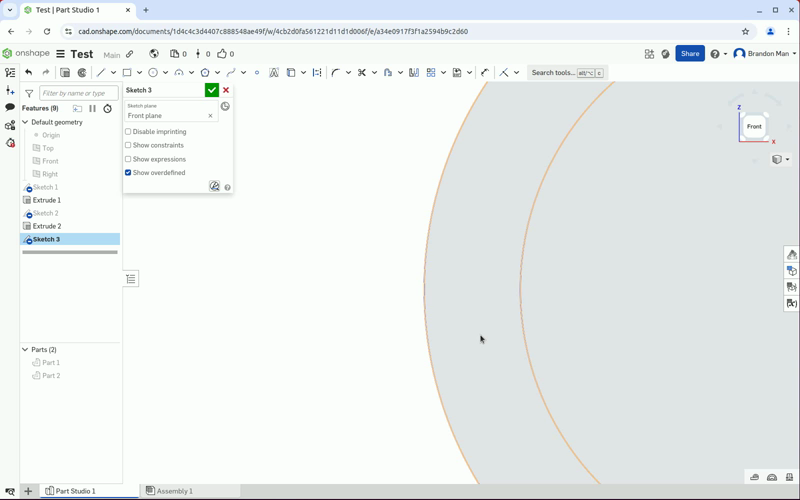
click(480, 334)
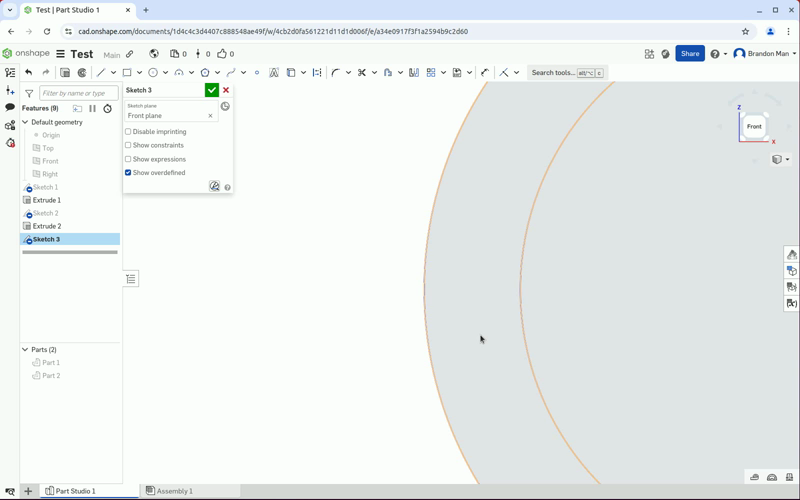
scroll(-6)
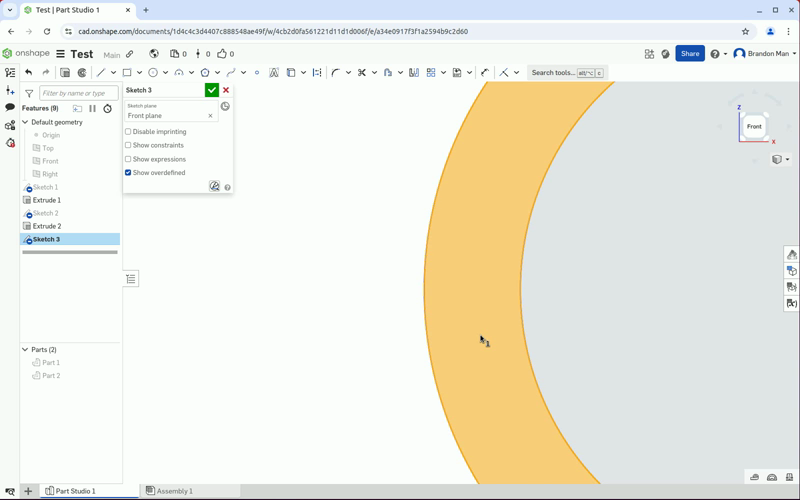
scroll(-6)
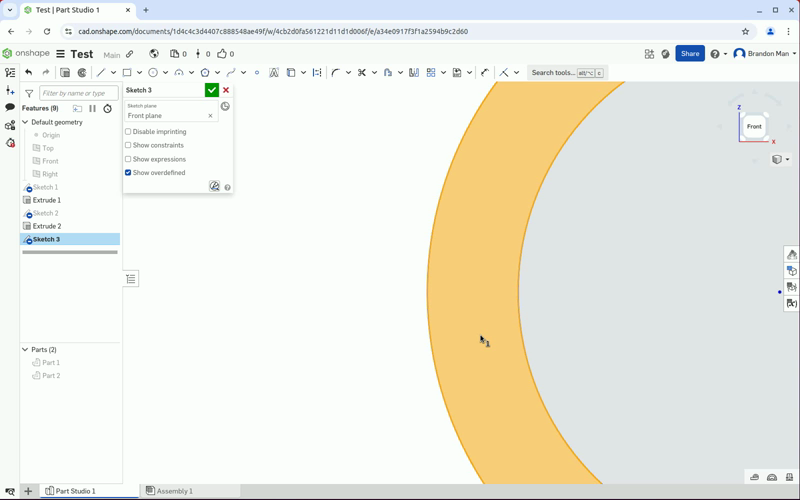
scroll(-6)
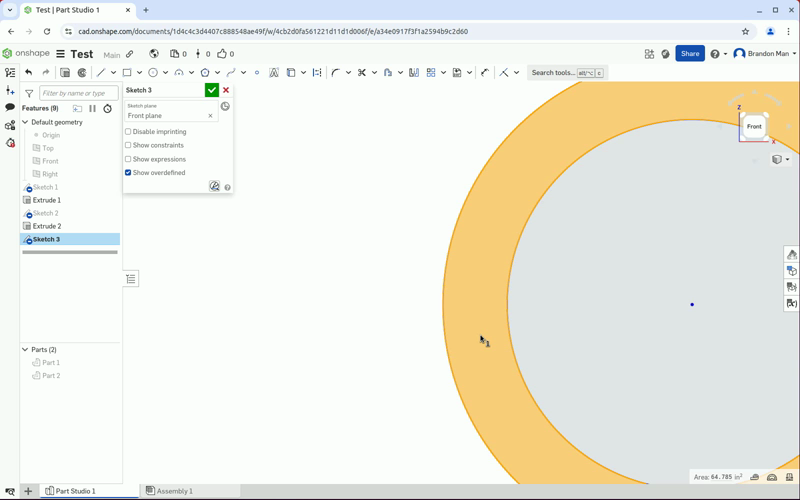
scroll(-6)
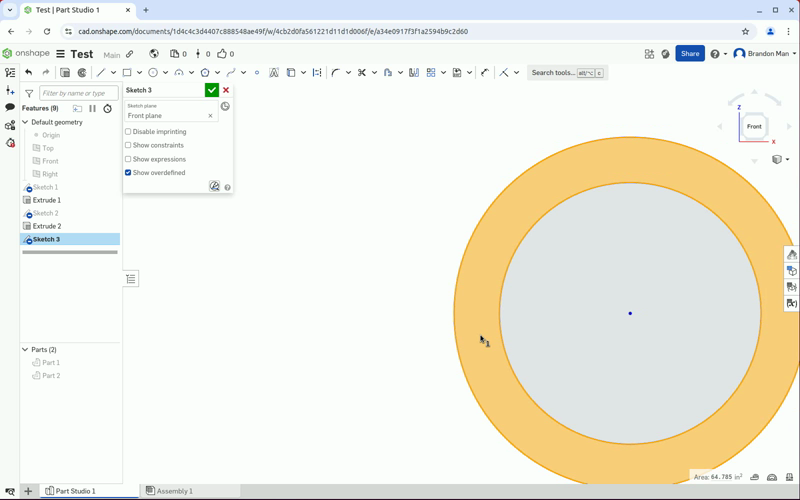
scroll(-6)
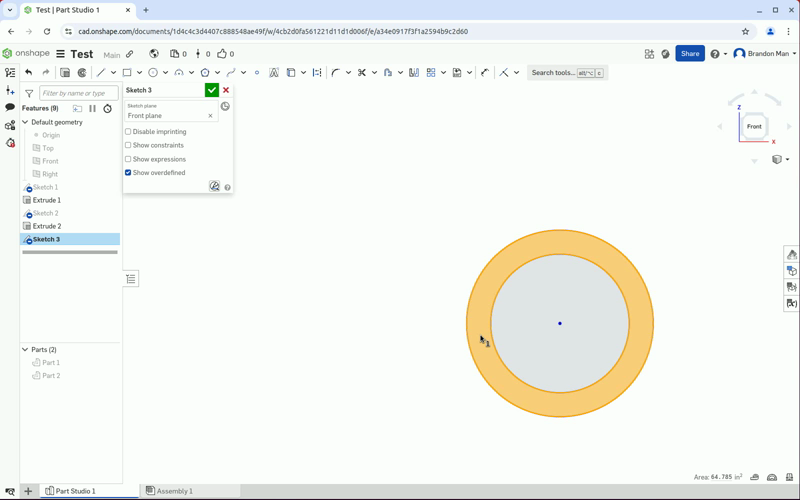
scroll(-6)
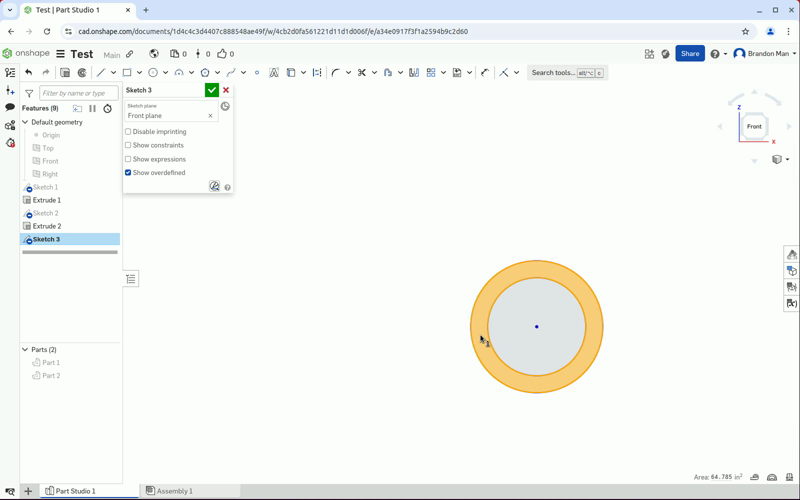
scroll(-6)
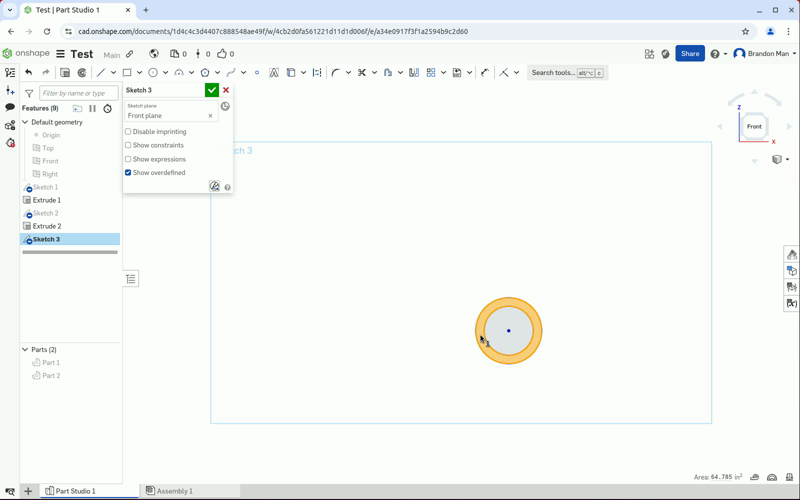
mouse_move(73, 352)
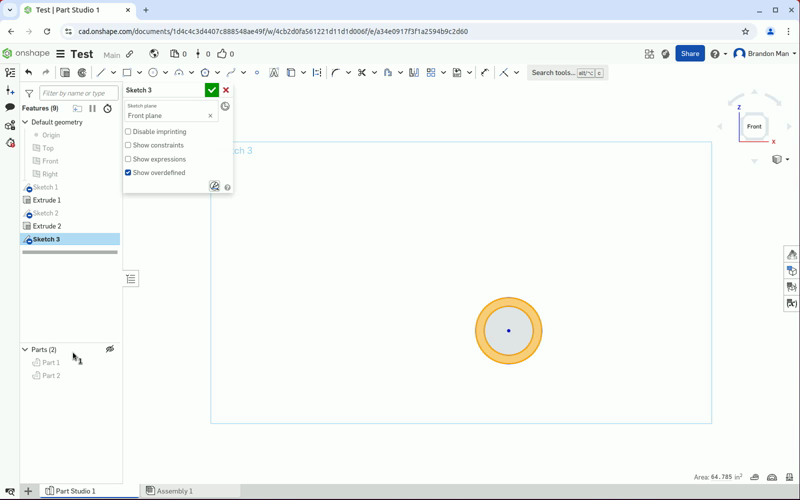
key(shift+y)
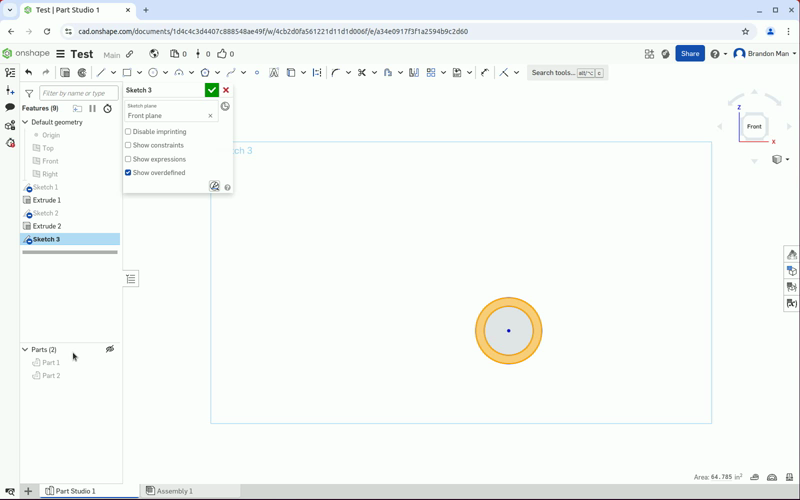
key(shift+e)
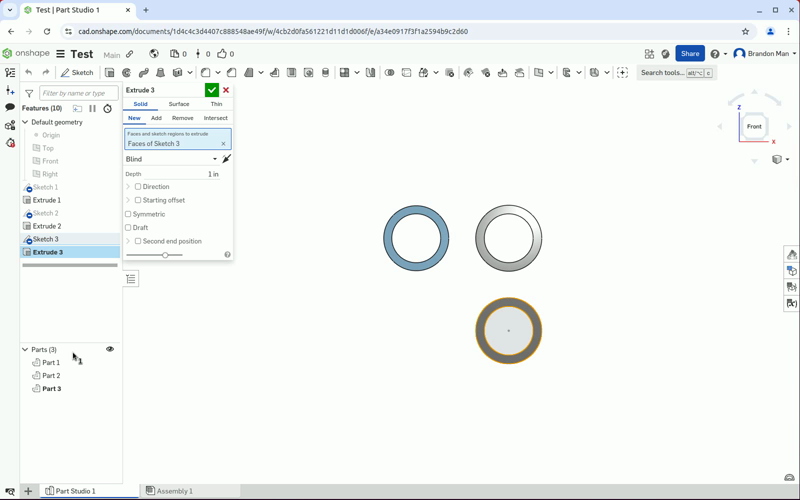
mouse_move(143, 106)
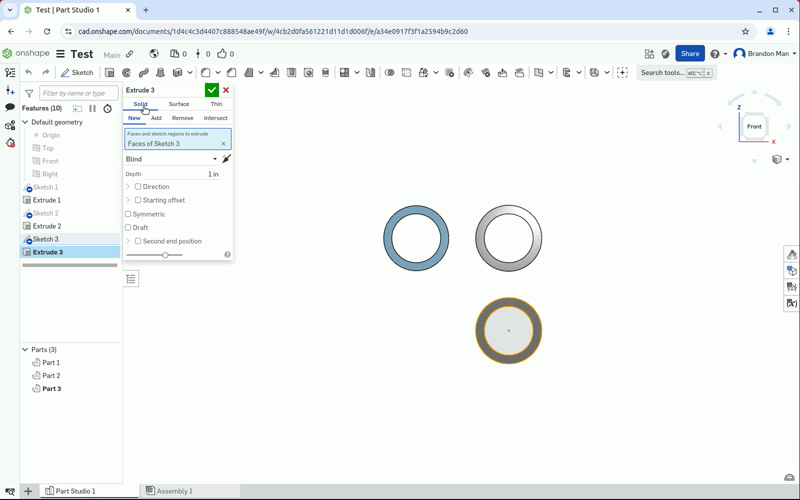
click(143, 106)
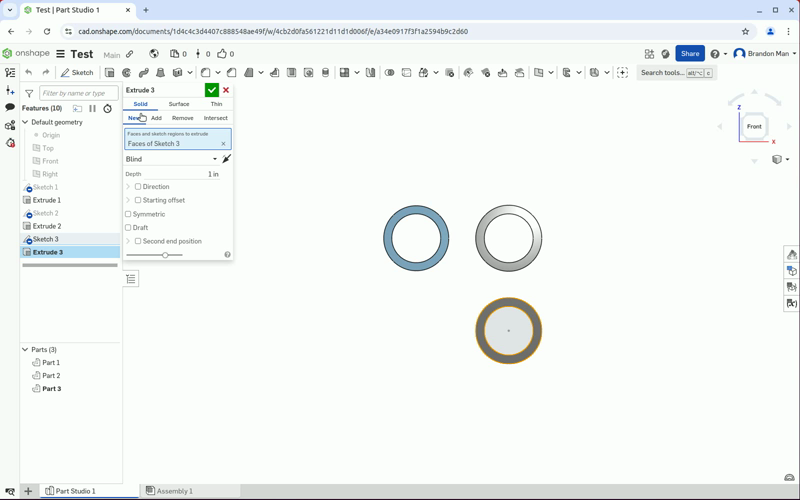
mouse_move(137, 120)
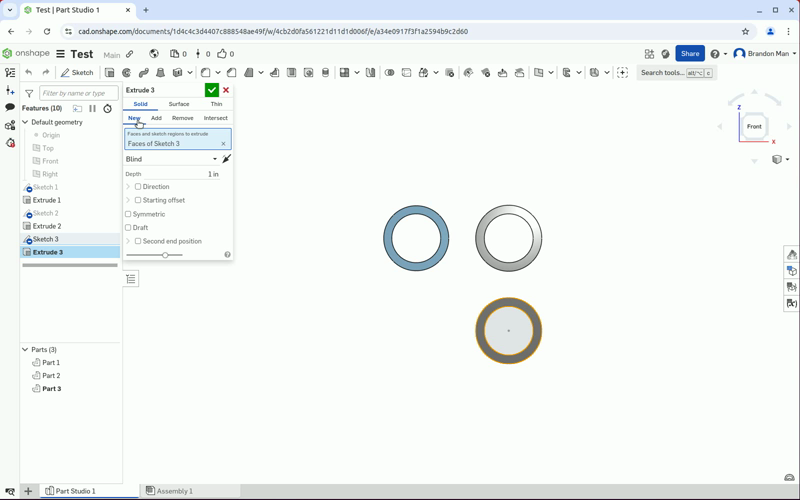
click(137, 120)
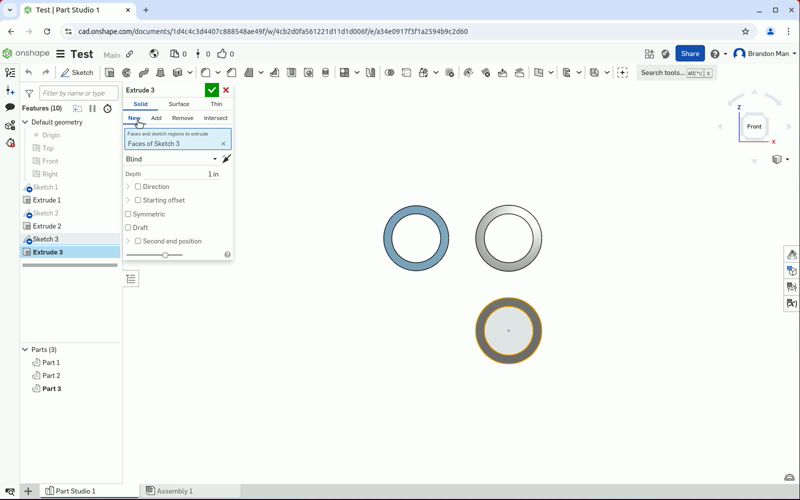
key(tab, 4)
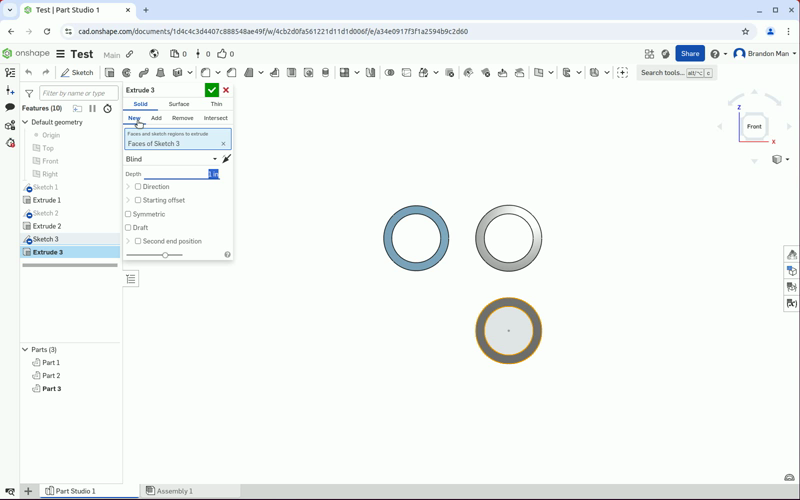
text(23.108)
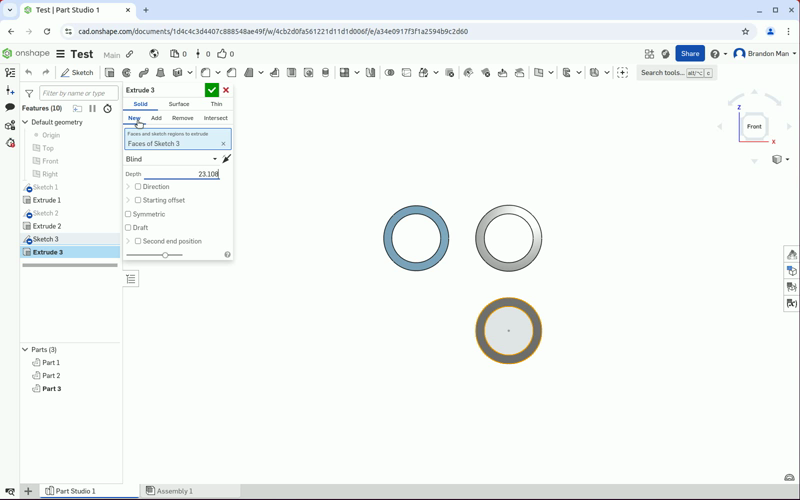
key(enter)
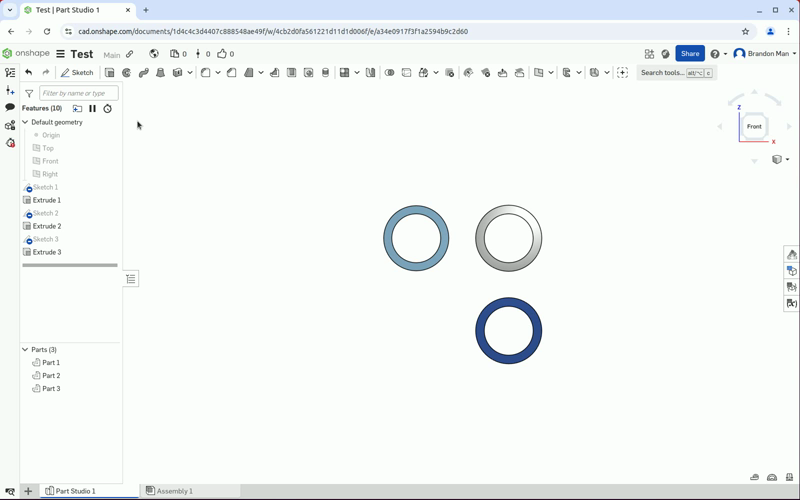
key(shift+h)
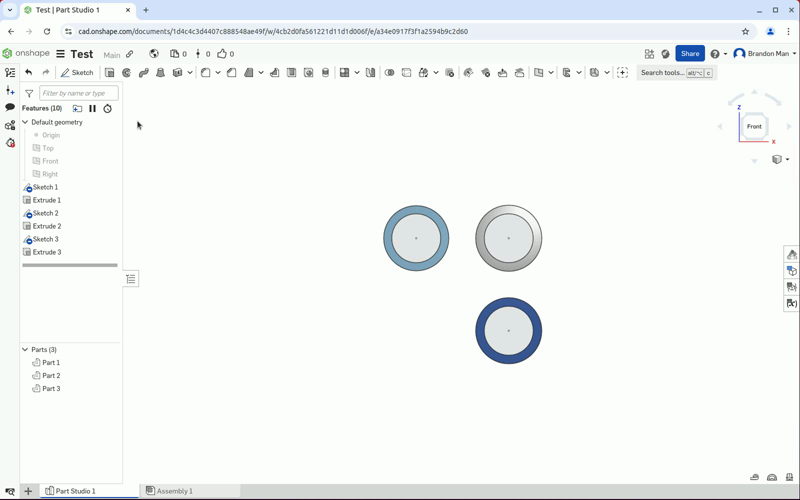
key(shift+h)
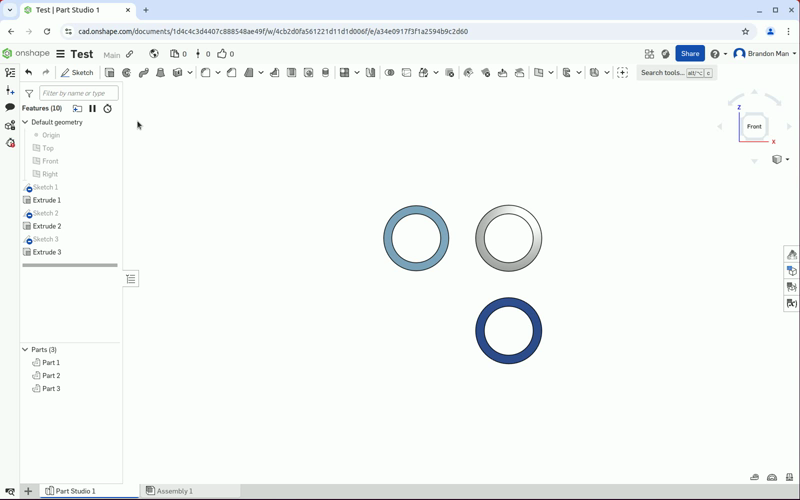
mouse_move(73, 189)
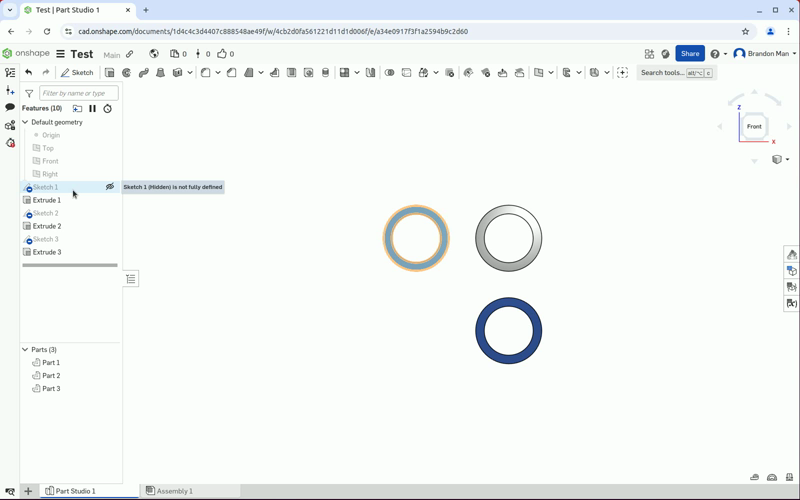
click(73, 189)
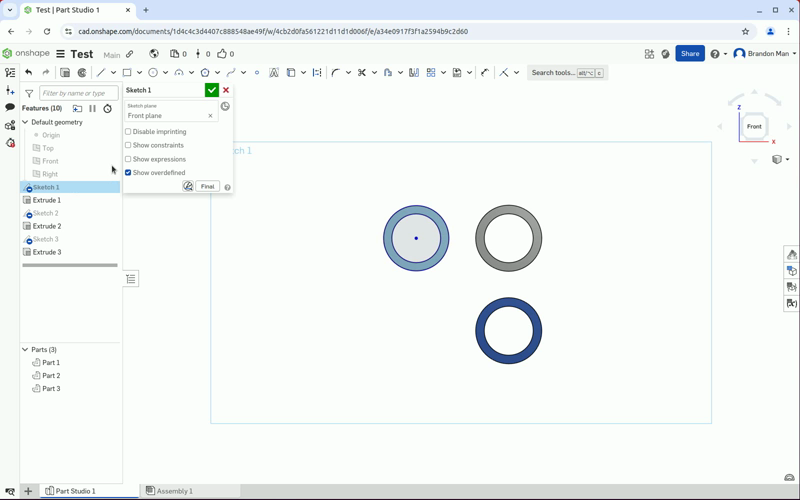
mouse_move(229, 92)
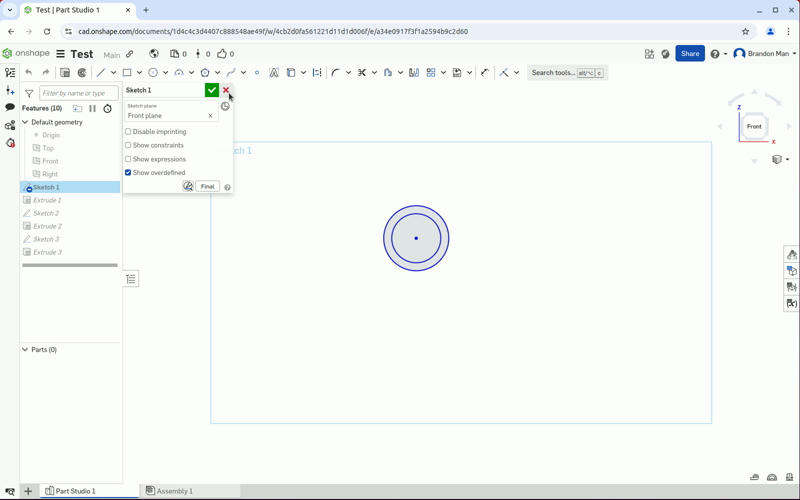
click(229, 92)
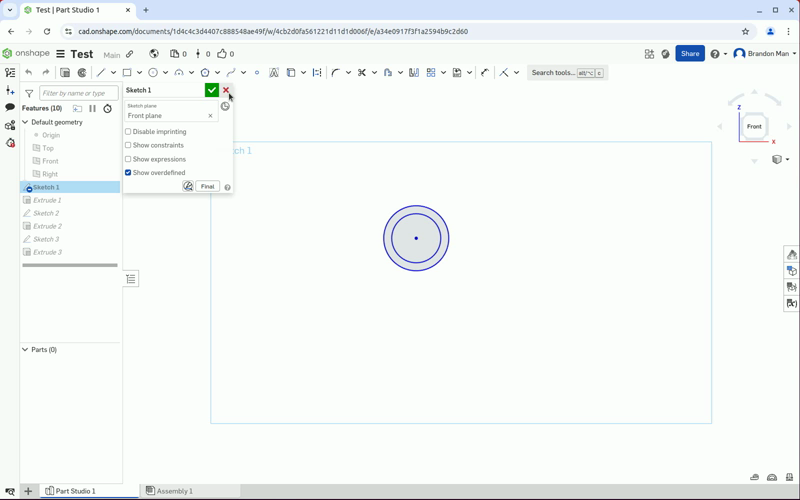
key(shift+s)
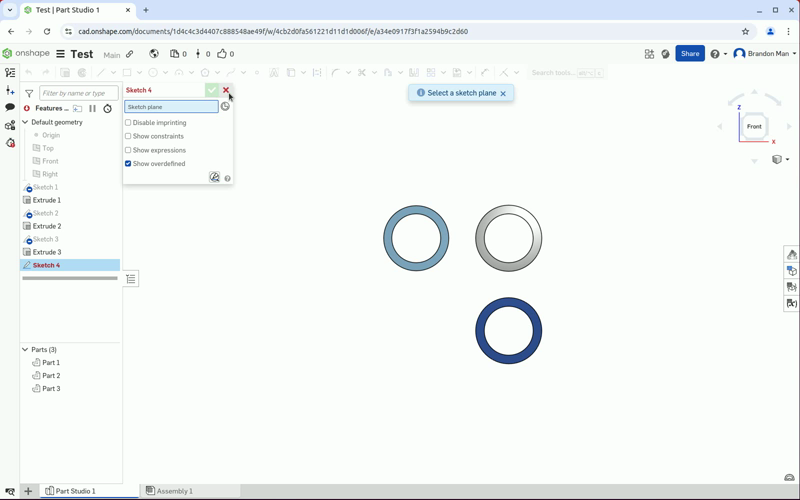
mouse_move(73, 163)
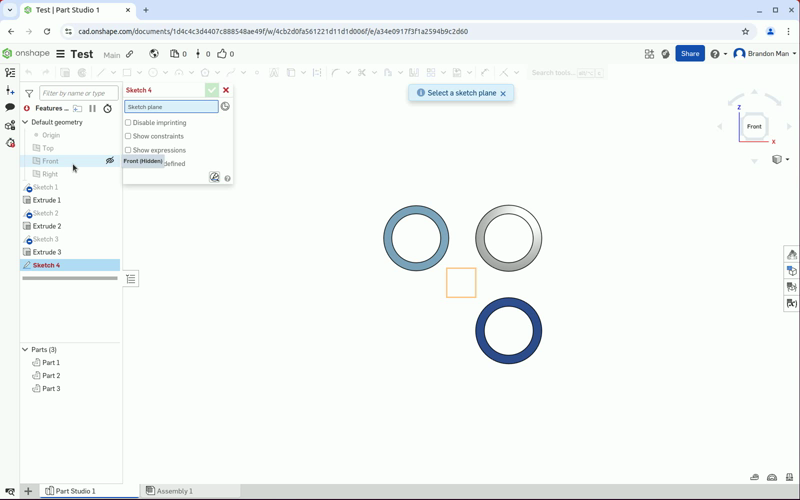
click(73, 163)
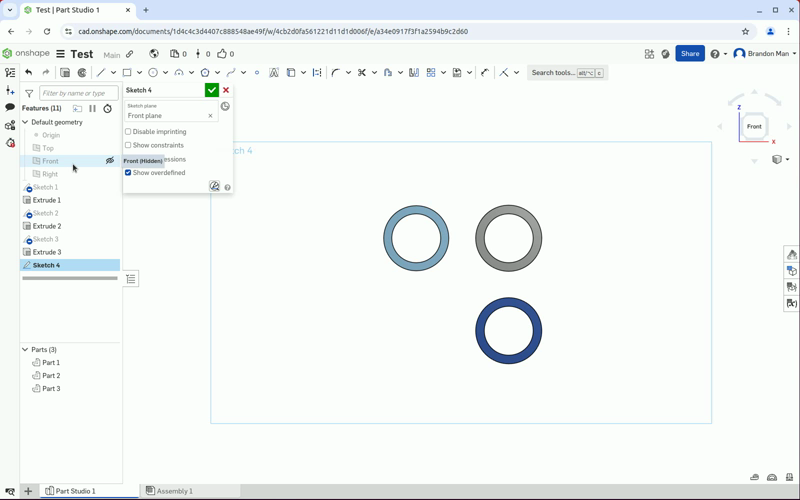
mouse_move(73, 352)
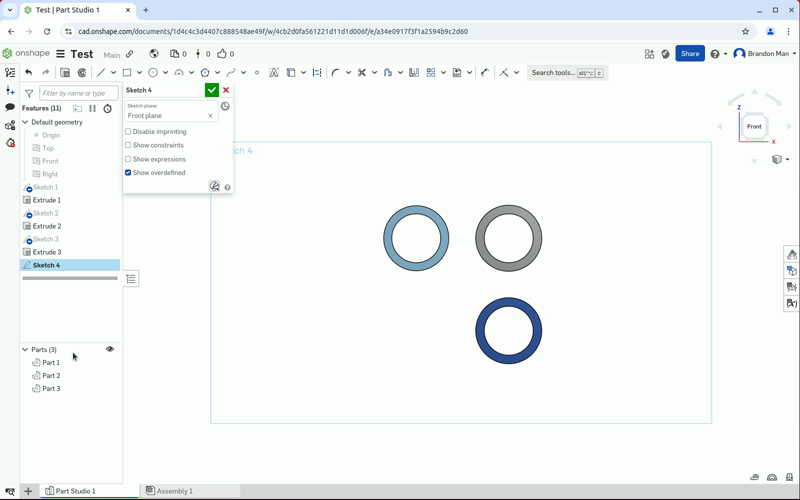
key(y)
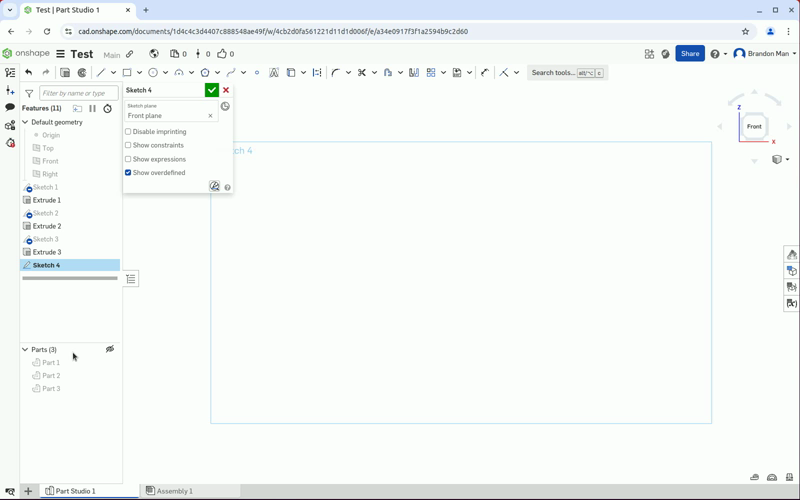
key(c)
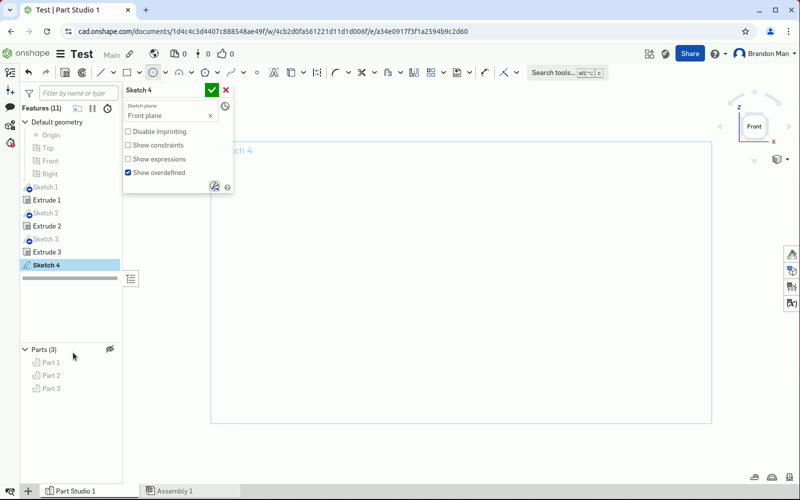
key_down(shift)
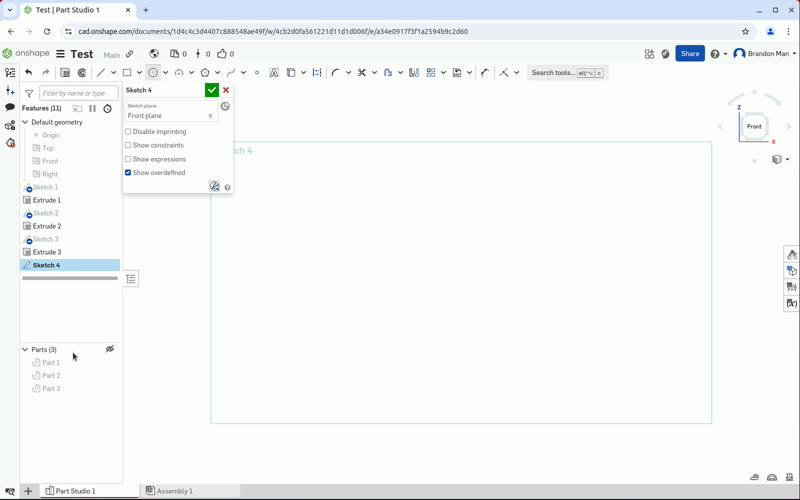
mouse_move(416, 330)
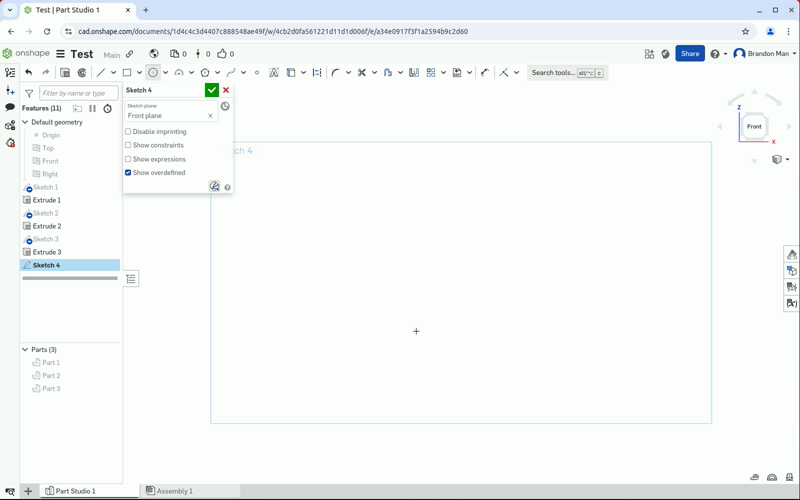
click(416, 330)
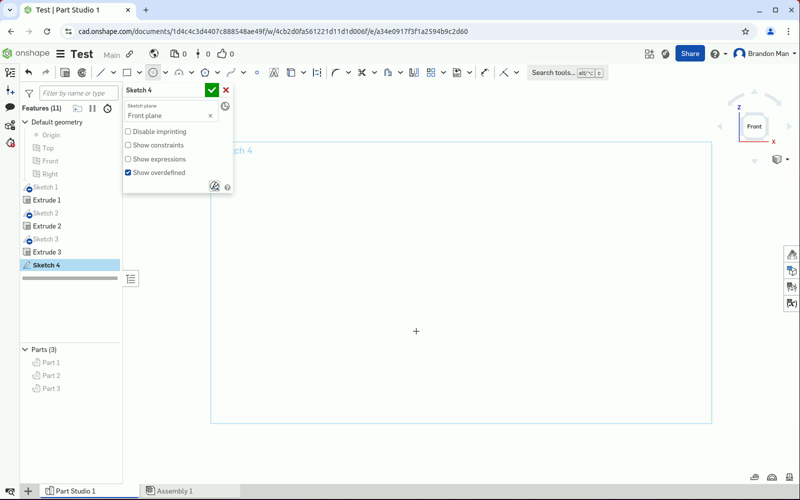
key_up(shift)
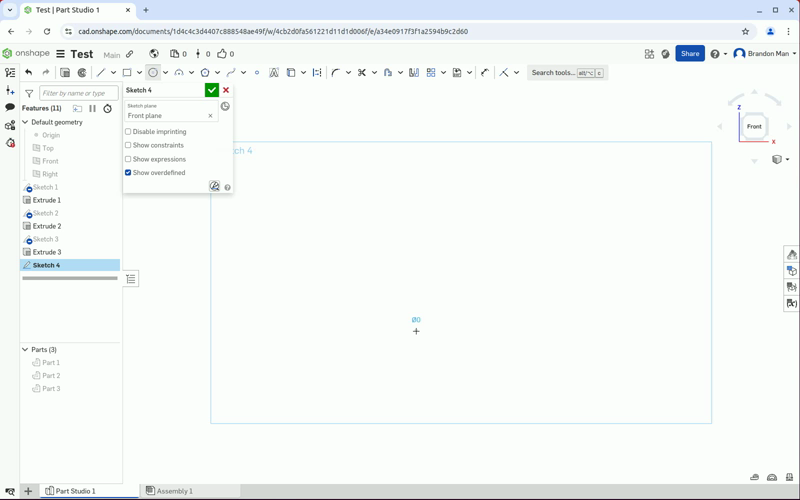
mouse_move(448, 330)
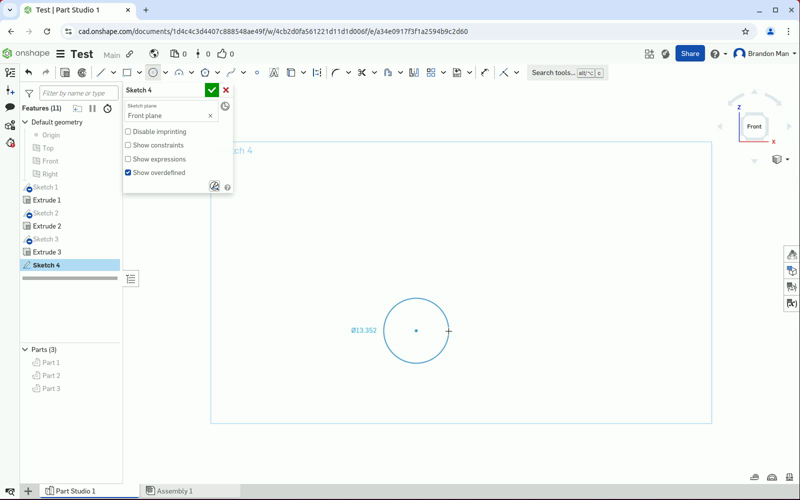
click(448, 330)
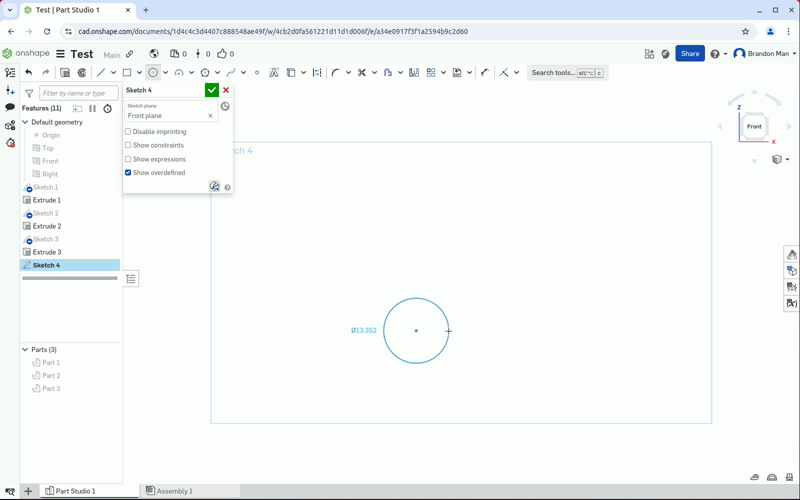
key(esc)
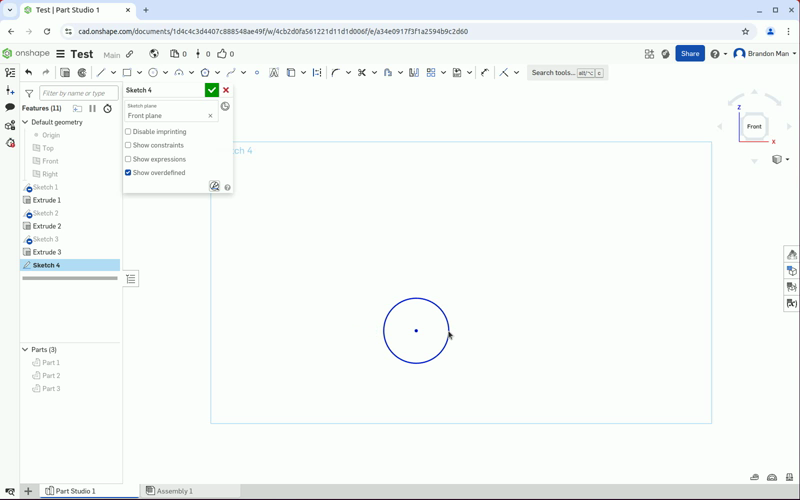
key(c)
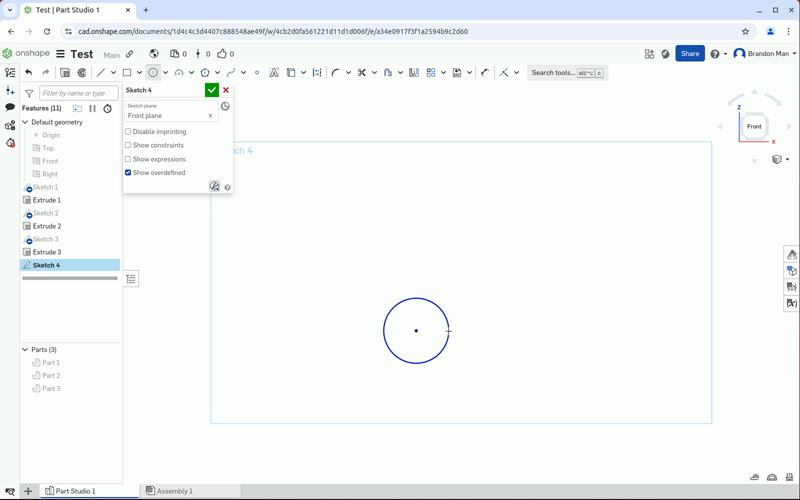
key_down(shift)
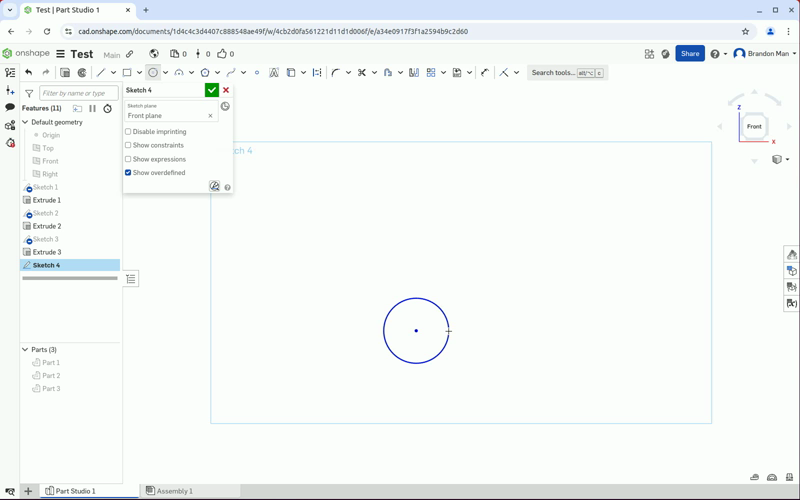
mouse_move(416, 330)
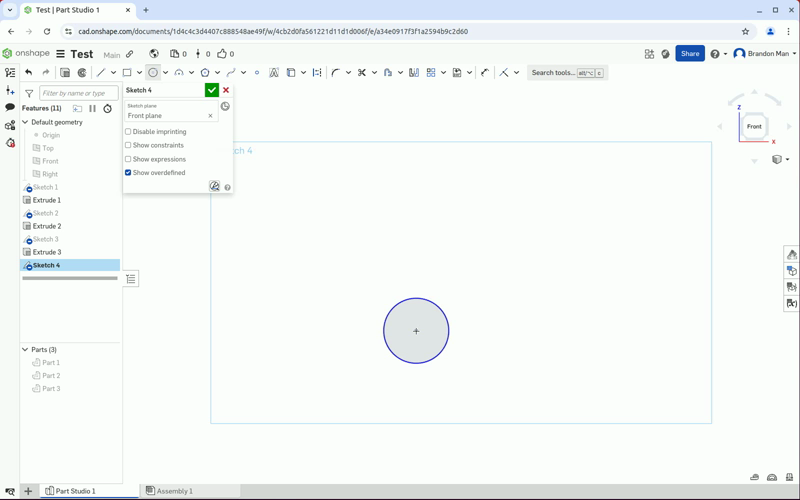
click(416, 330)
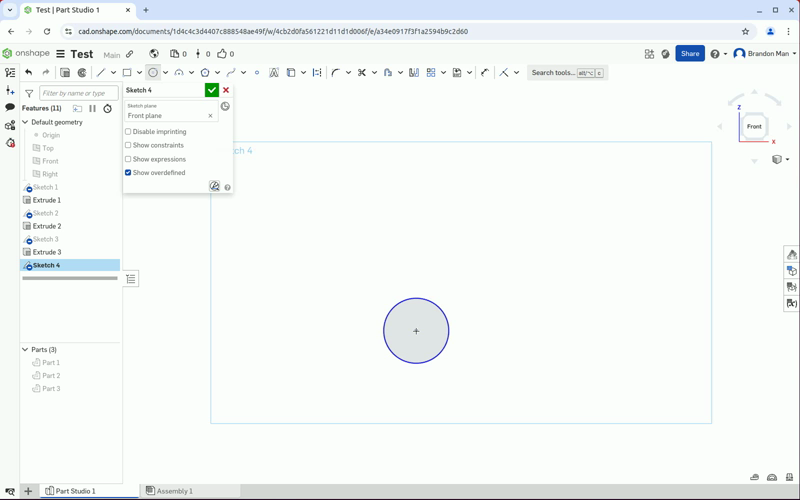
key_up(shift)
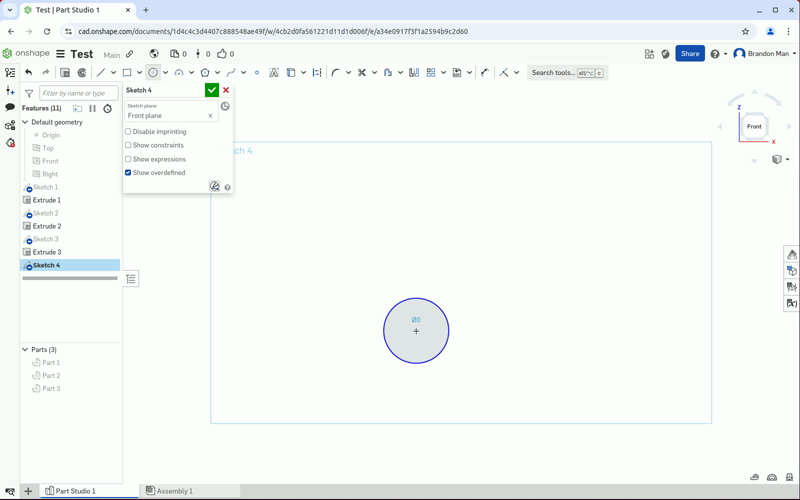
mouse_move(440, 330)
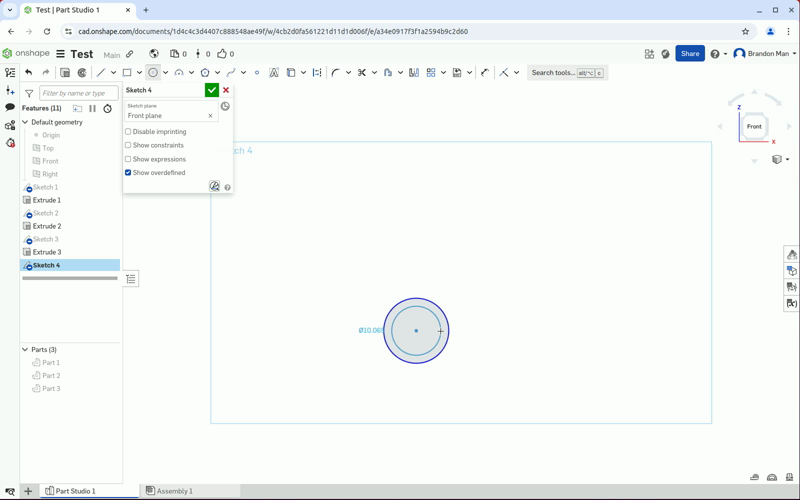
click(440, 330)
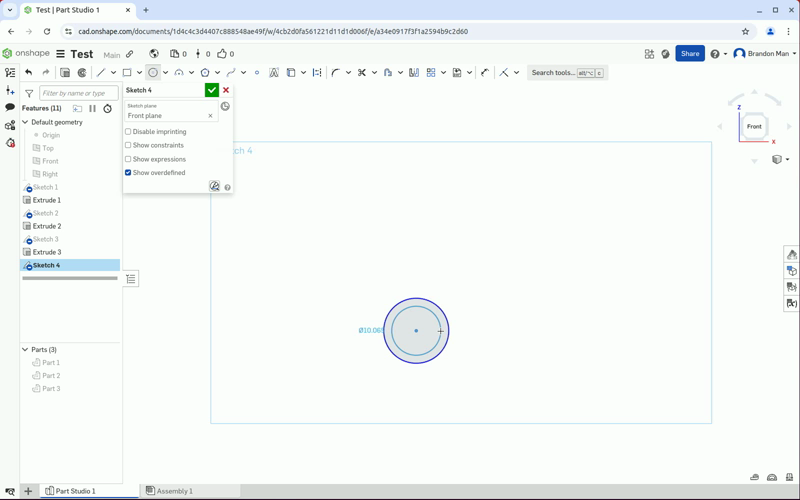
key(esc)
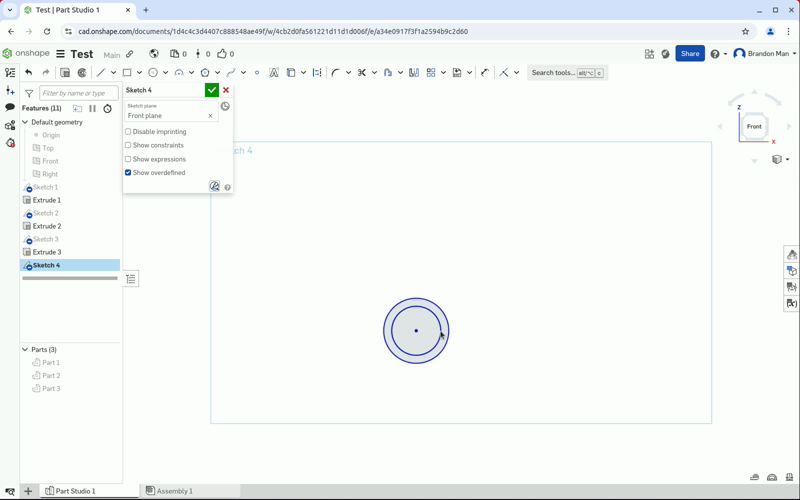
mouse_move(438, 348)
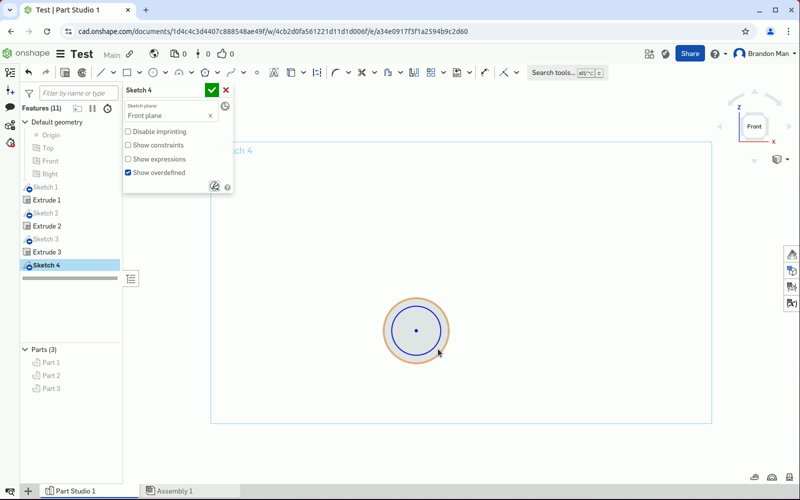
scroll(6)
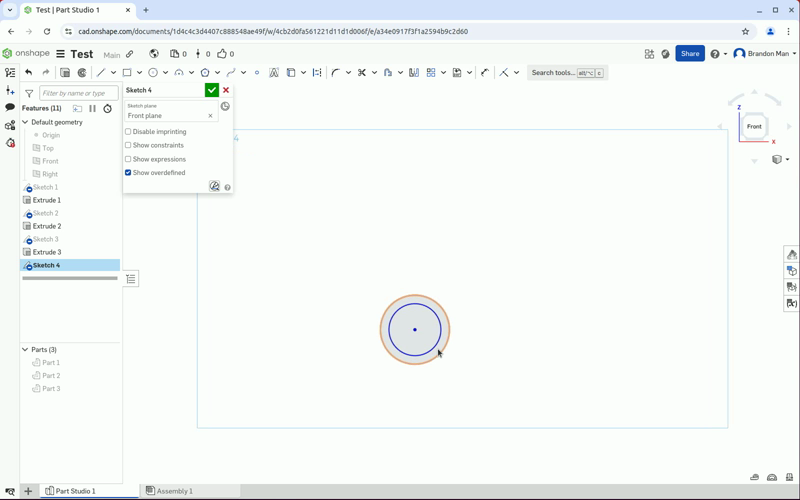
scroll(6)
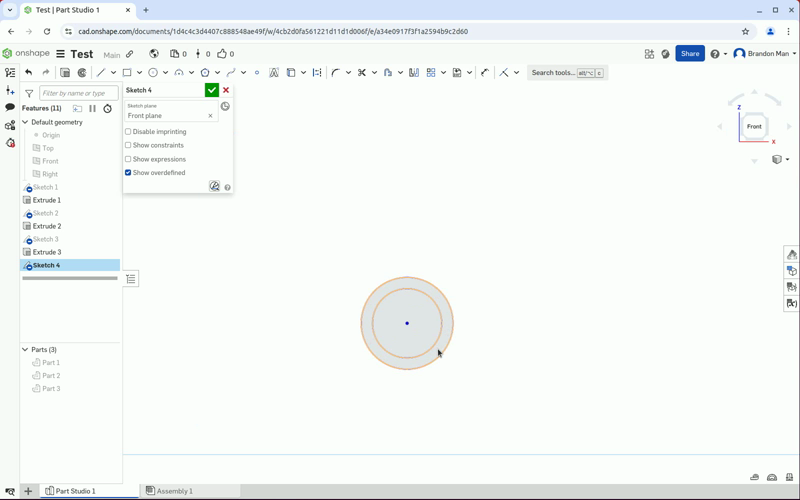
scroll(6)
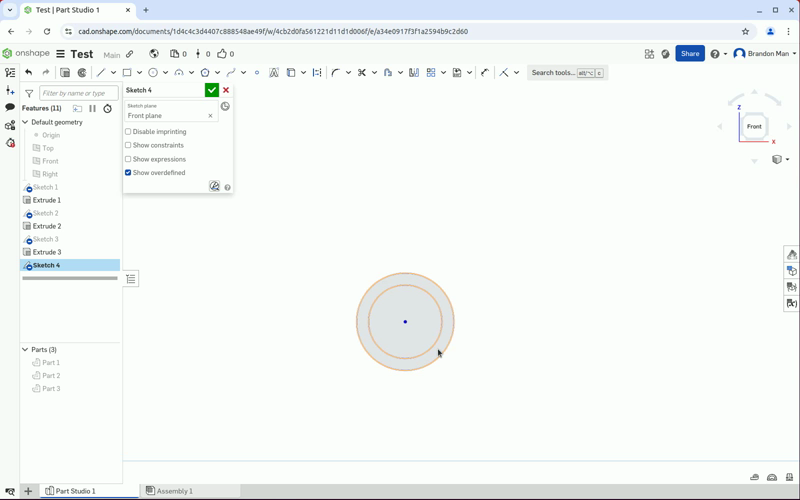
scroll(6)
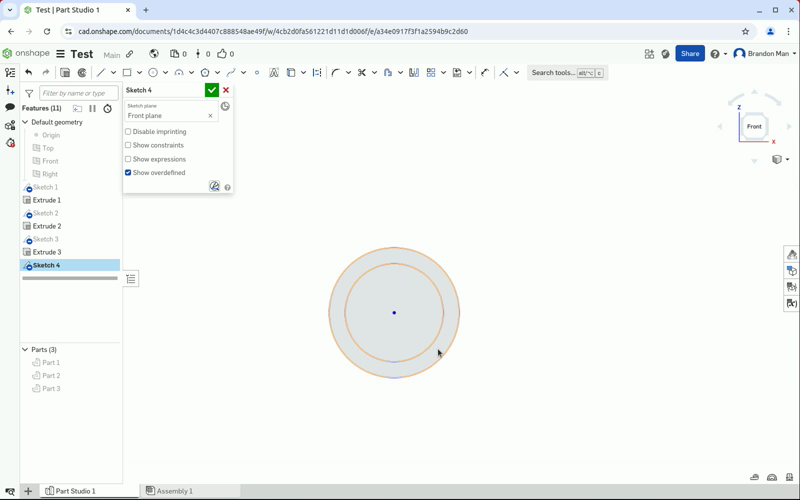
scroll(6)
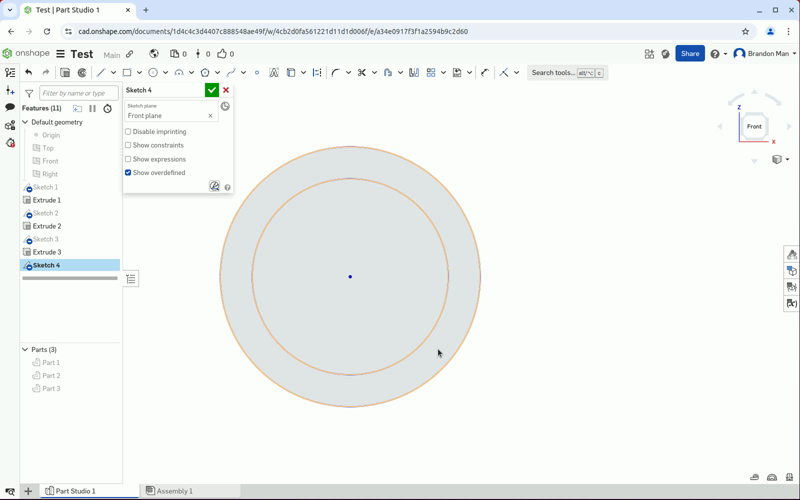
scroll(6)
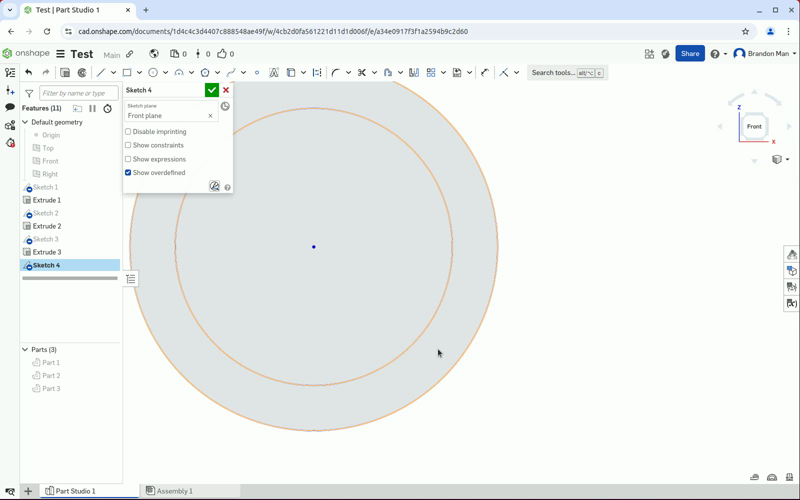
scroll(6)
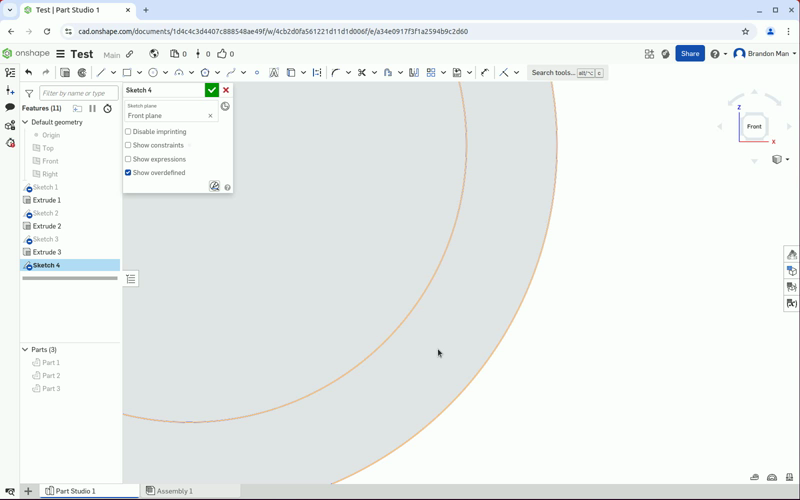
click(438, 348)
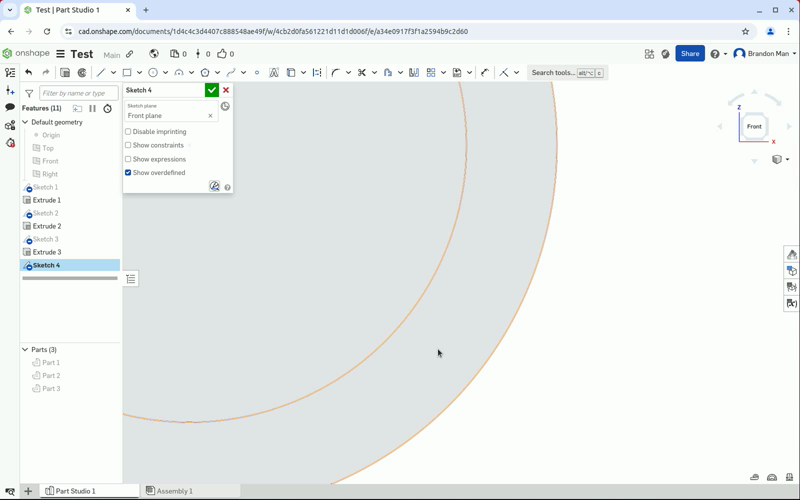
scroll(-6)
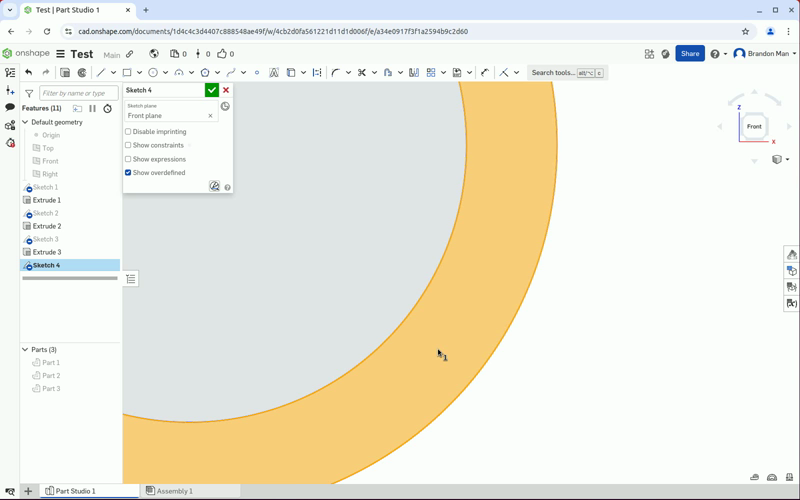
scroll(-6)
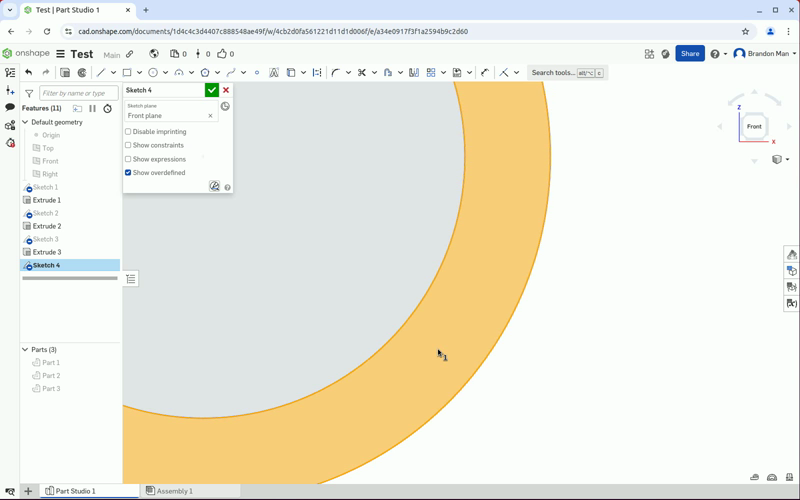
scroll(-6)
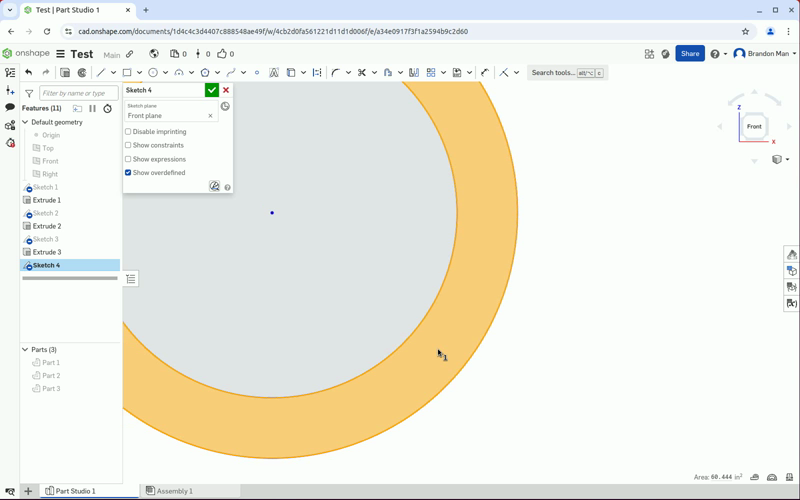
scroll(-6)
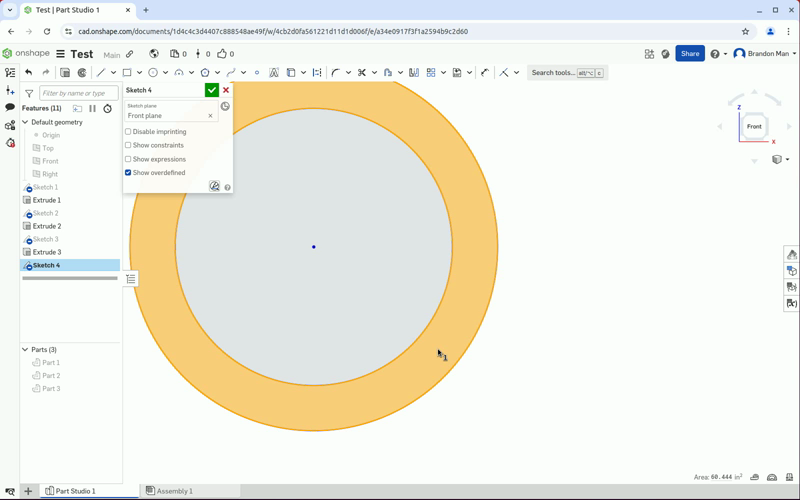
scroll(-6)
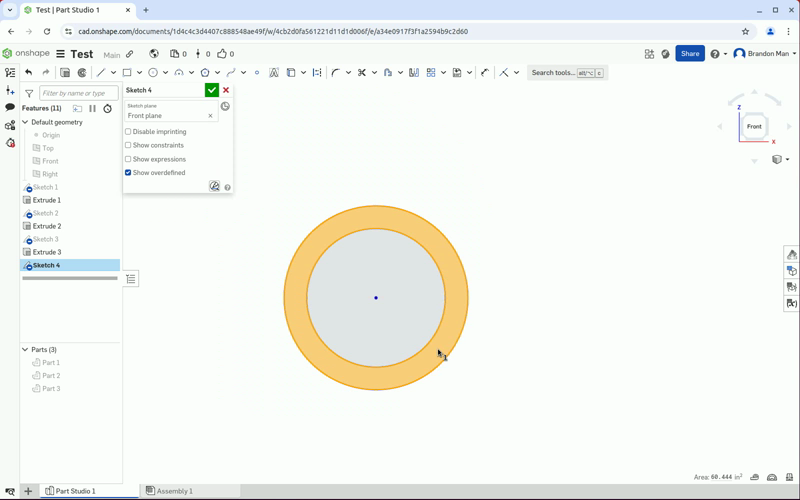
scroll(-6)
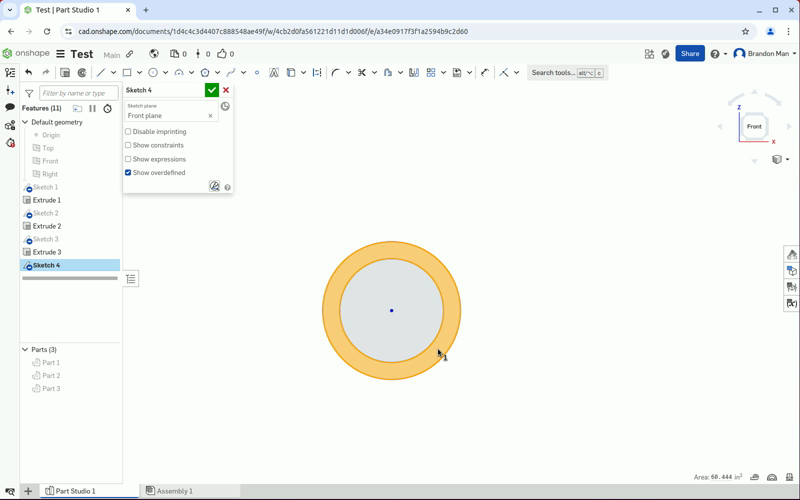
scroll(-6)
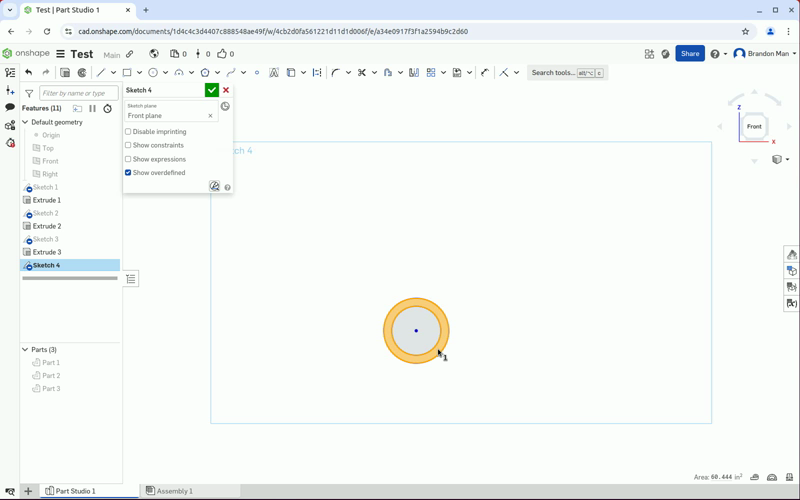
mouse_move(73, 352)
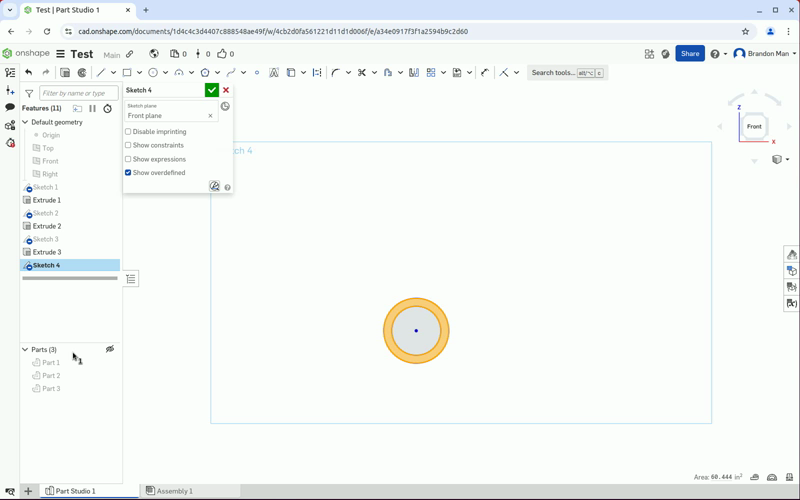
key(shift+y)
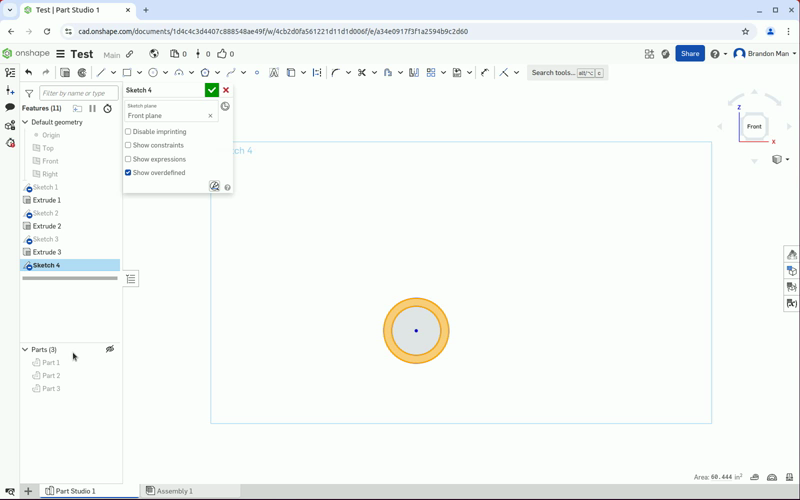
key(shift+e)
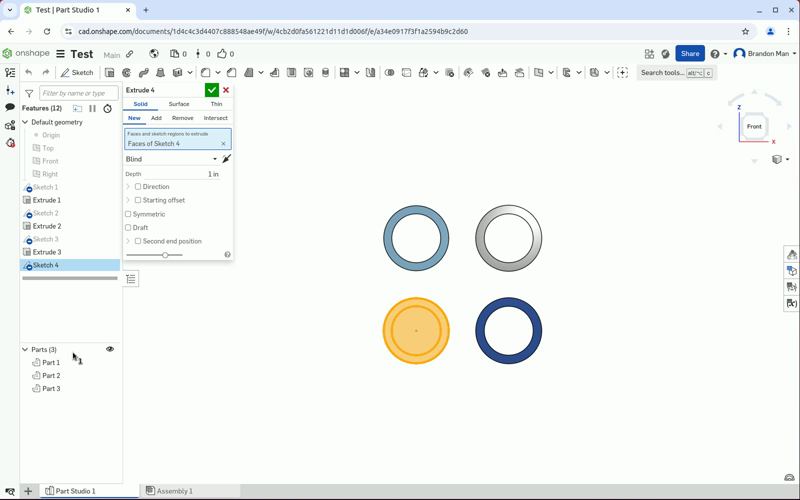
mouse_move(143, 106)
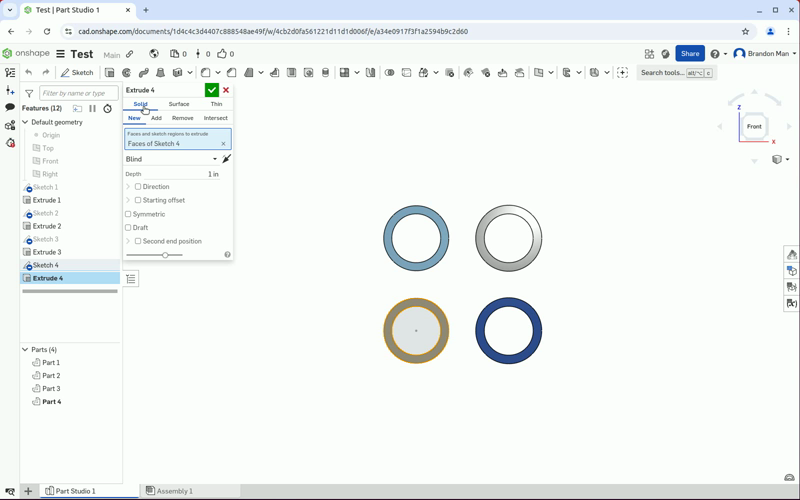
click(143, 106)
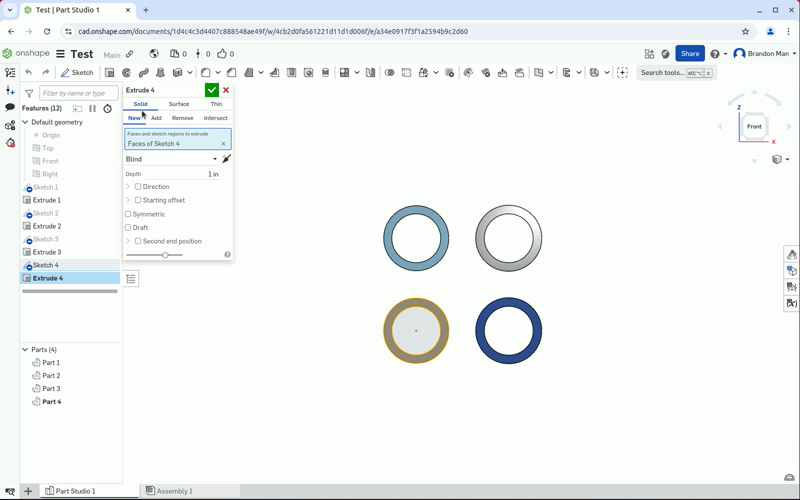
mouse_move(137, 120)
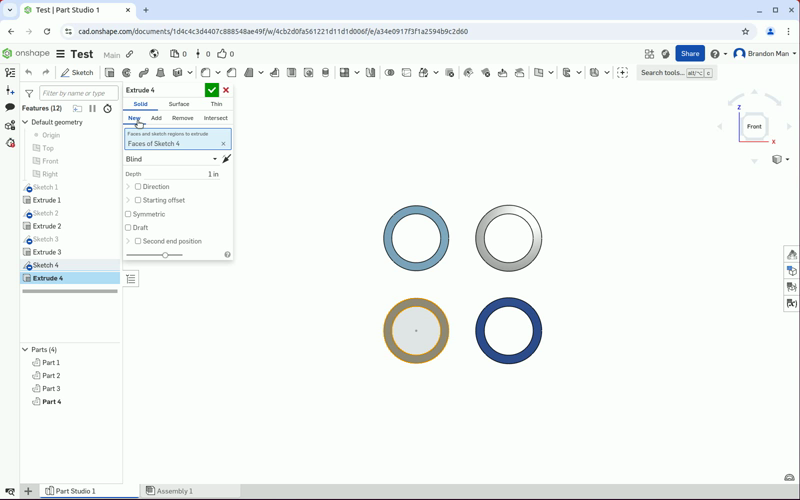
click(137, 120)
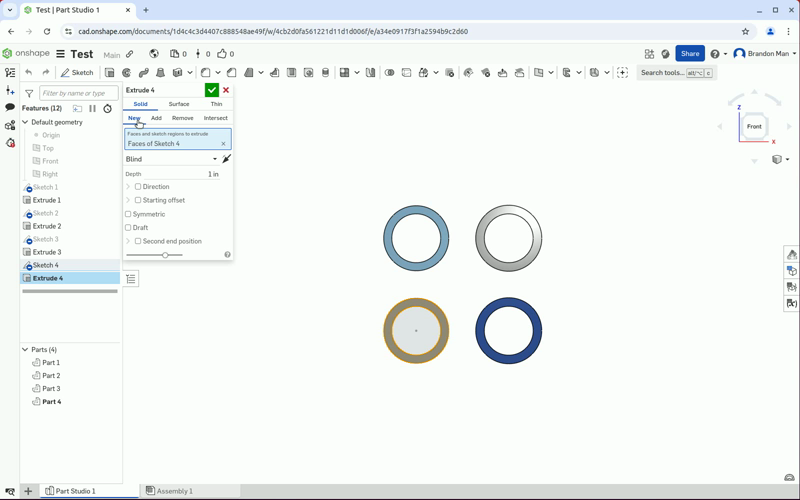
key(tab, 4)
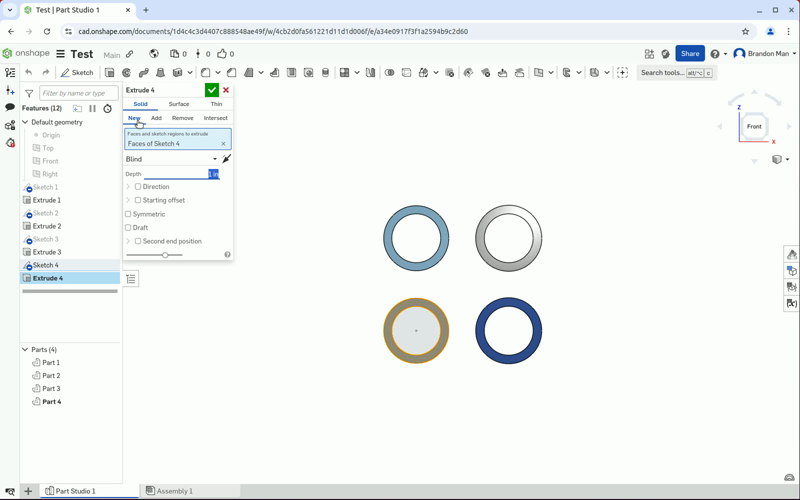
text(23.108)
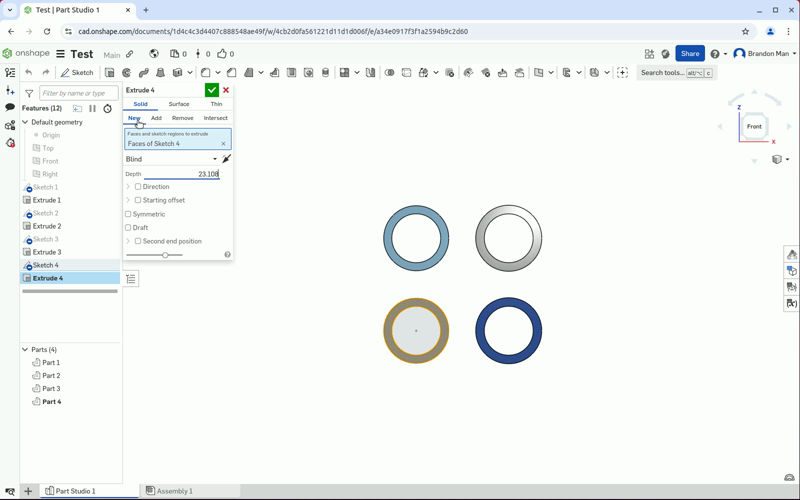
key(enter)
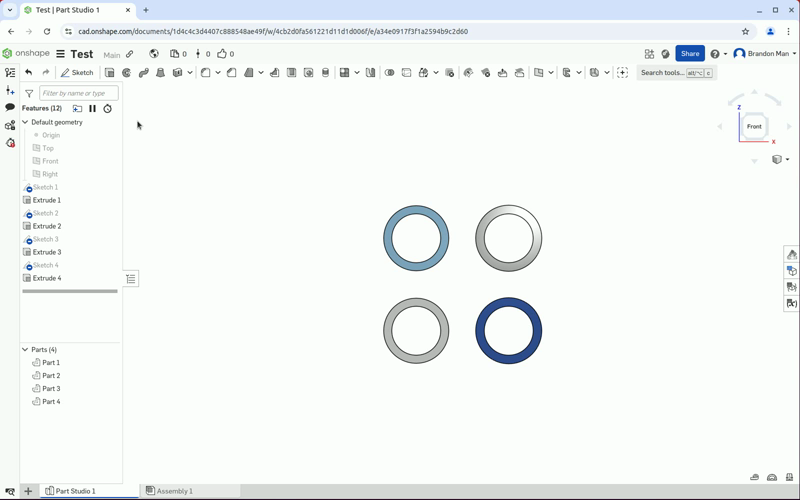
key(shift+h)
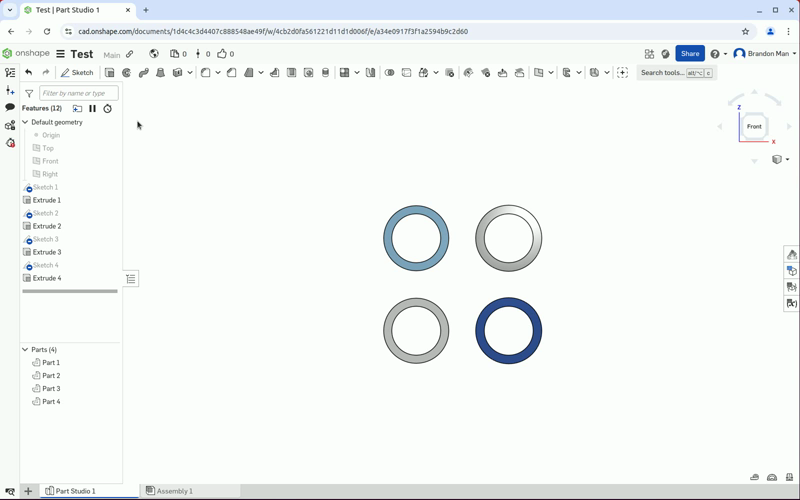
key(shift+h)
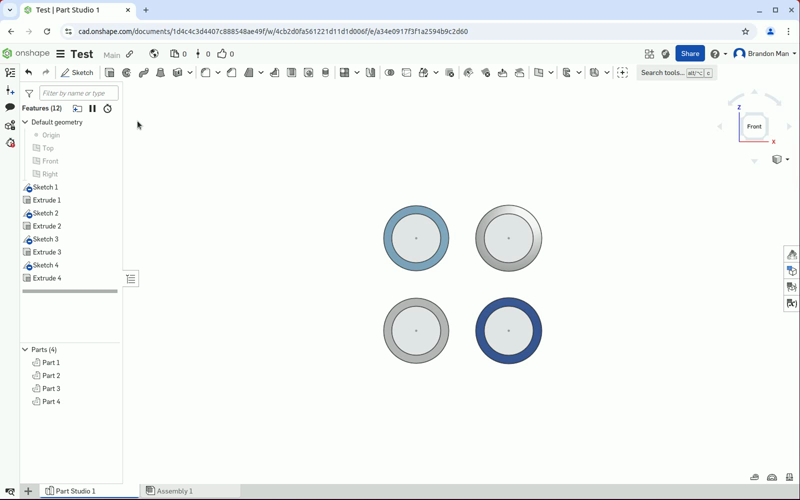
key(shift+7)
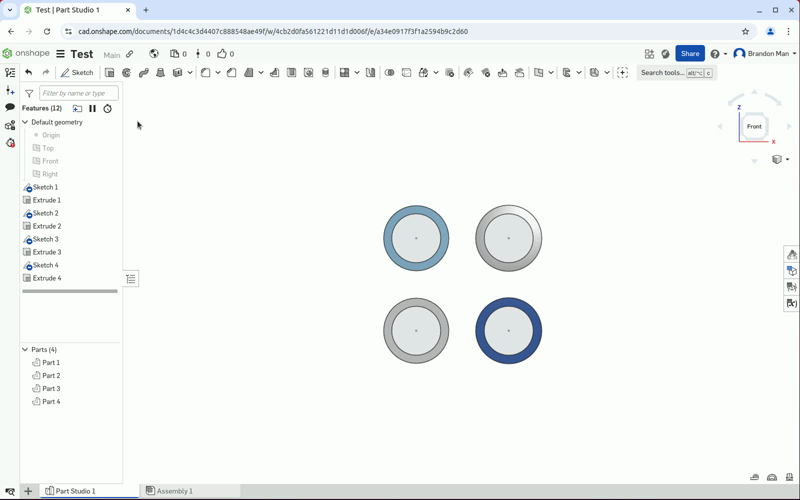
key(left, 2)
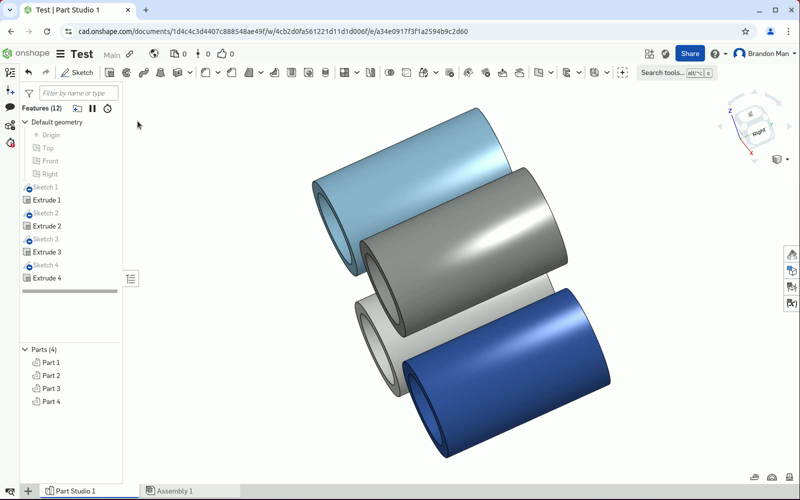
key(down, 2)
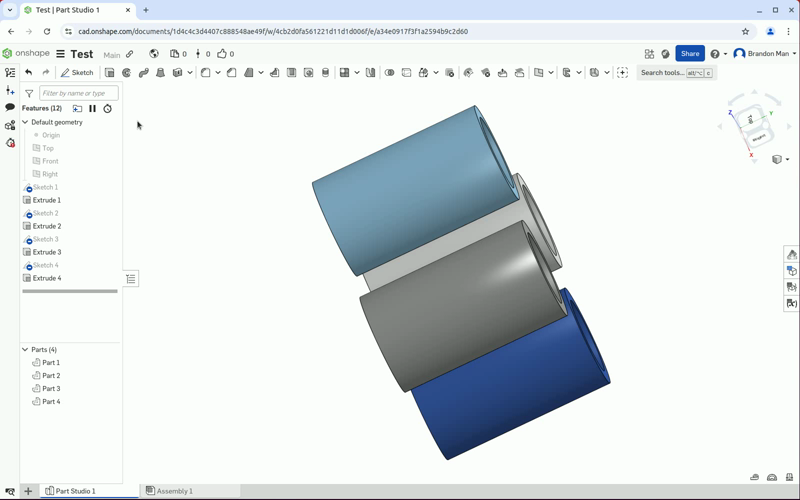
key(up, 2)
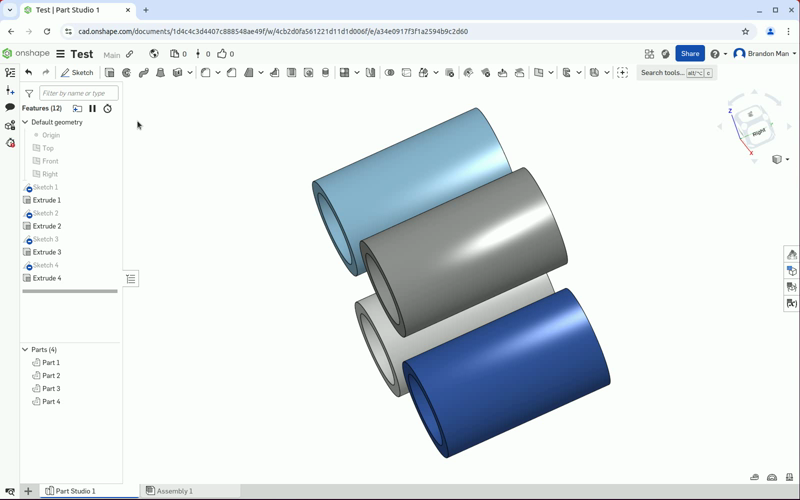
key(right, 2)
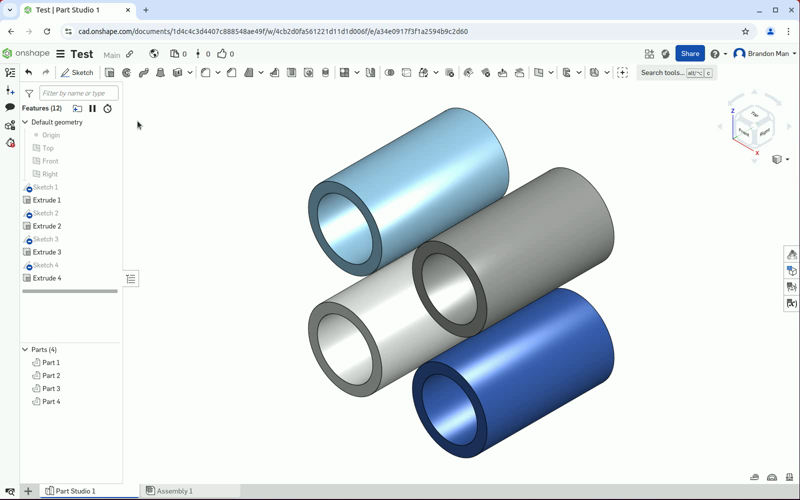
mouse_move(73, 189)
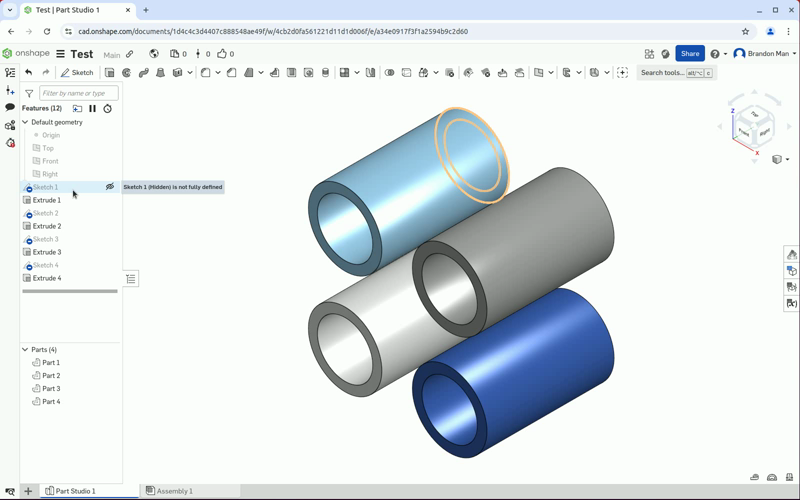
click(73, 189)